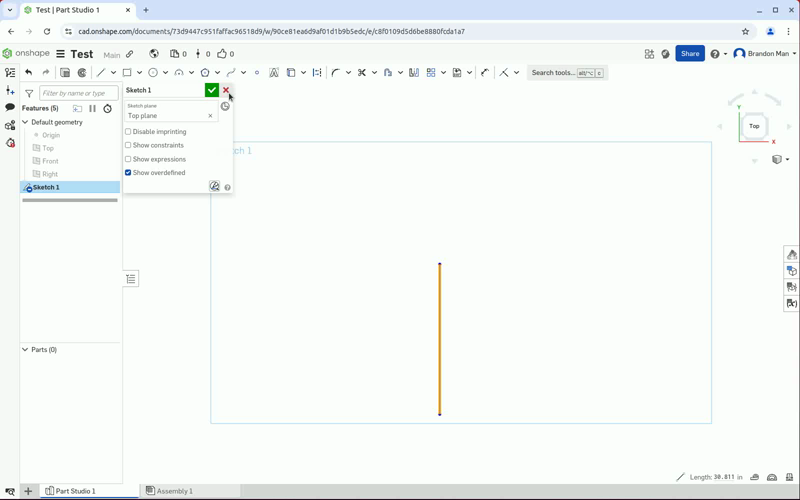
key(shift+h)
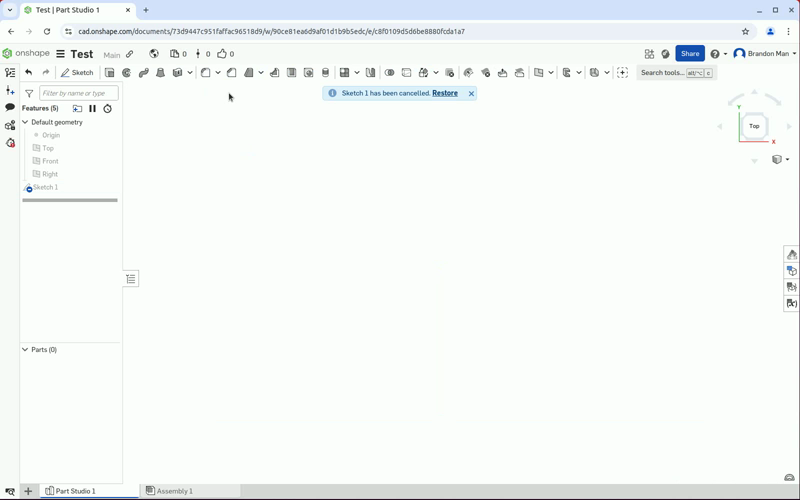
mouse_move(73, 352)
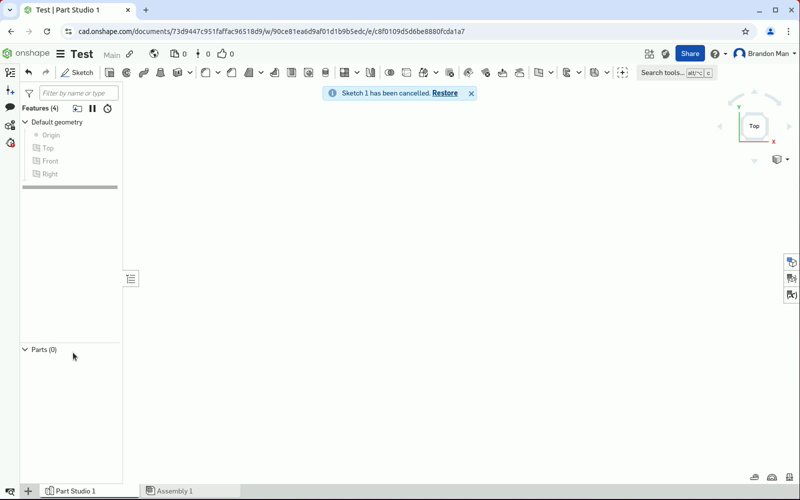
key(y)
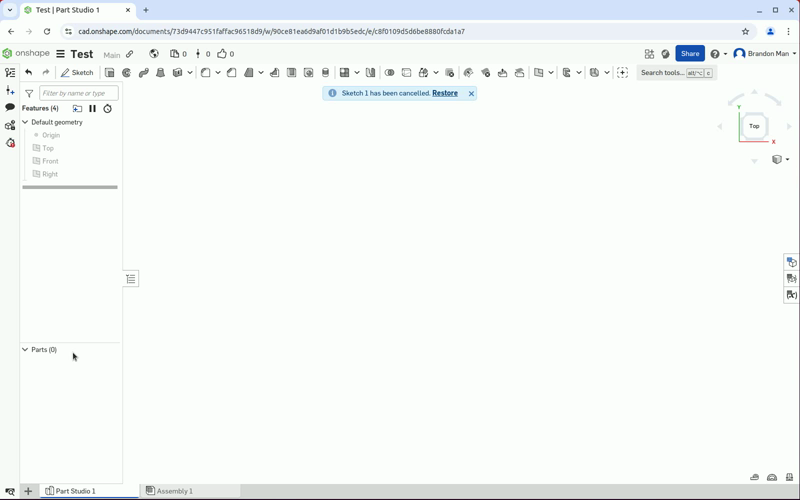
key(shift+p)
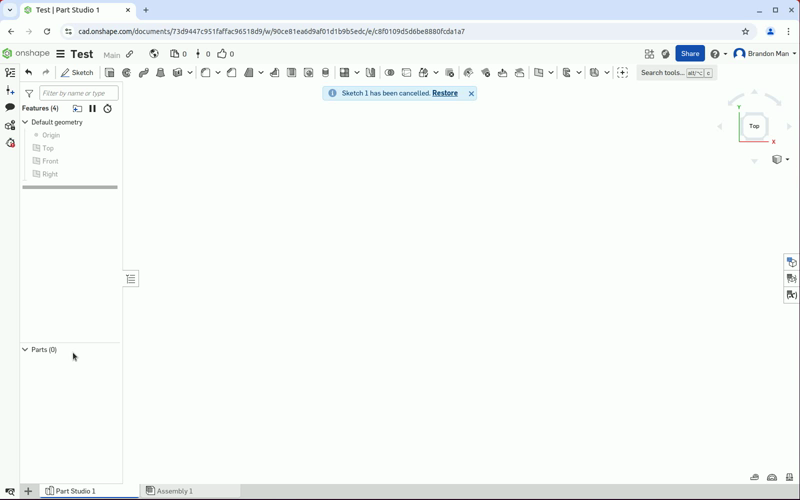
key(space)
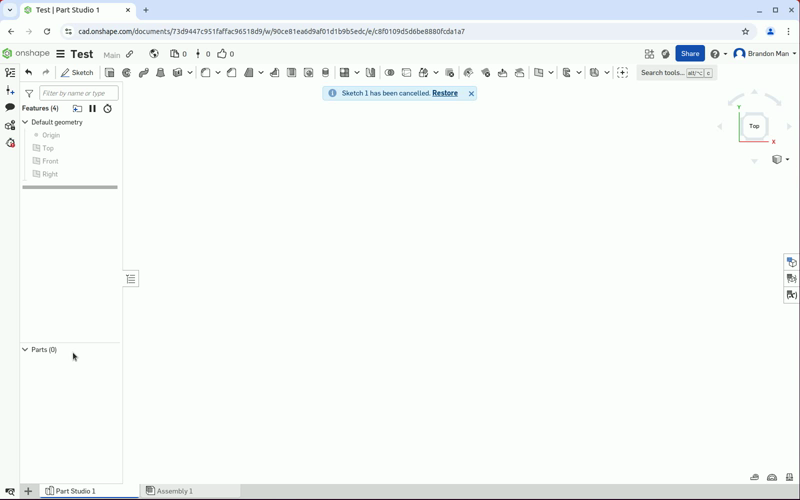
key_down(shift)
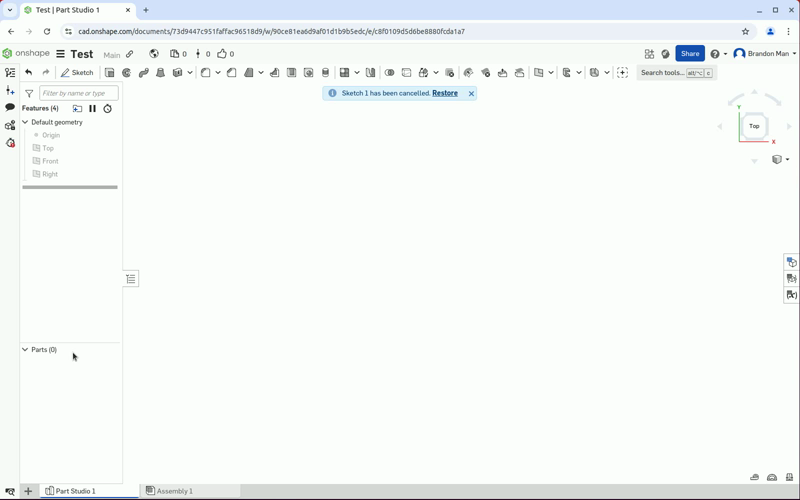
key(up)
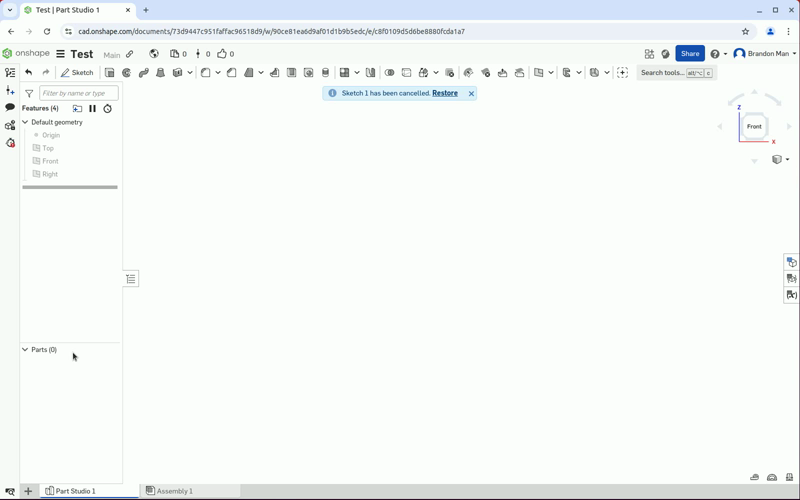
key_up(shift)
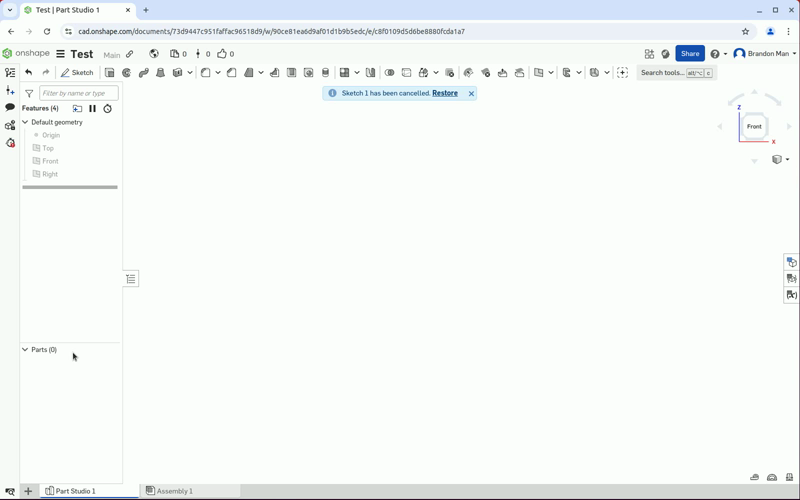
mouse_move(73, 352)
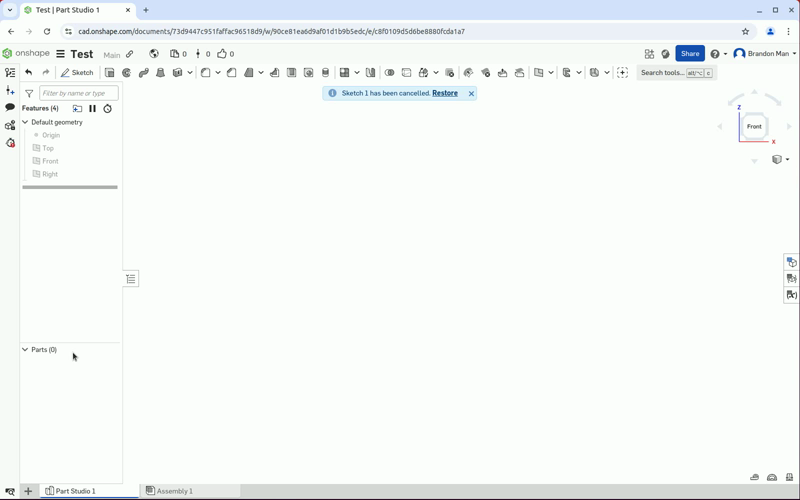
key(shift+y)
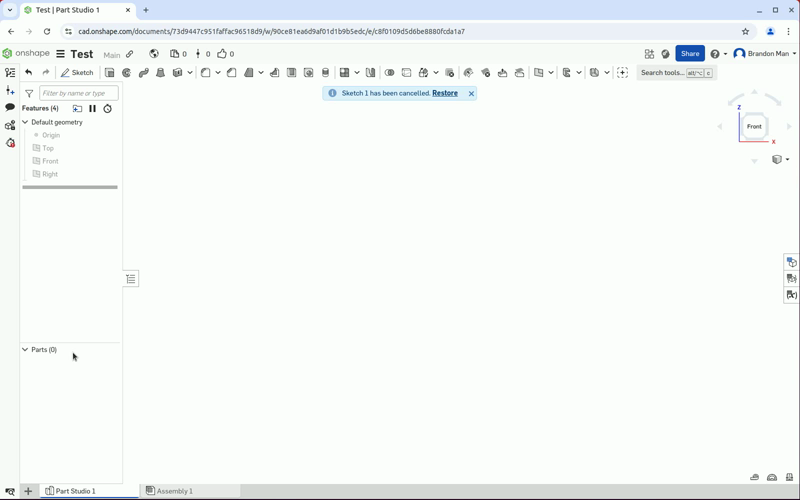
key(shift+s)
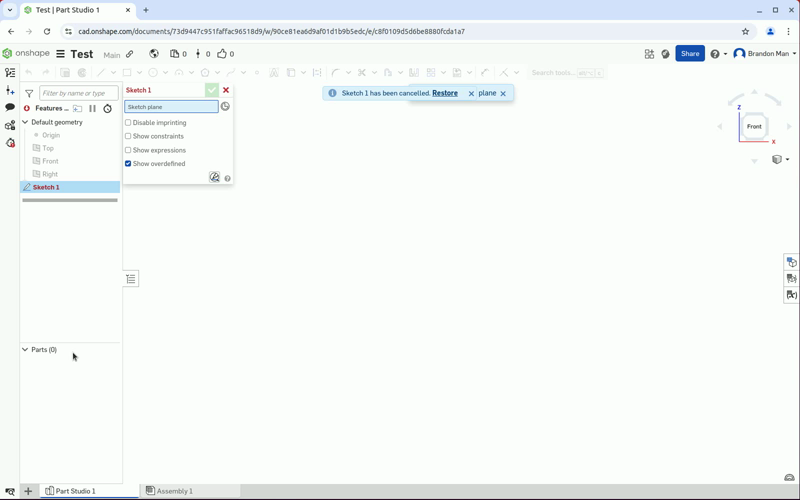
mouse_move(73, 163)
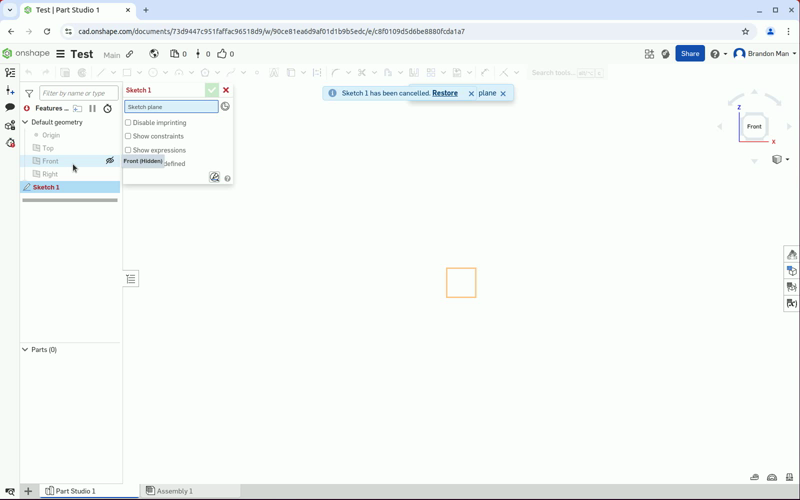
click(73, 163)
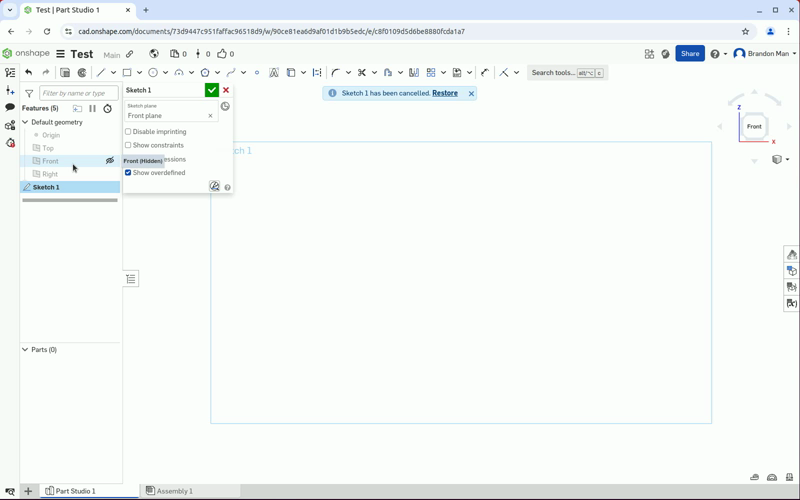
mouse_move(73, 352)
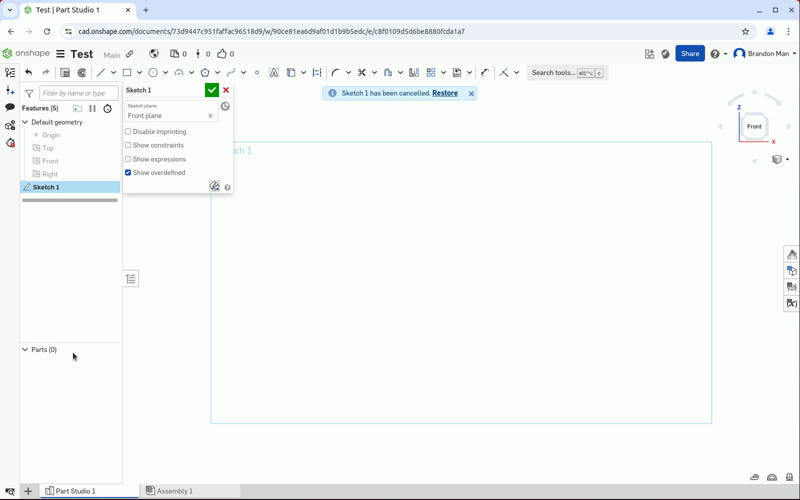
key(y)
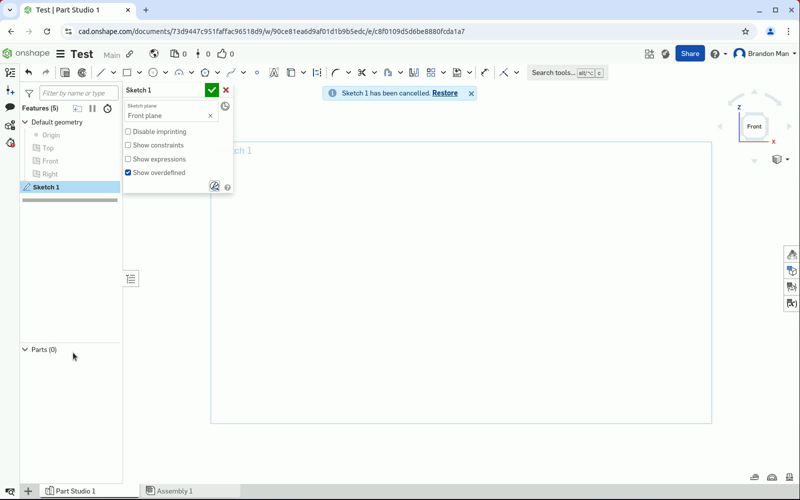
key(l)
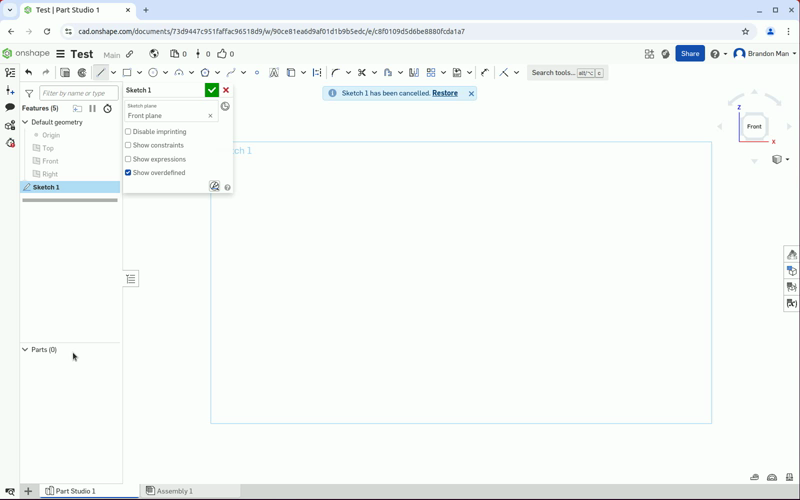
key_down(shift)
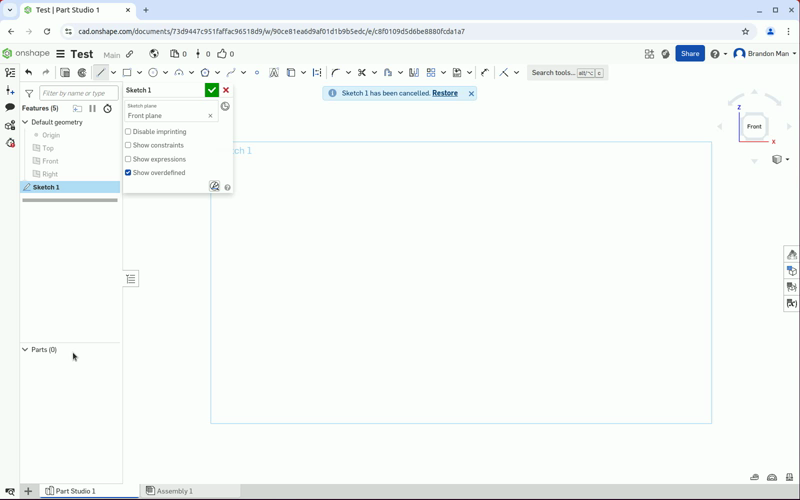
mouse_move(460, 282)
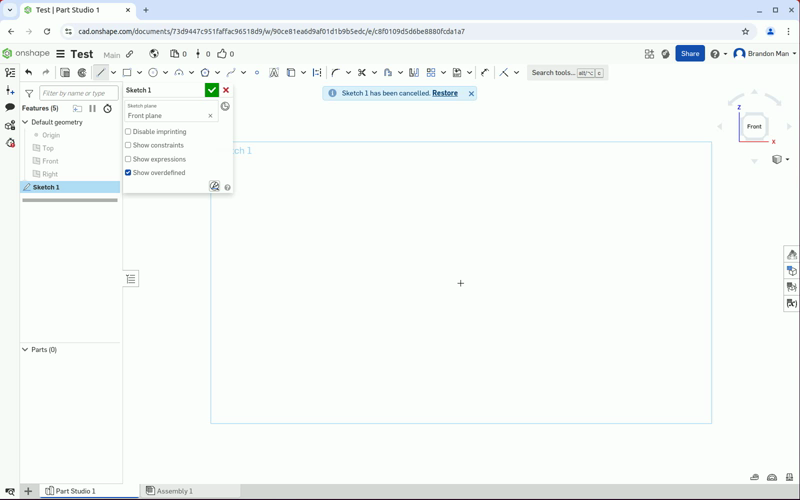
click(460, 282)
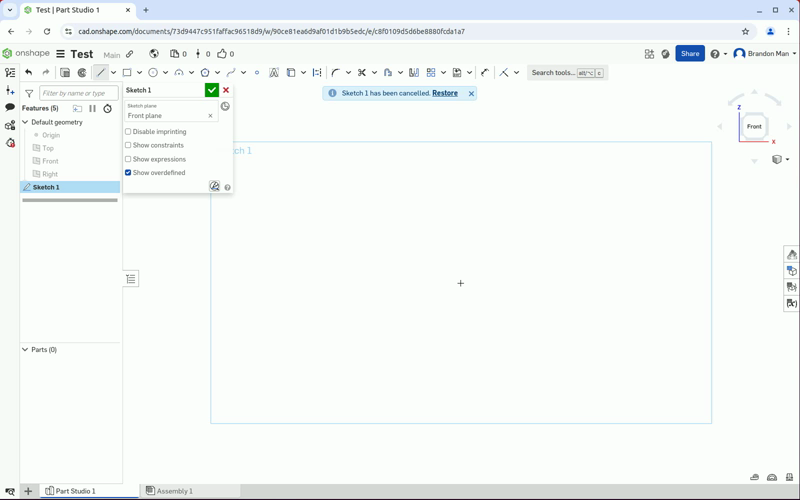
key_up(shift)
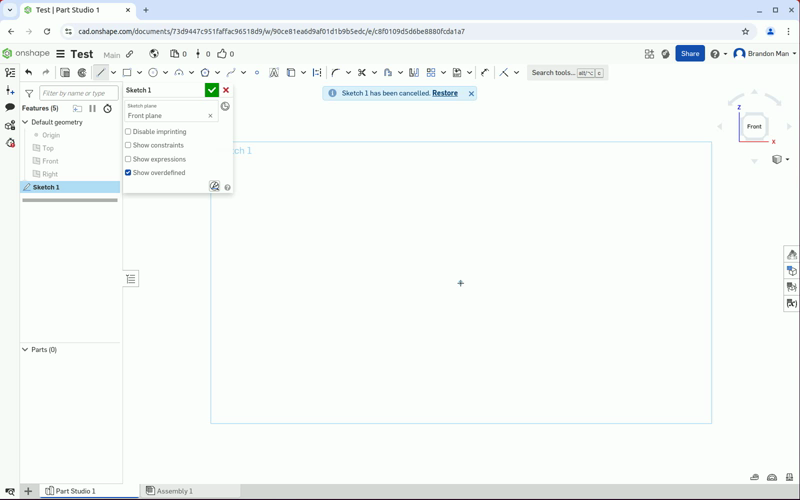
key_down(shift)
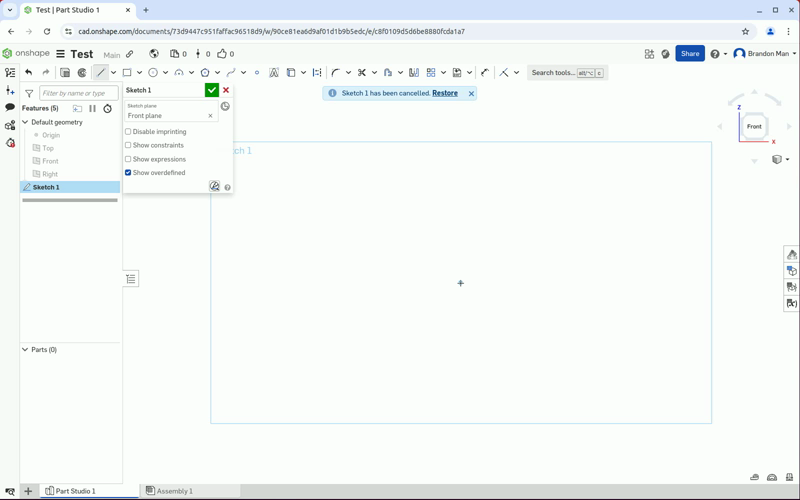
mouse_move(490, 282)
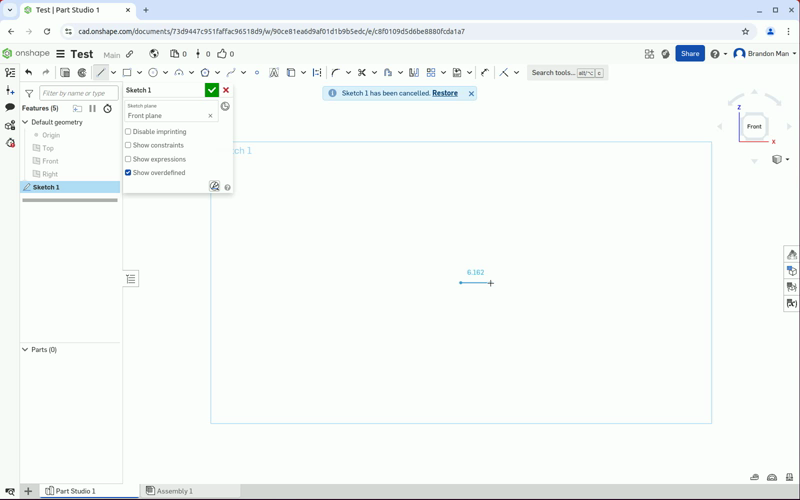
mouse_move(475, 282)
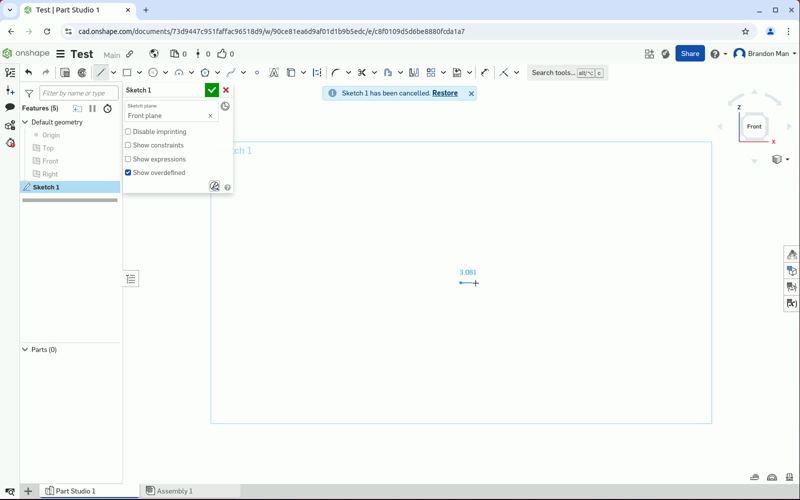
click(475, 282)
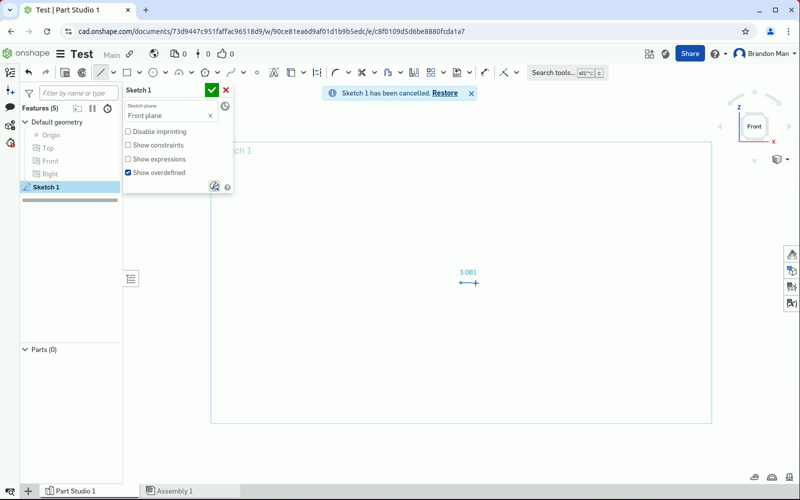
key_up(shift)
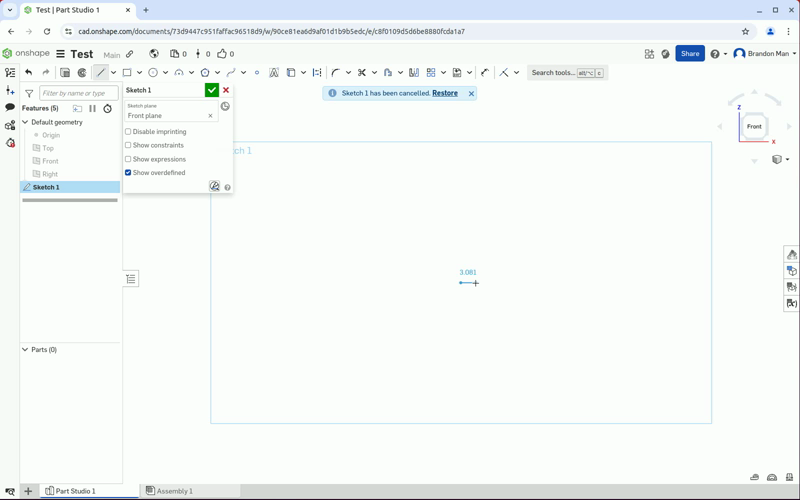
key_down(shift)
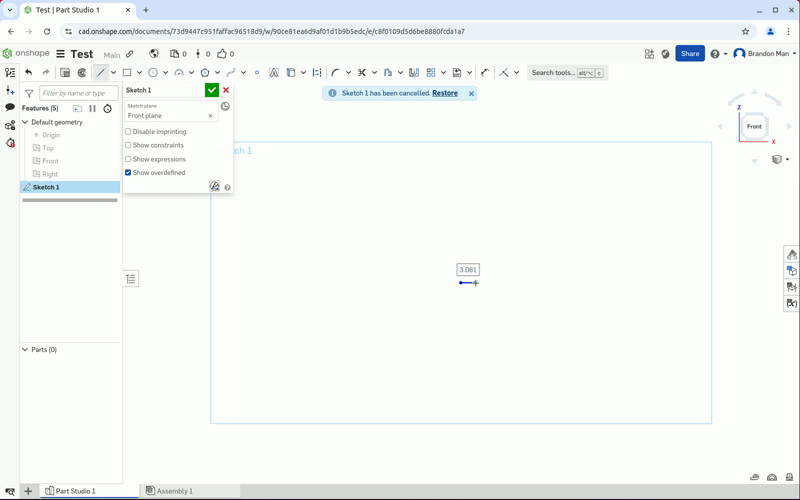
mouse_move(505, 282)
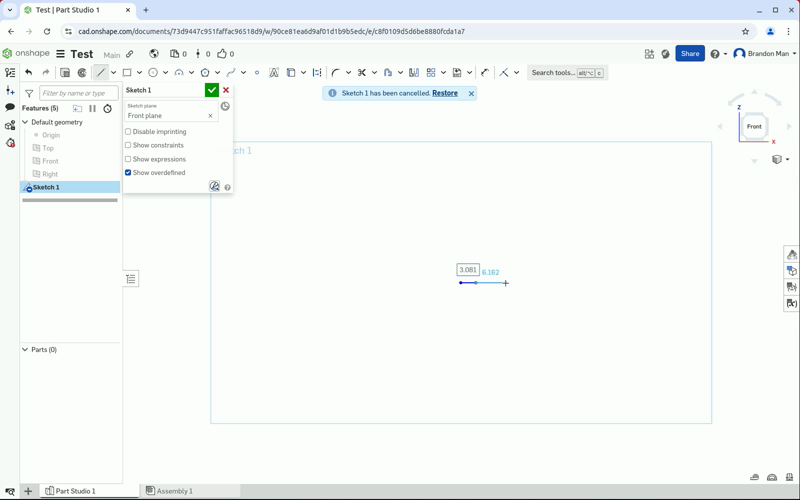
mouse_move(475, 267)
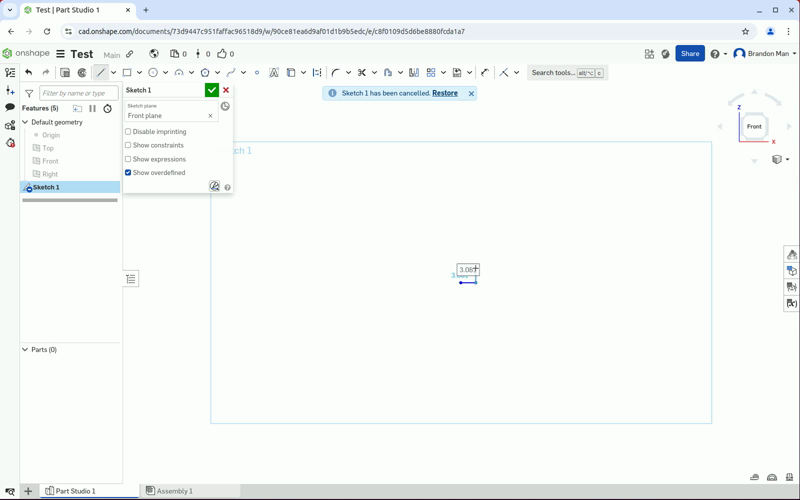
click(475, 267)
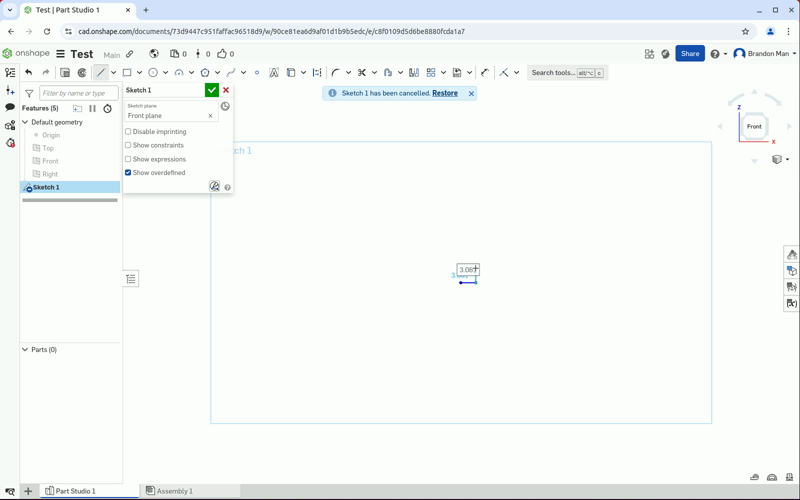
key_up(shift)
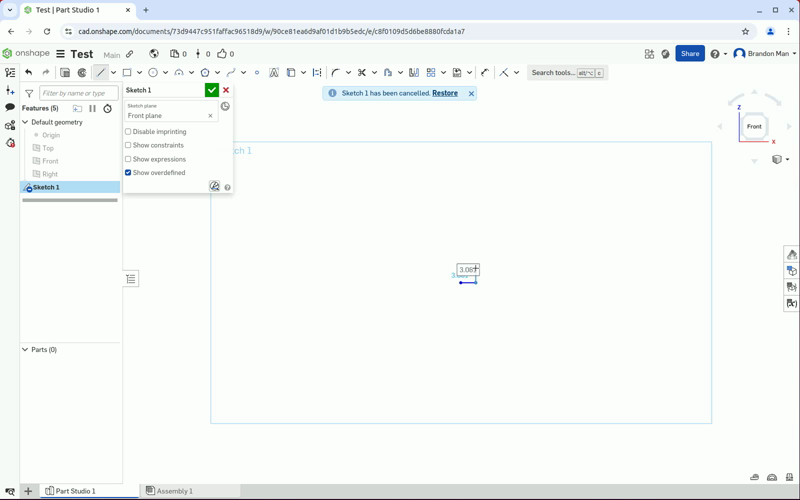
key_down(shift)
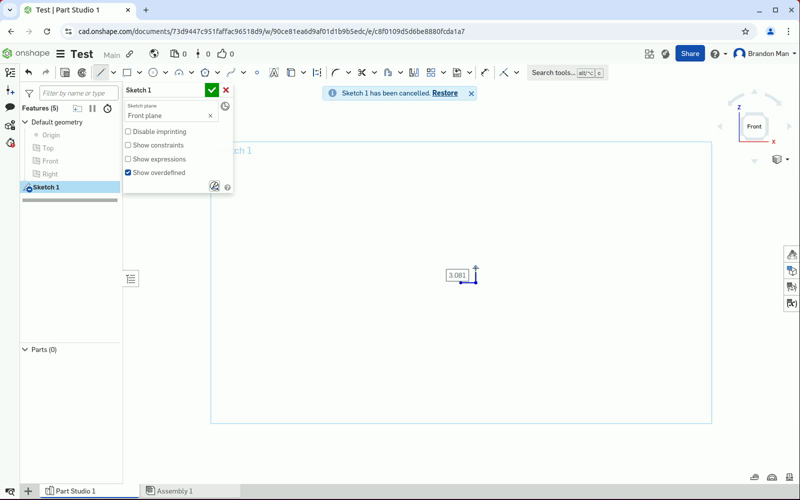
mouse_move(505, 267)
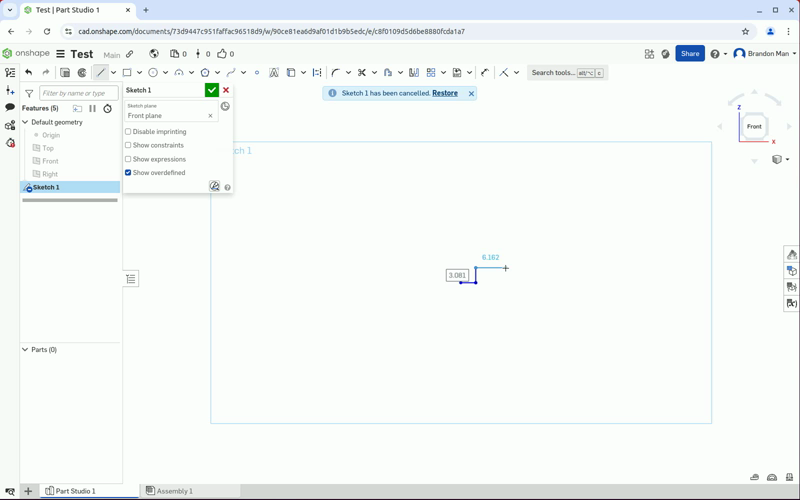
mouse_move(460, 267)
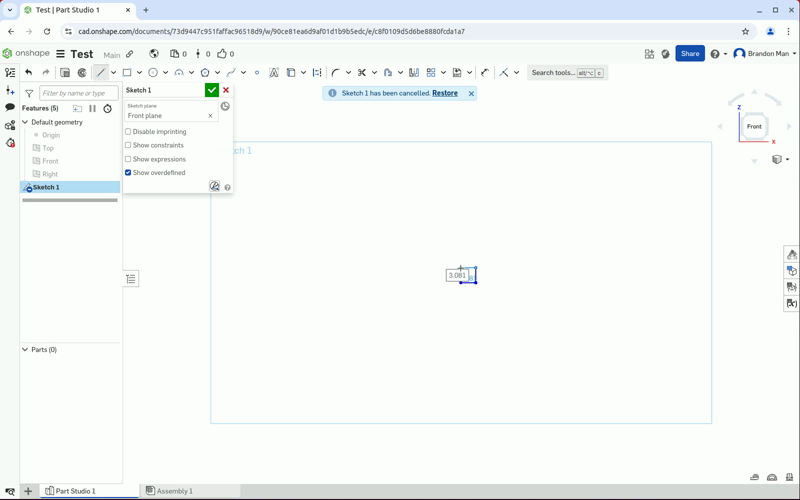
click(460, 267)
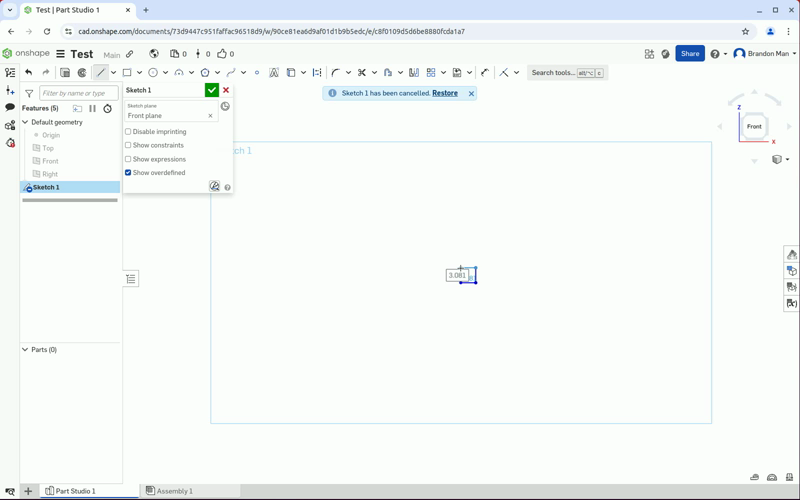
key_up(shift)
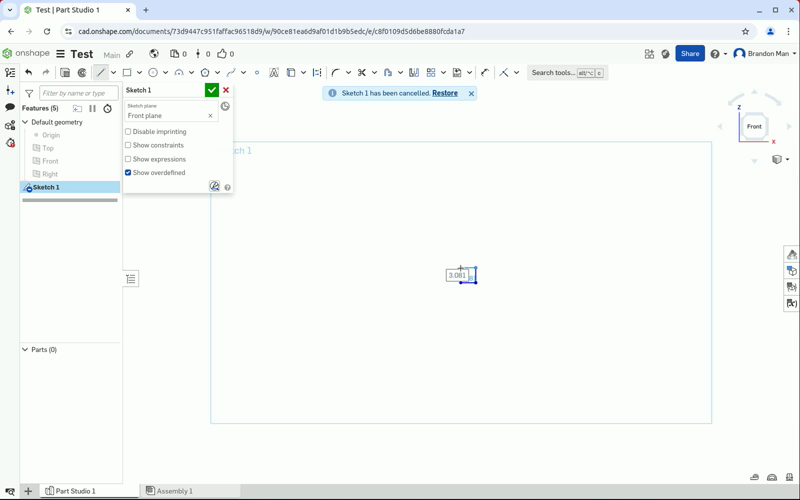
mouse_move(490, 267)
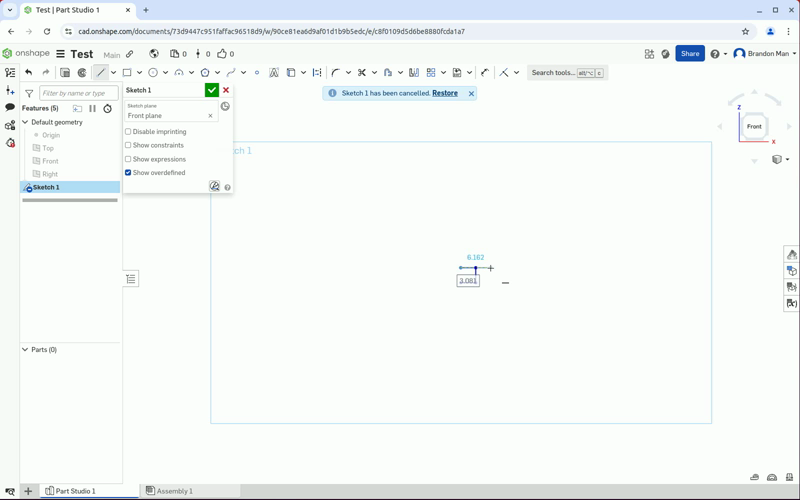
key_down(shift)
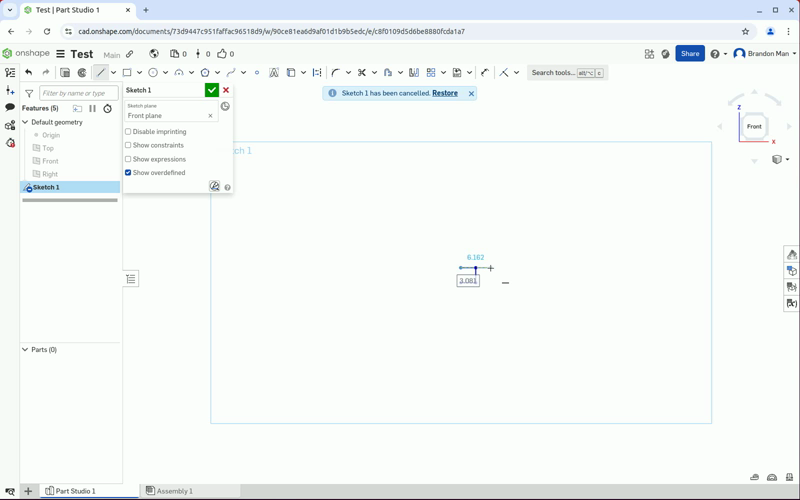
mouse_move(460, 282)
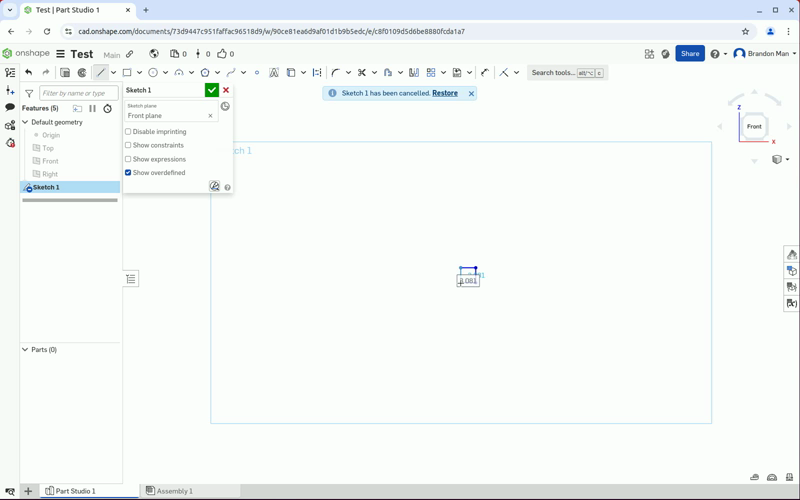
key_up(shift)
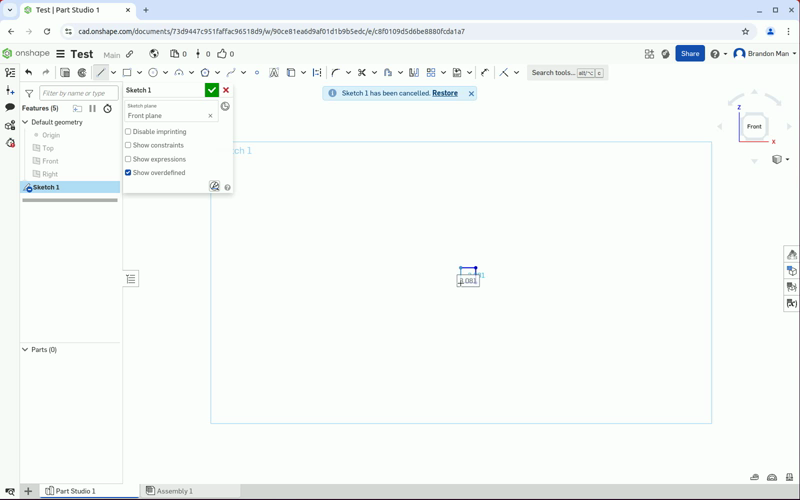
click(460, 282)
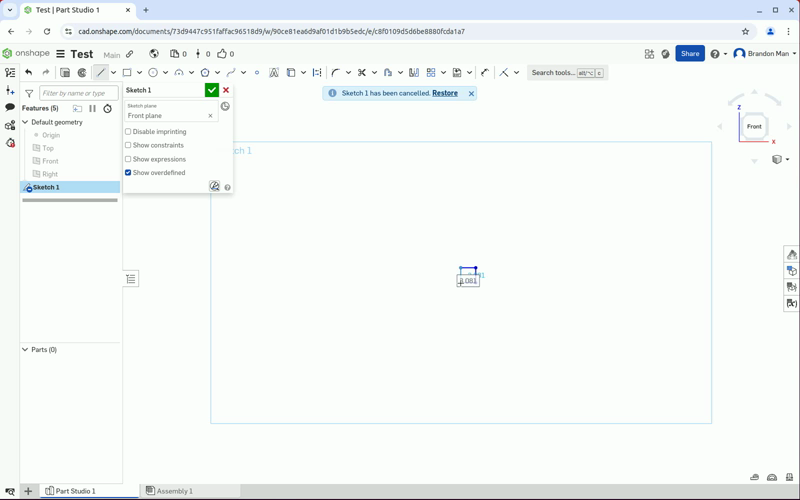
key(esc)
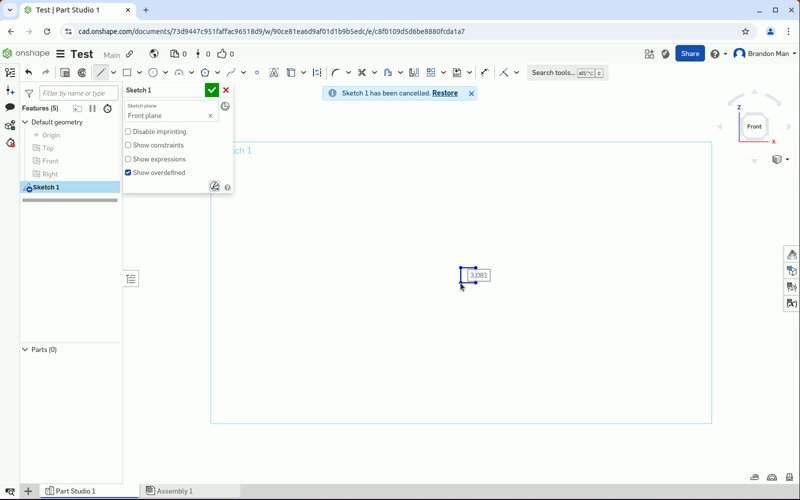
mouse_move(470, 281)
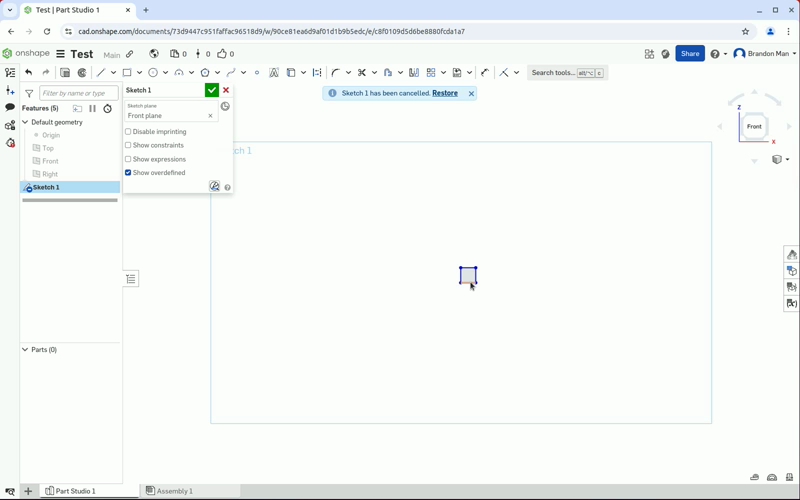
scroll(6)
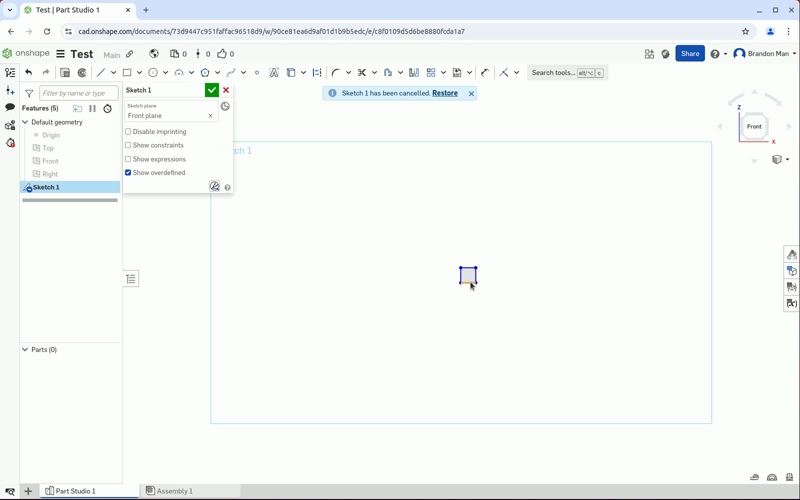
scroll(6)
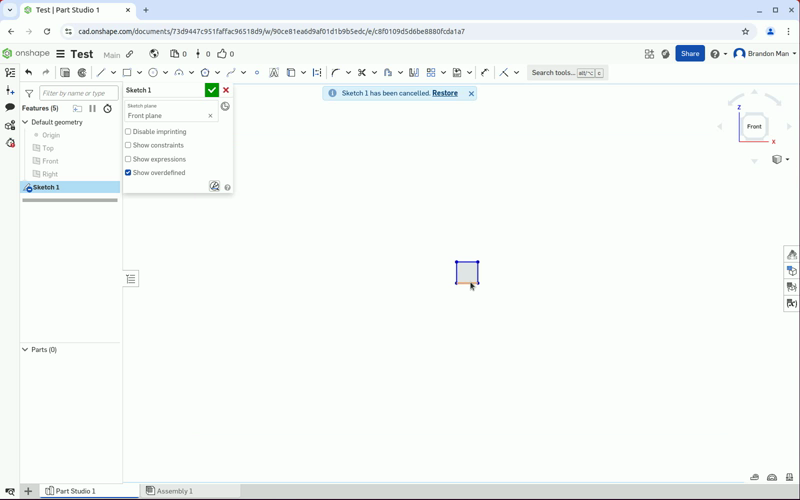
scroll(6)
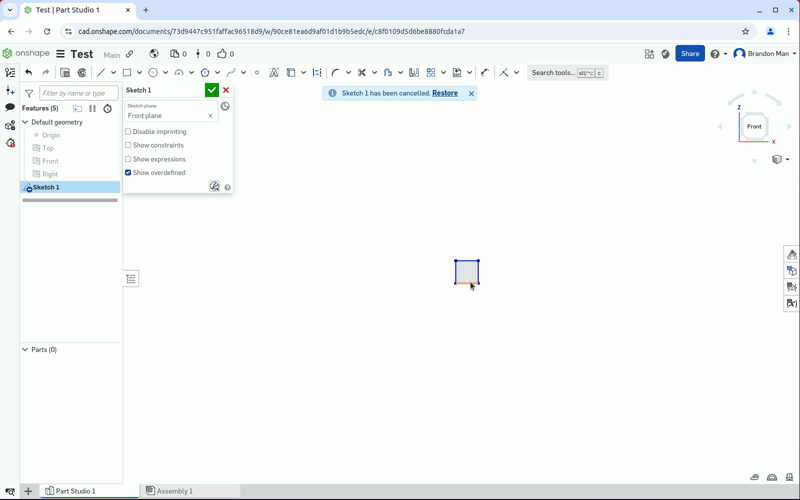
scroll(6)
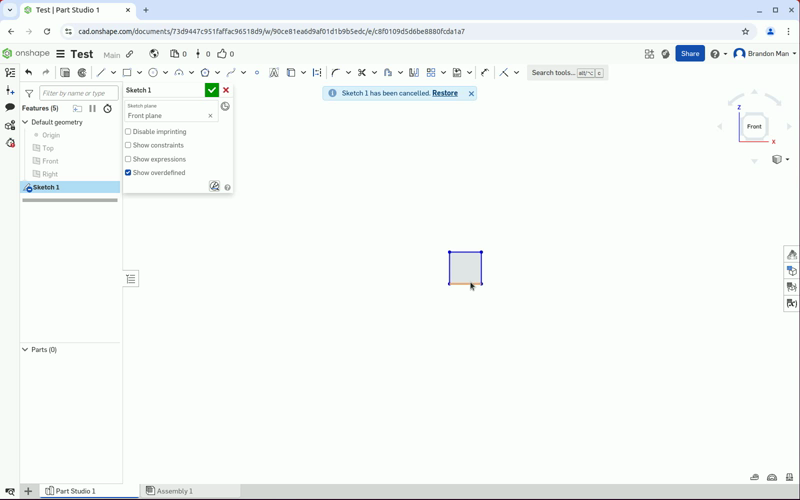
scroll(6)
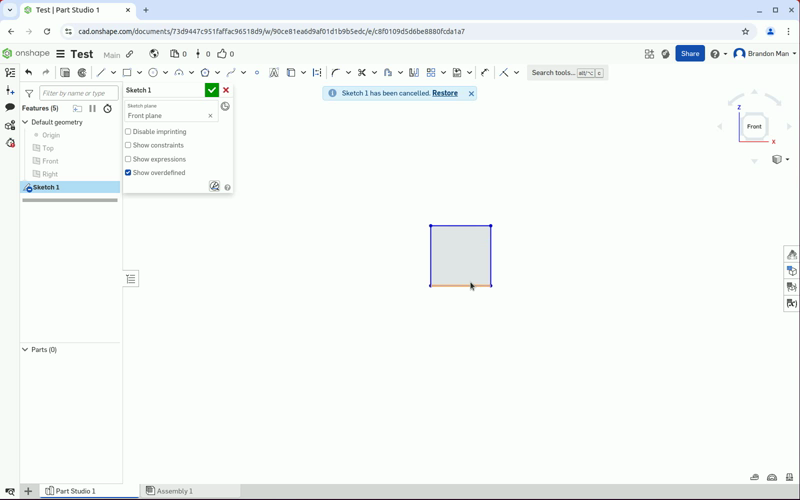
scroll(6)
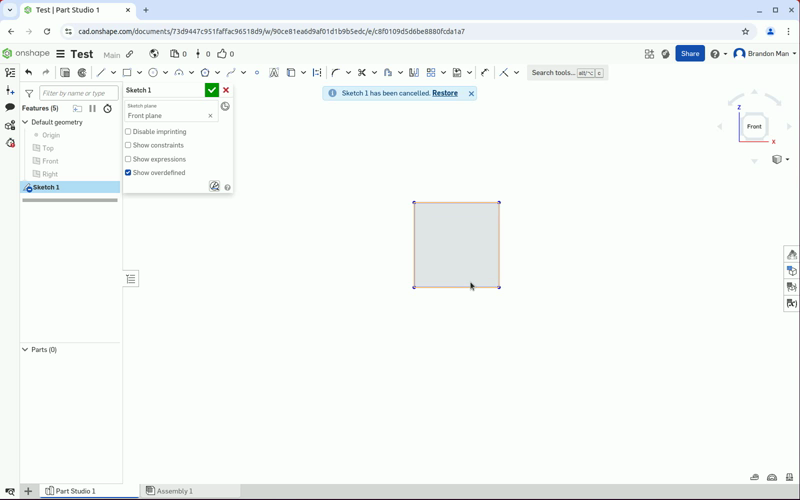
scroll(6)
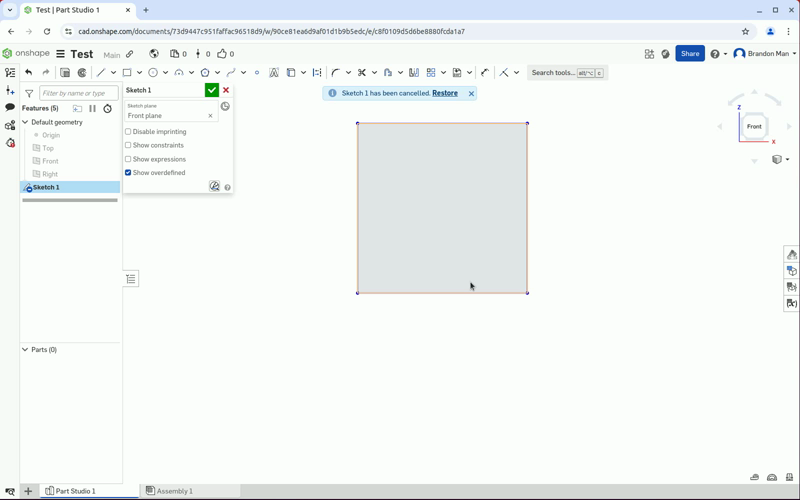
click(470, 281)
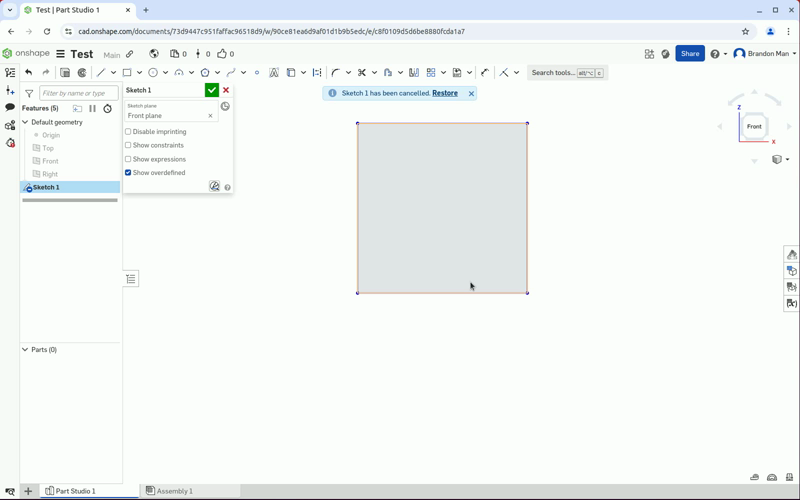
scroll(-6)
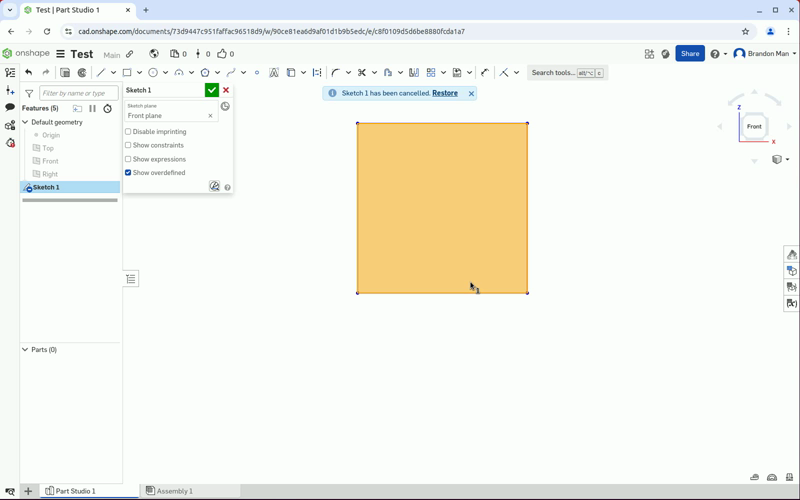
scroll(-6)
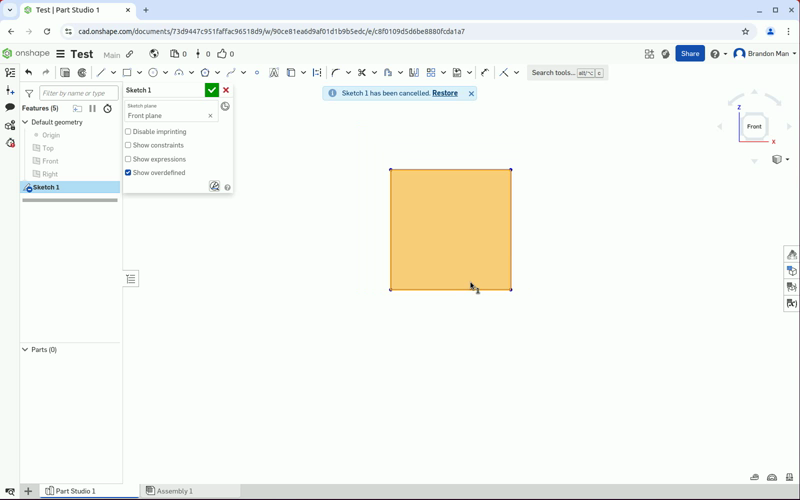
scroll(-6)
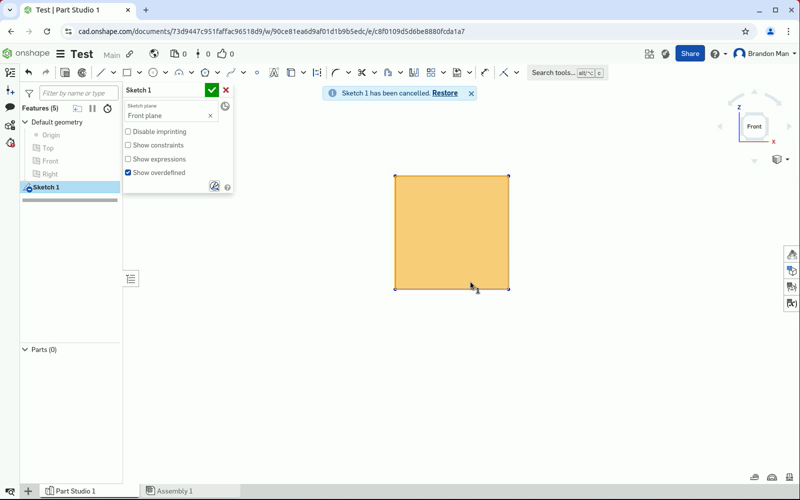
scroll(-6)
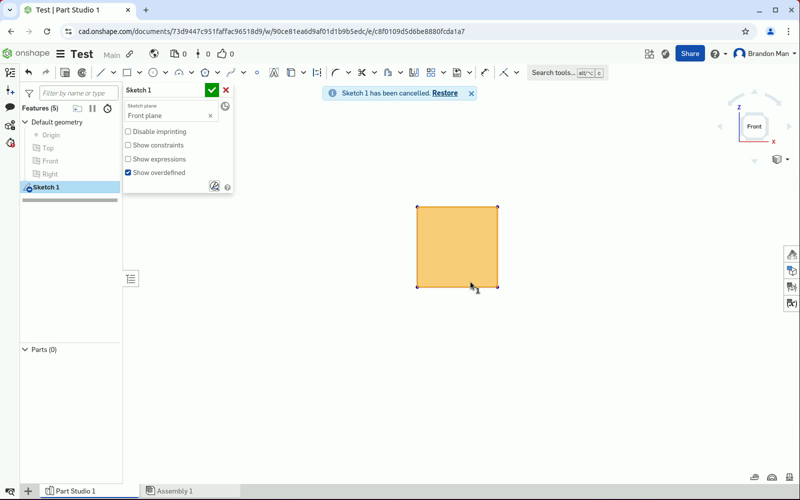
scroll(-6)
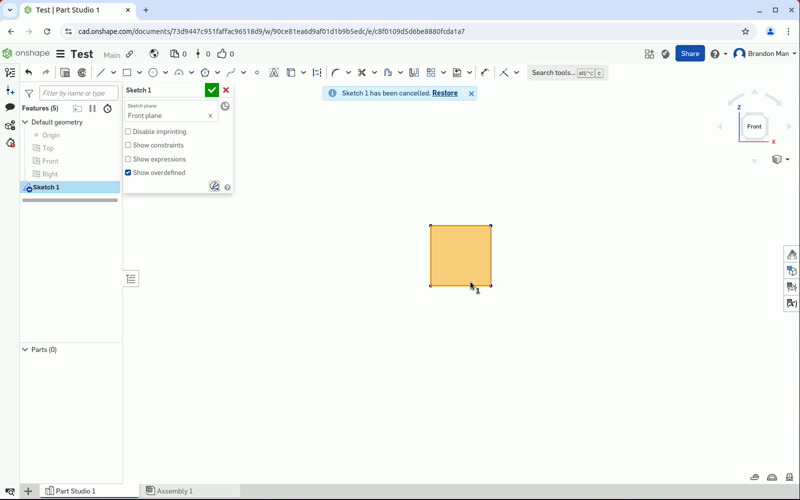
scroll(-6)
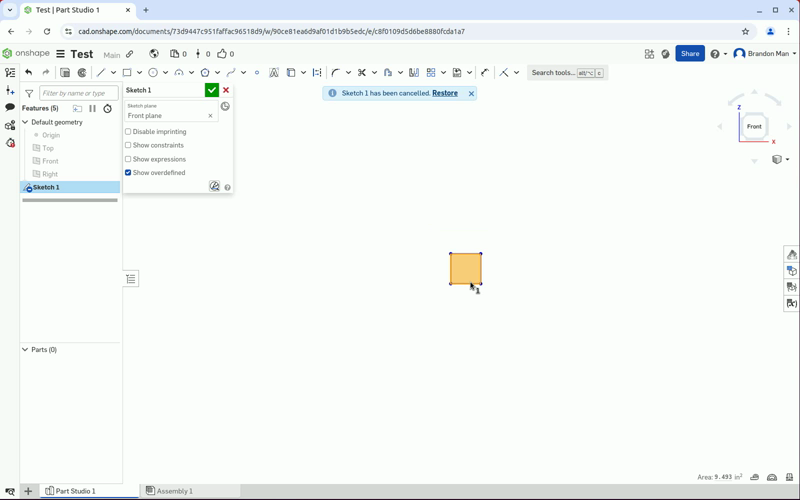
scroll(-6)
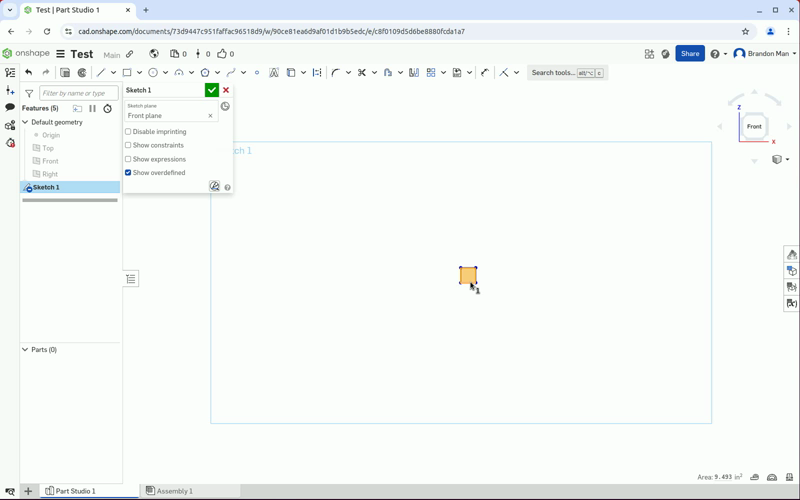
mouse_move(73, 352)
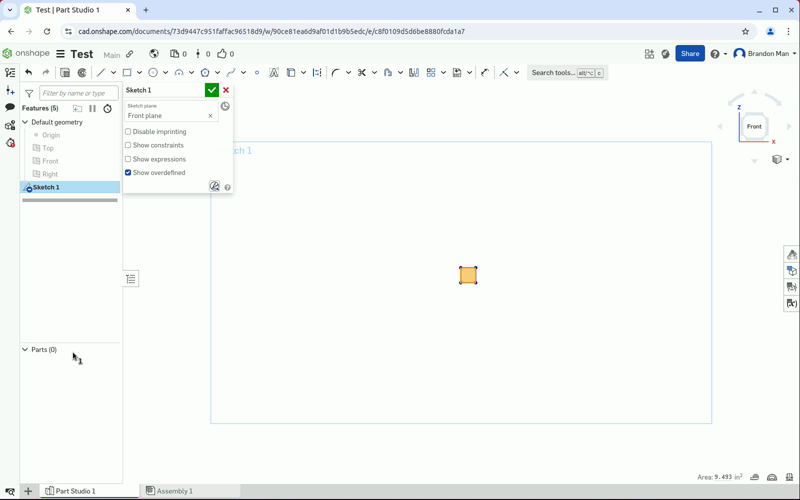
key(shift+y)
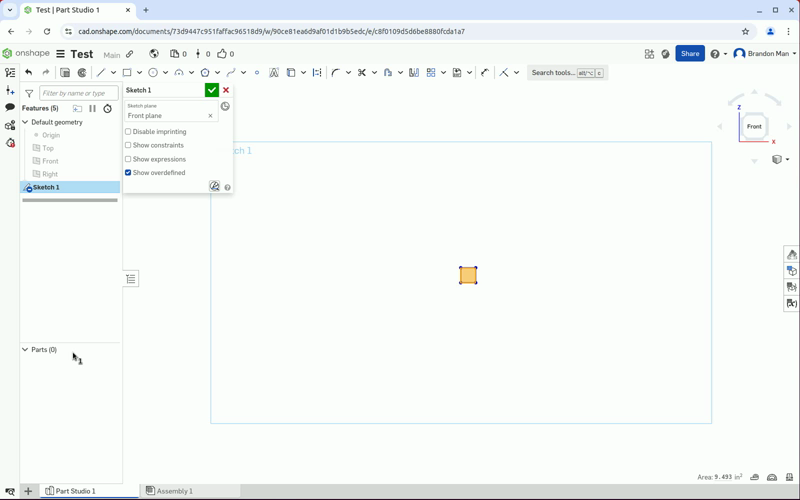
key(shift+e)
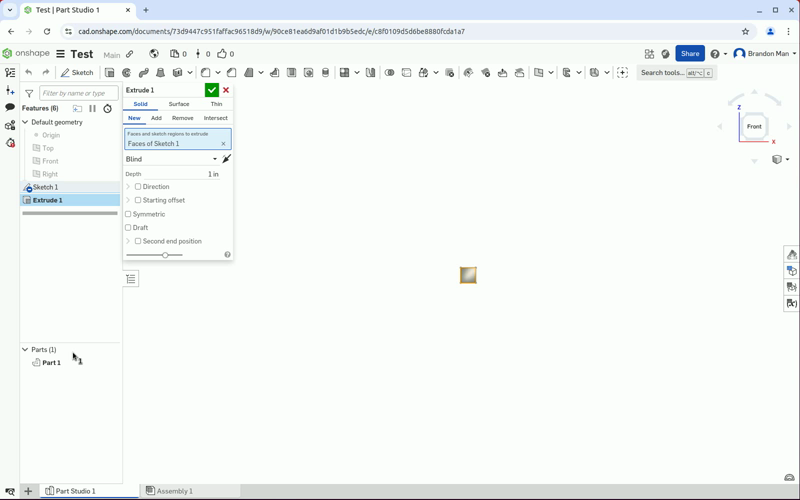
mouse_move(143, 106)
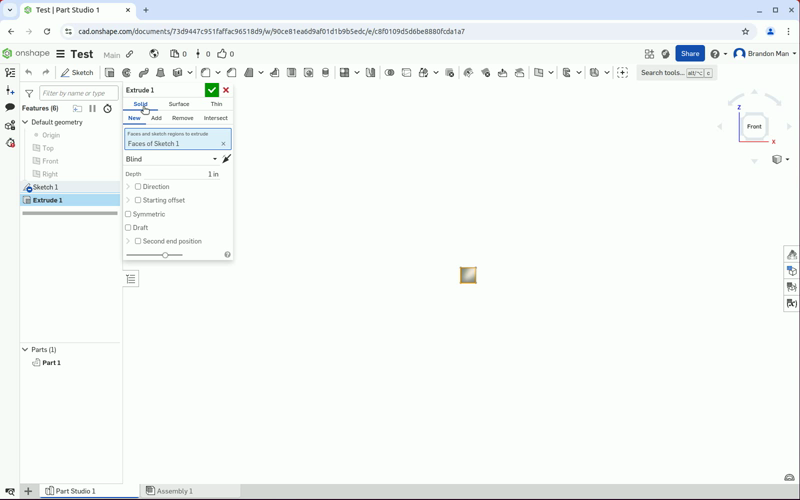
click(143, 106)
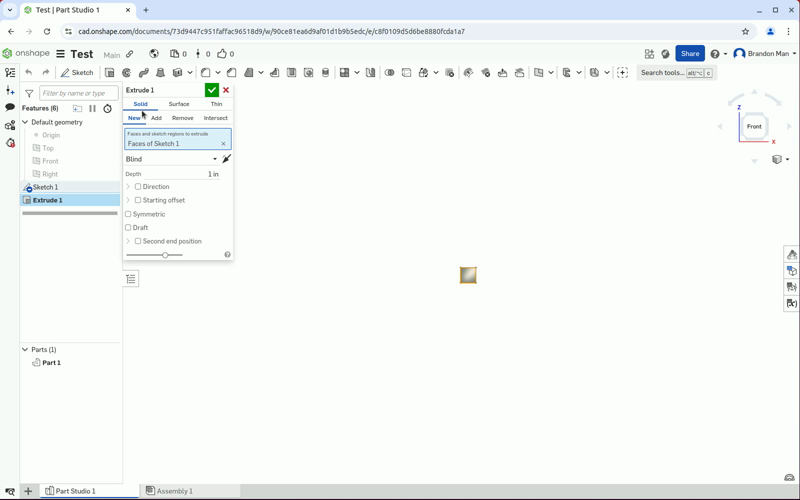
mouse_move(137, 120)
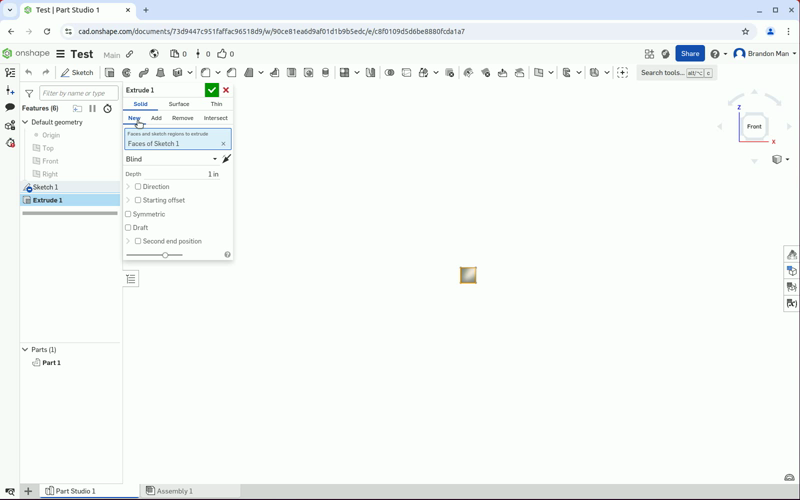
click(137, 120)
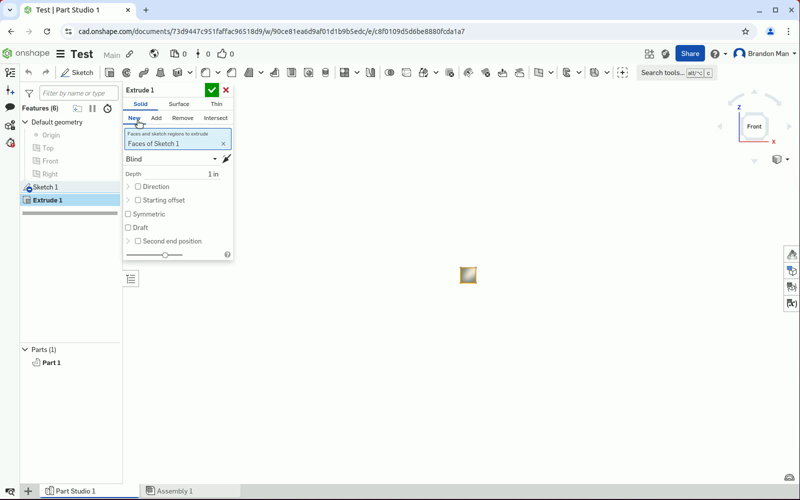
key(tab, 4)
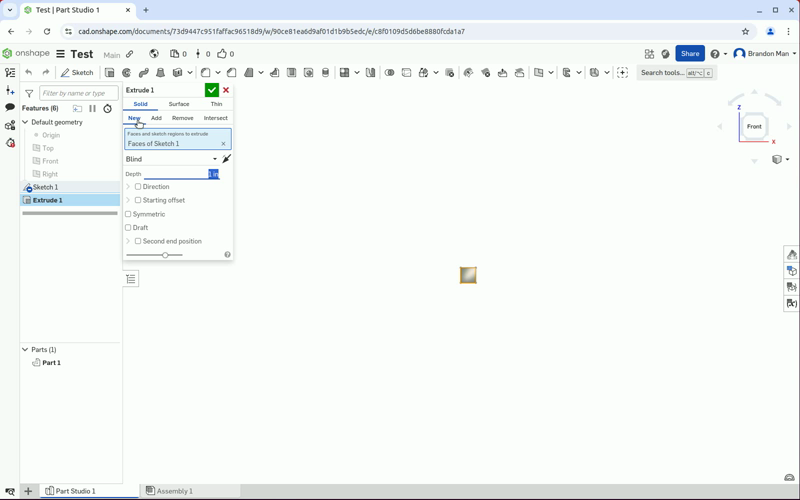
text(23.108)
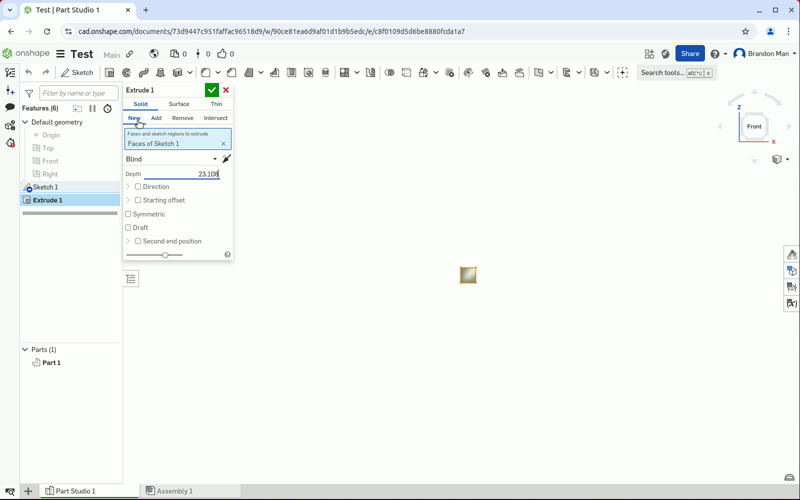
key(enter)
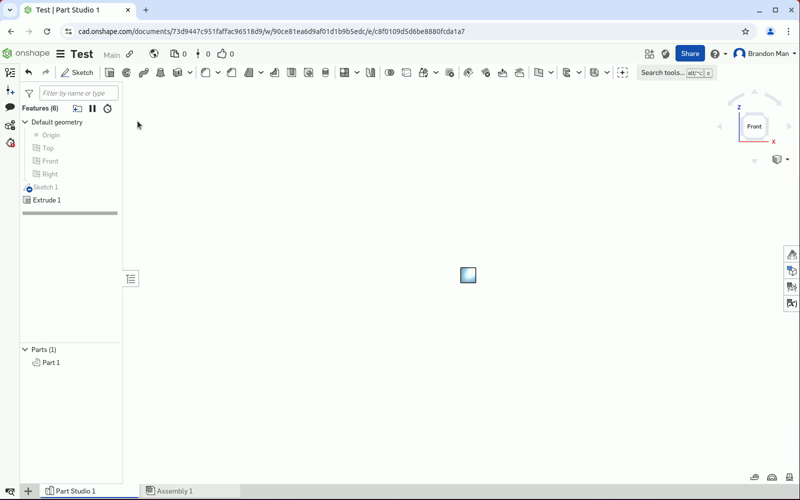
key(shift+h)
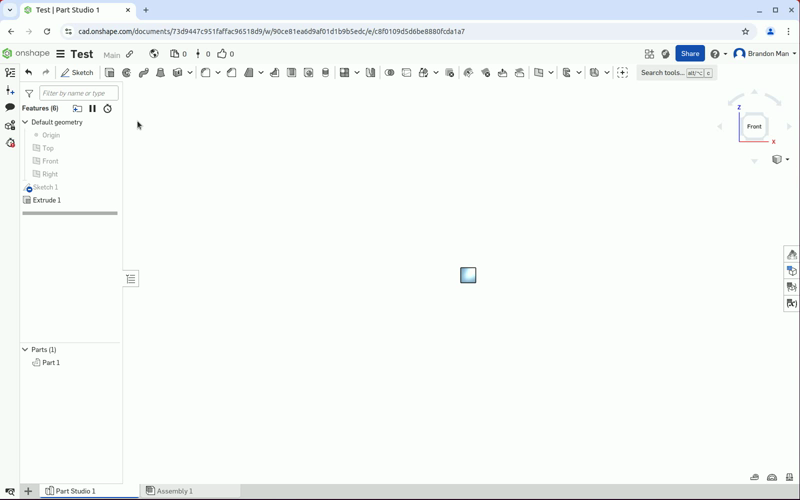
key(shift+h)
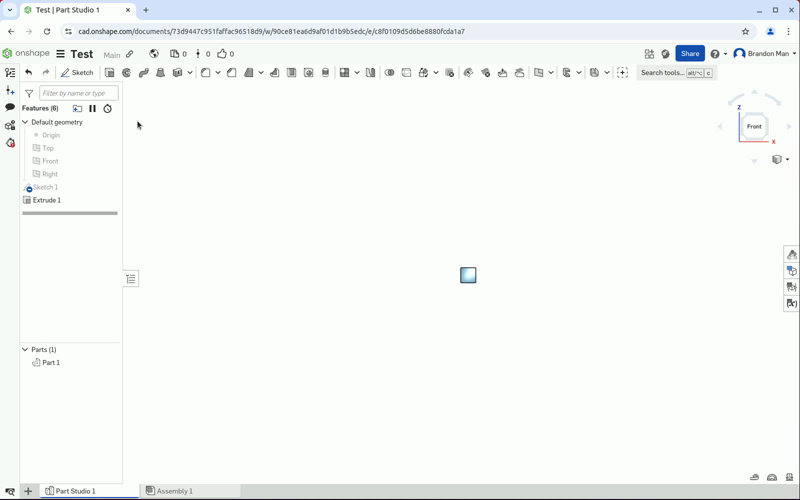
mouse_move(73, 189)
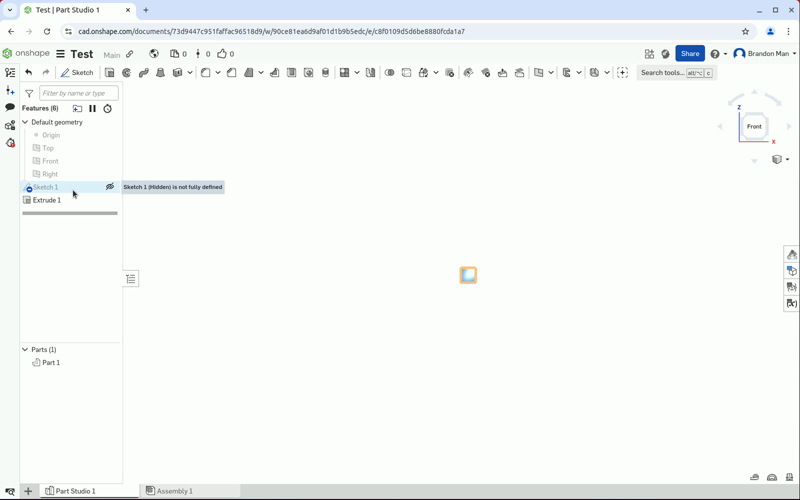
click(73, 189)
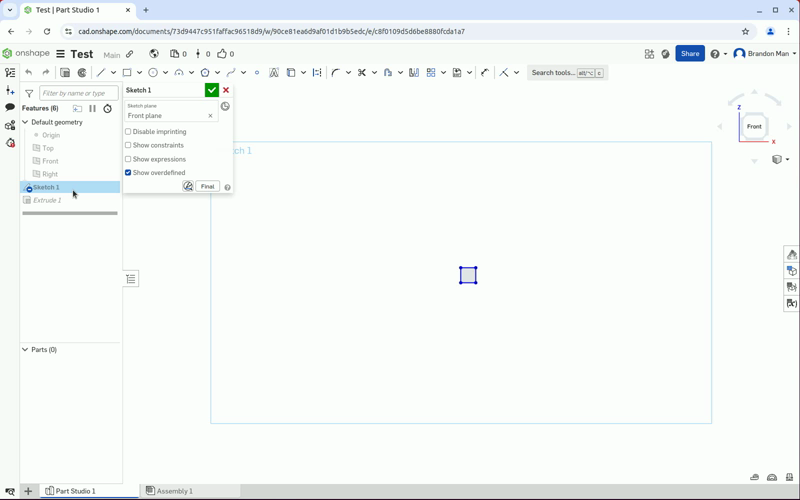
mouse_move(229, 92)
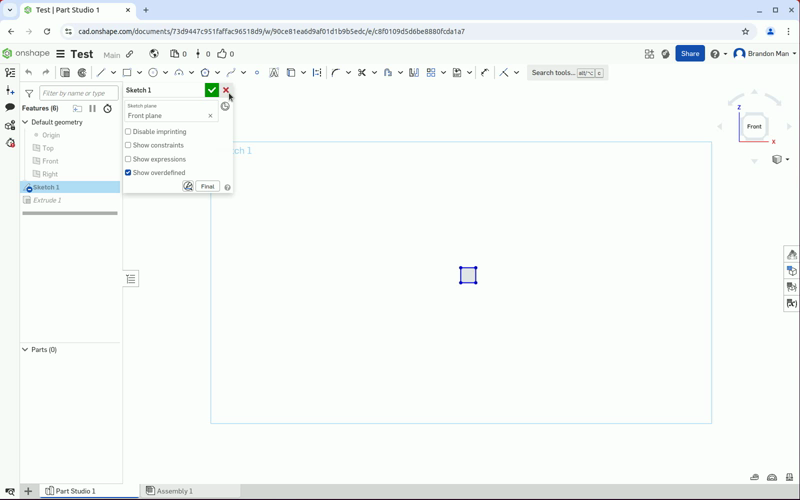
click(229, 92)
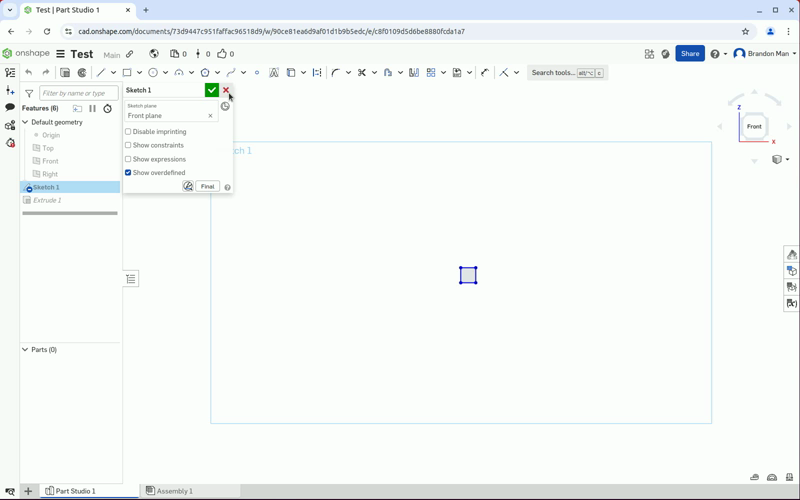
key(shift+s)
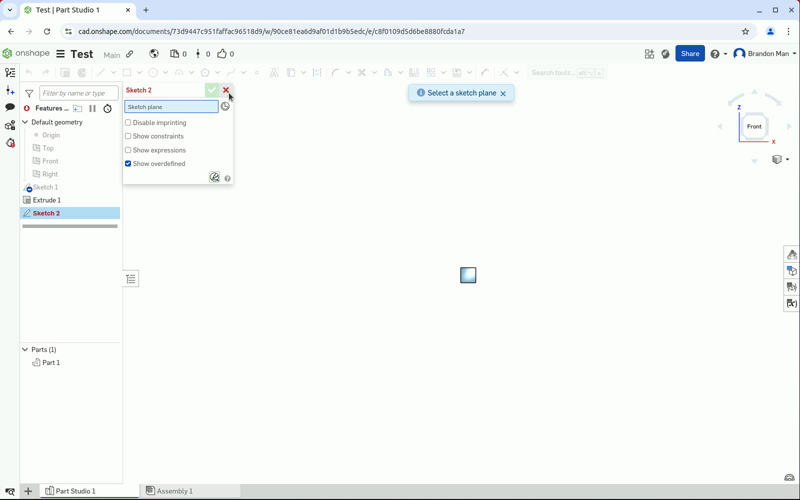
mouse_move(73, 163)
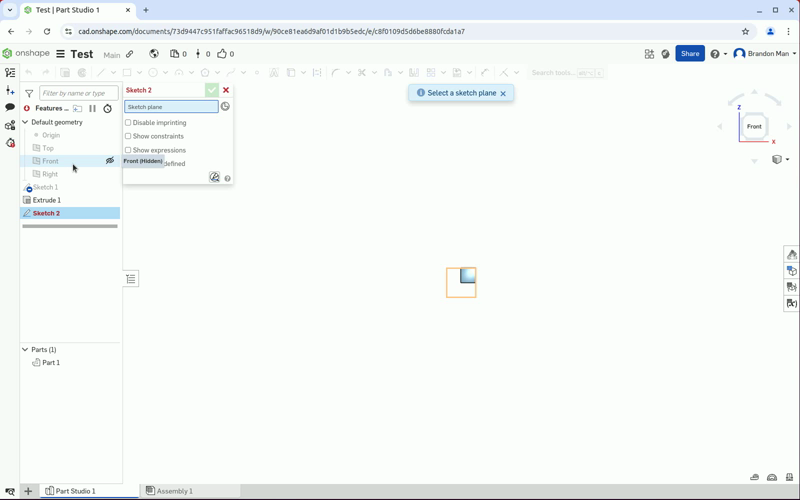
click(73, 163)
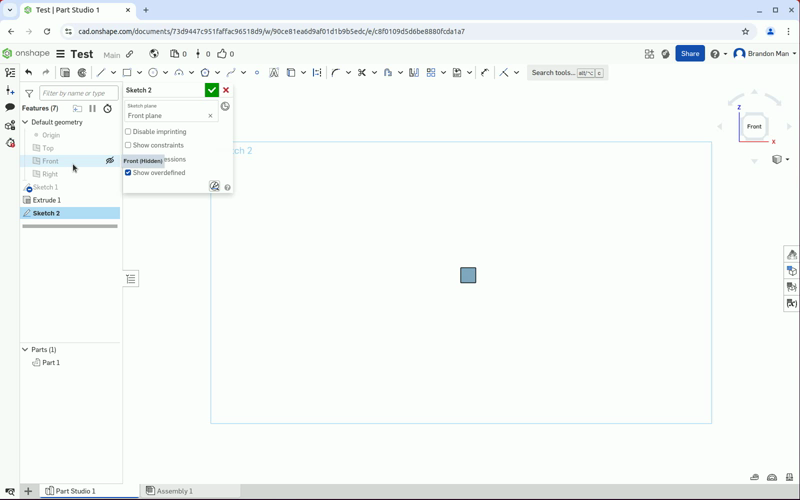
mouse_move(73, 352)
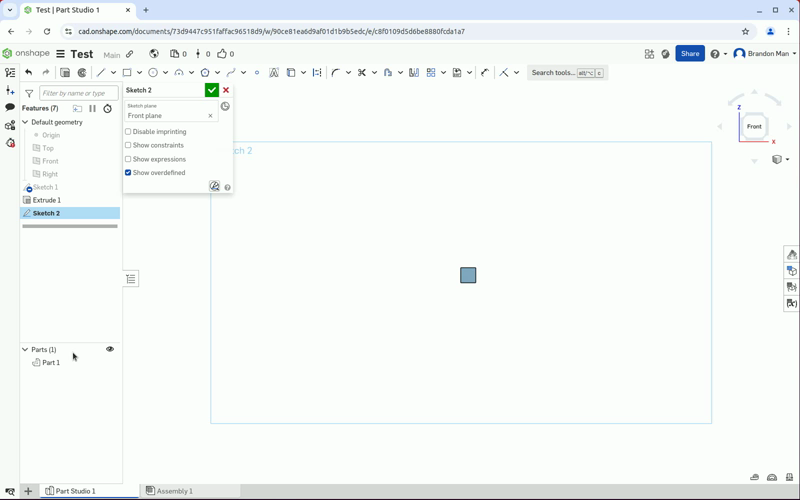
key(y)
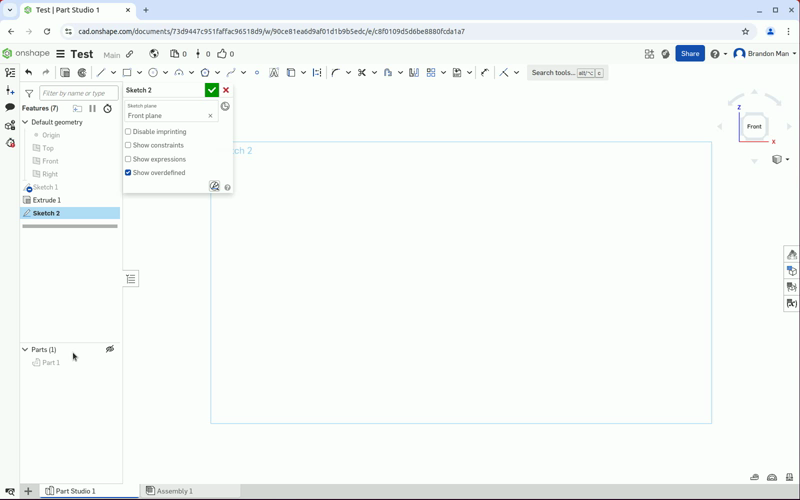
key(l)
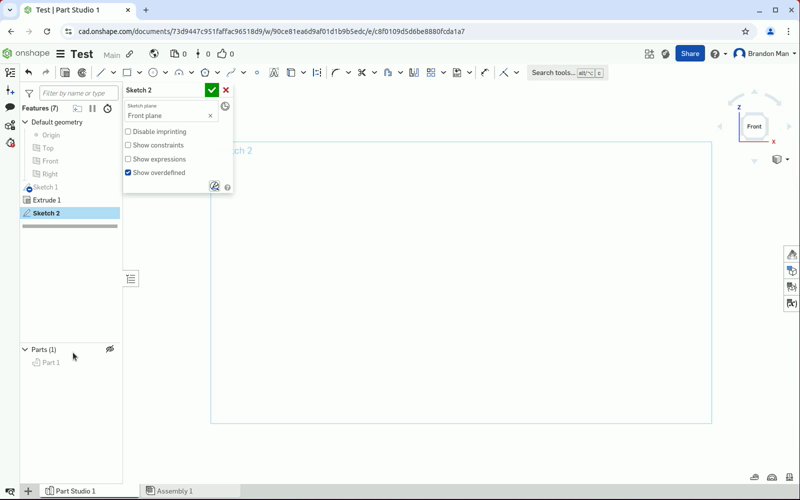
key_down(shift)
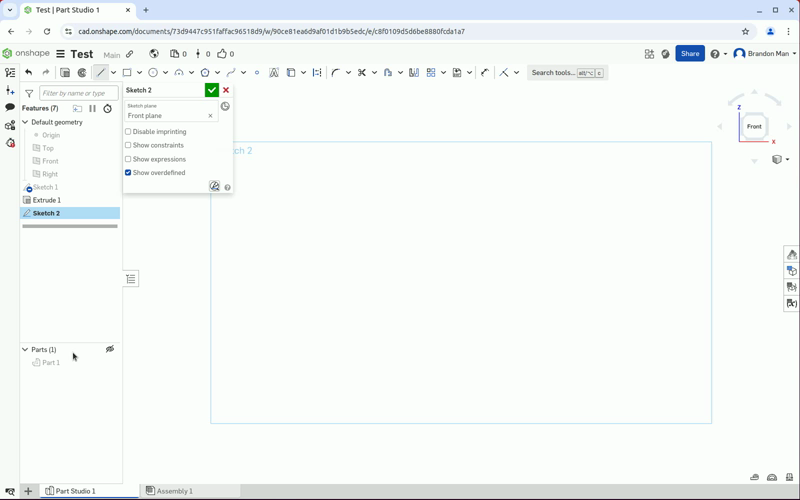
mouse_move(422, 282)
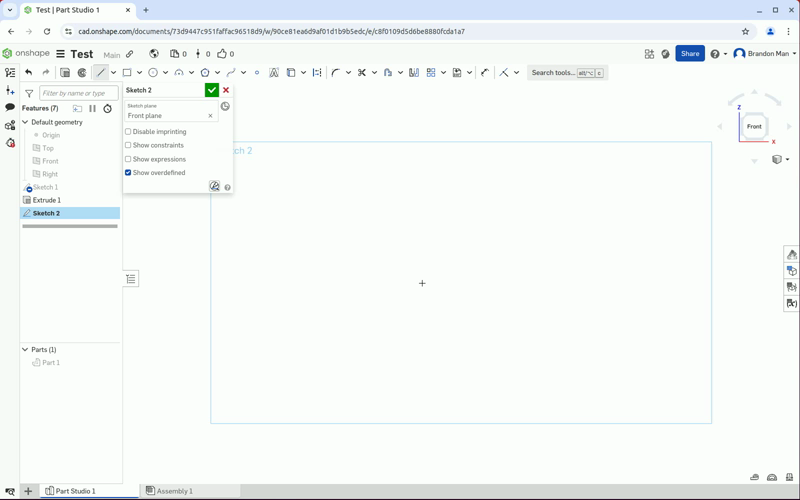
click(422, 282)
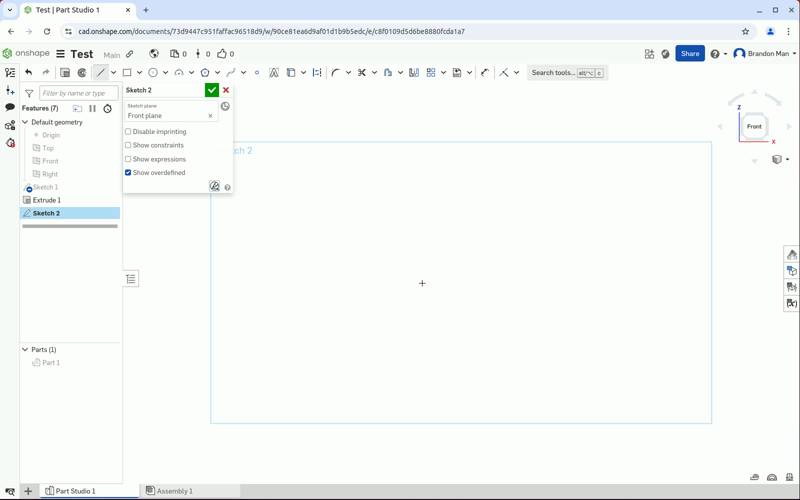
key_up(shift)
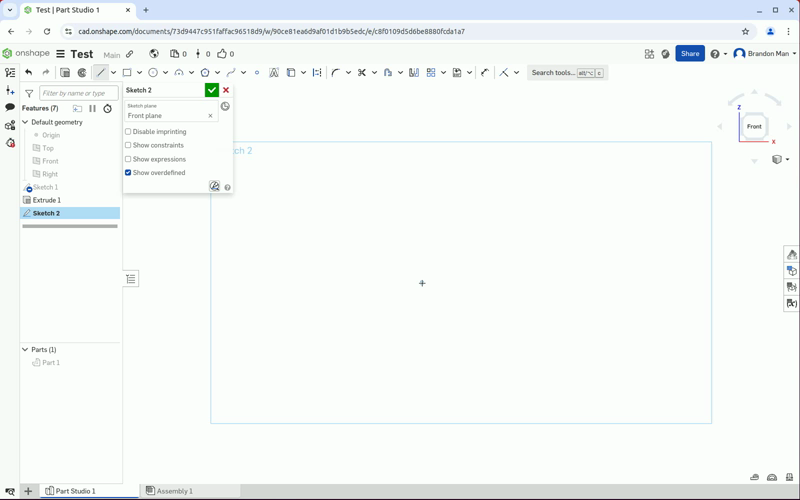
key_down(shift)
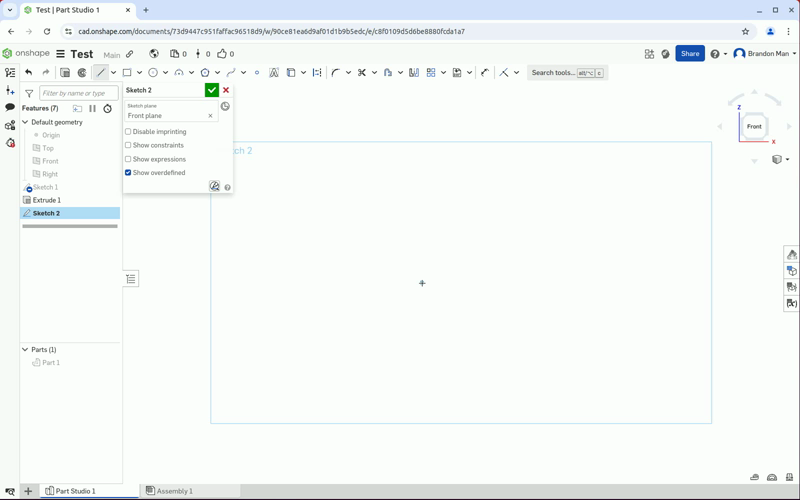
mouse_move(452, 282)
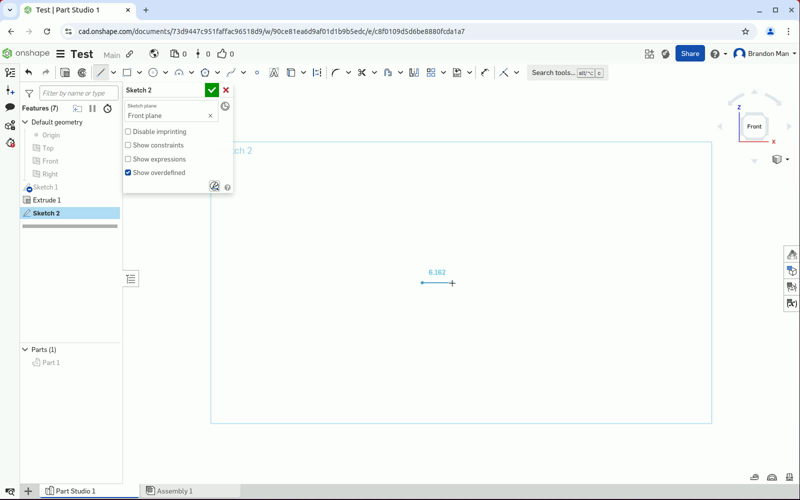
mouse_move(437, 282)
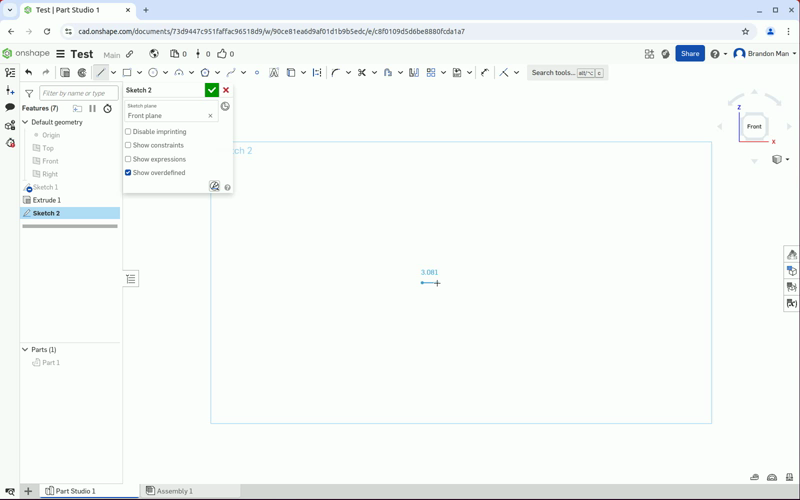
click(437, 282)
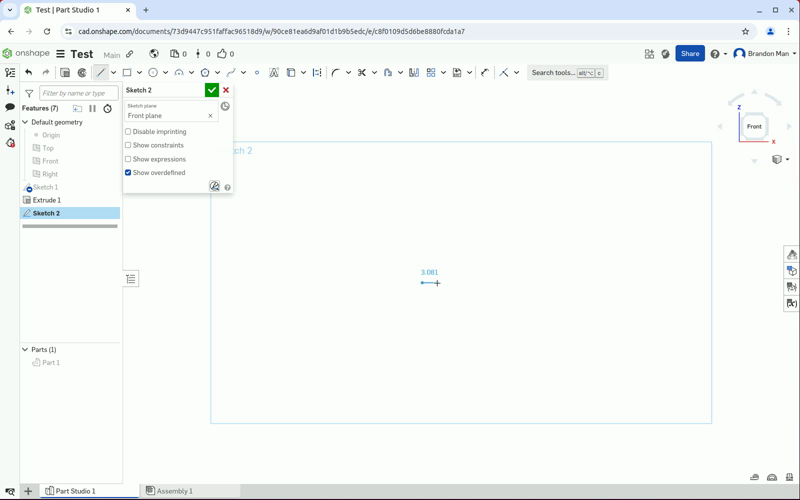
key_up(shift)
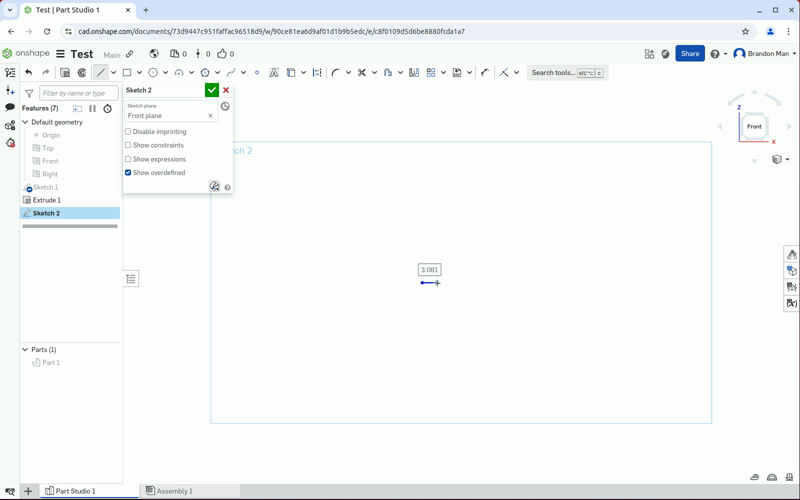
key_down(shift)
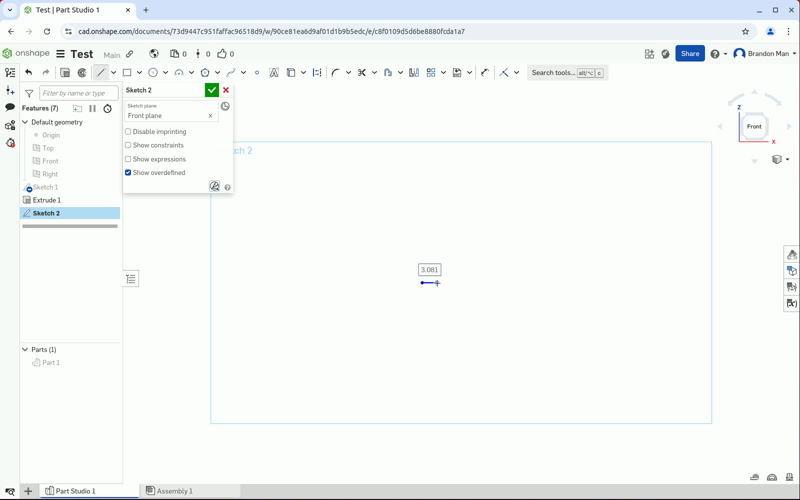
mouse_move(467, 282)
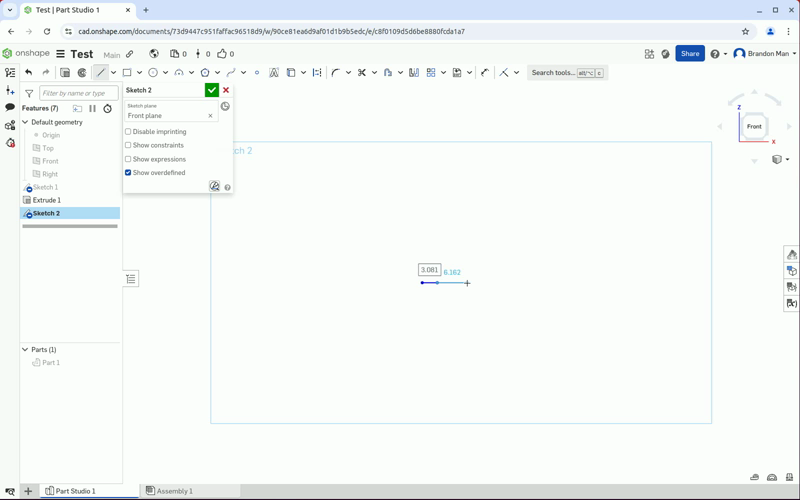
mouse_move(437, 267)
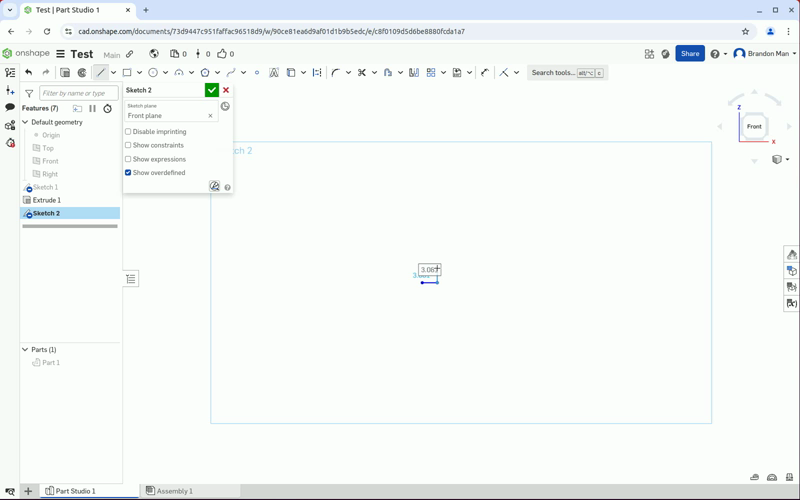
click(437, 267)
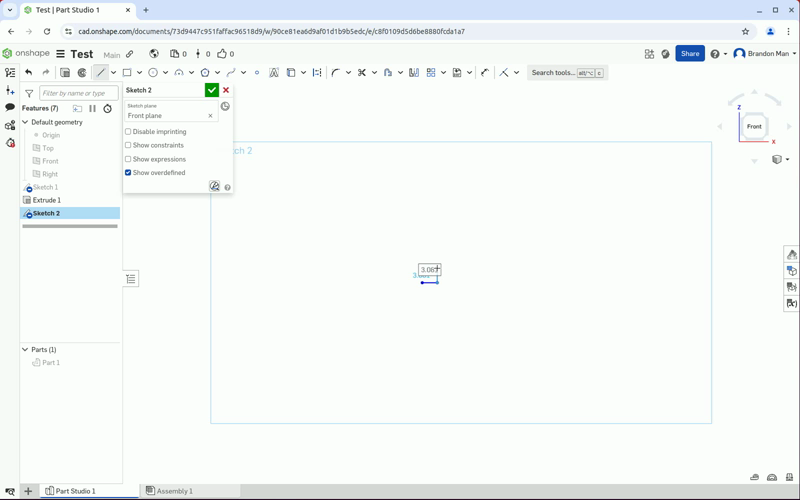
key_up(shift)
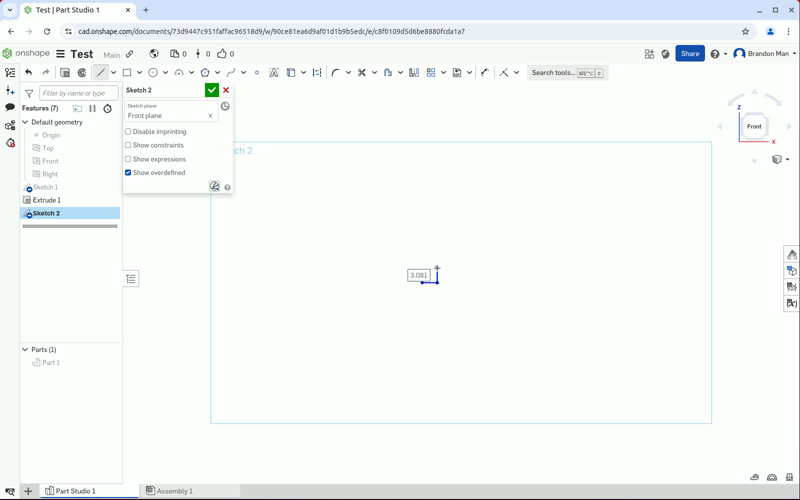
key_down(shift)
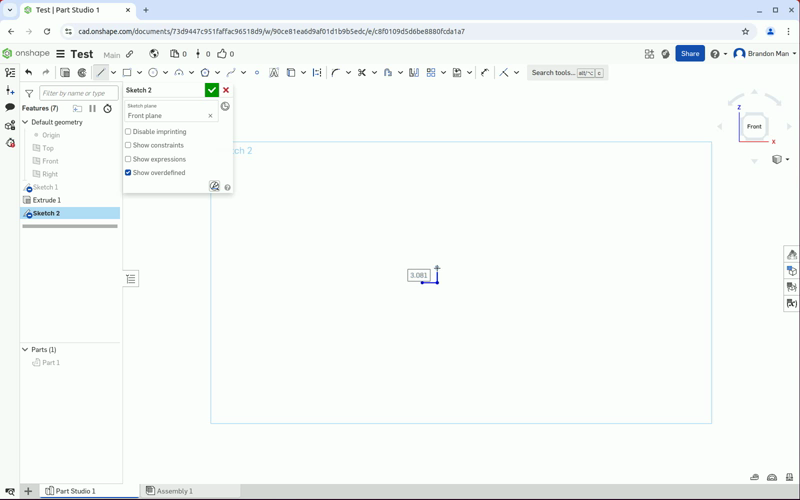
mouse_move(467, 267)
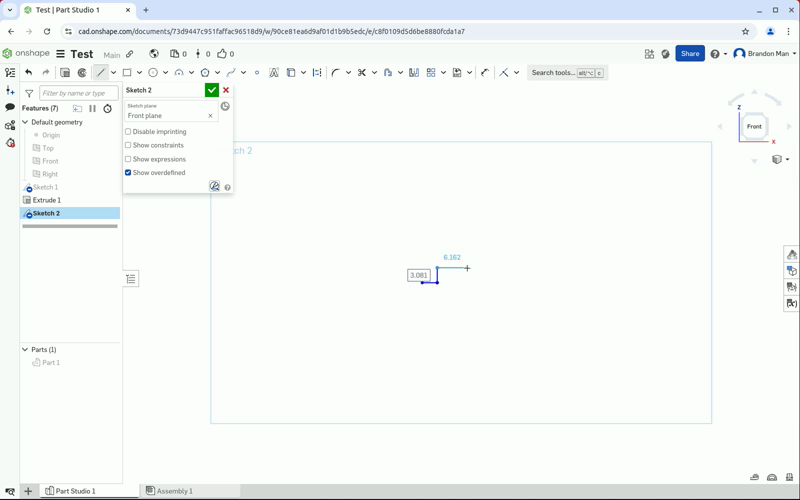
mouse_move(422, 267)
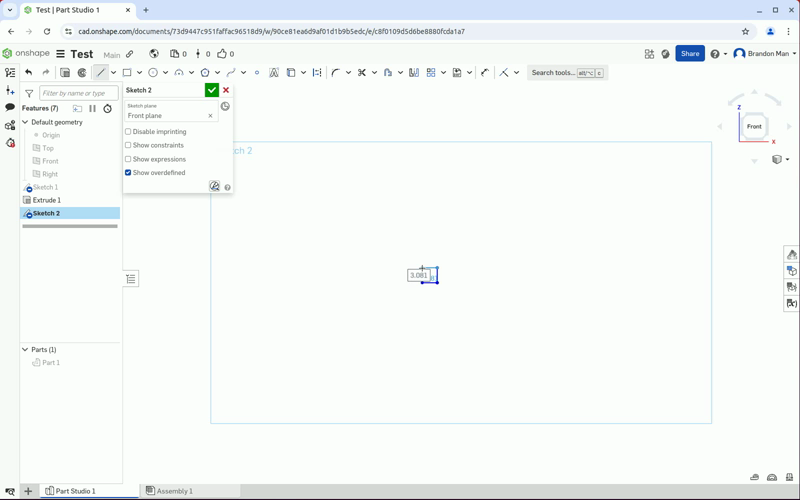
click(422, 267)
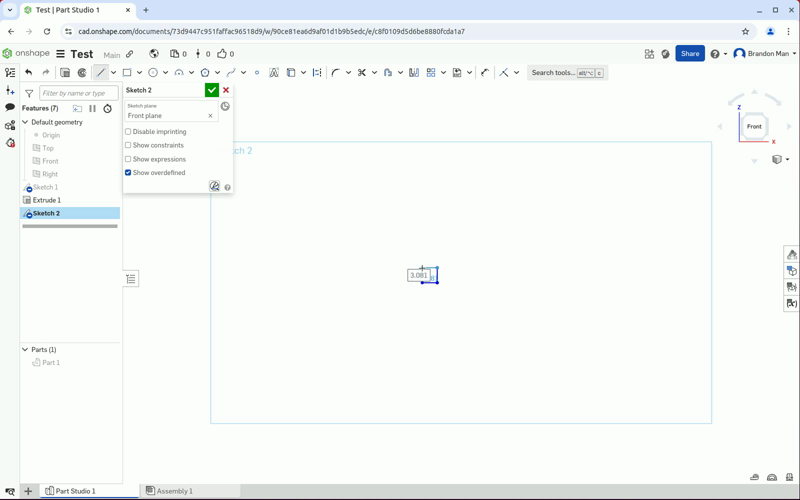
key_up(shift)
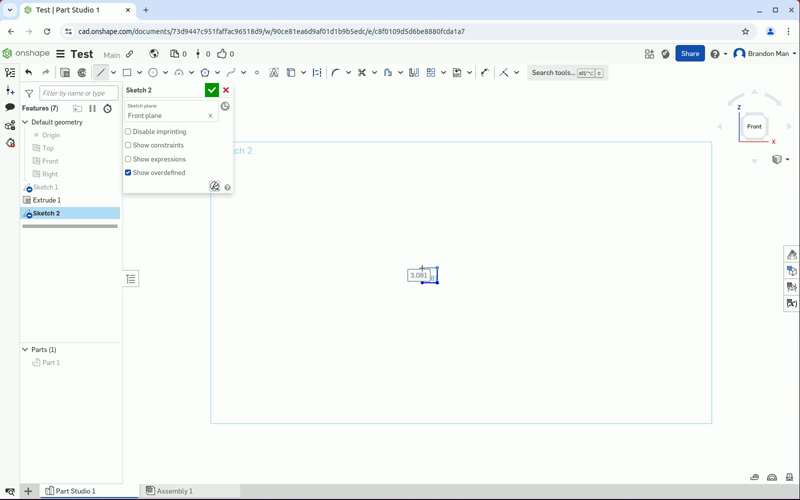
mouse_move(452, 267)
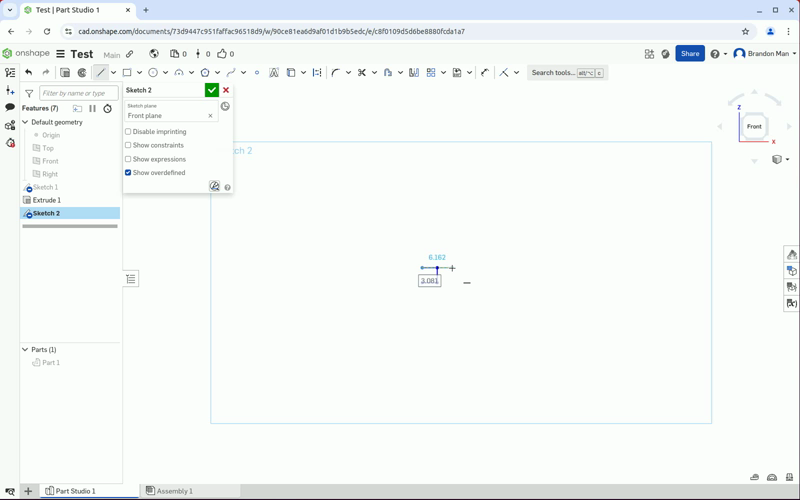
key_down(shift)
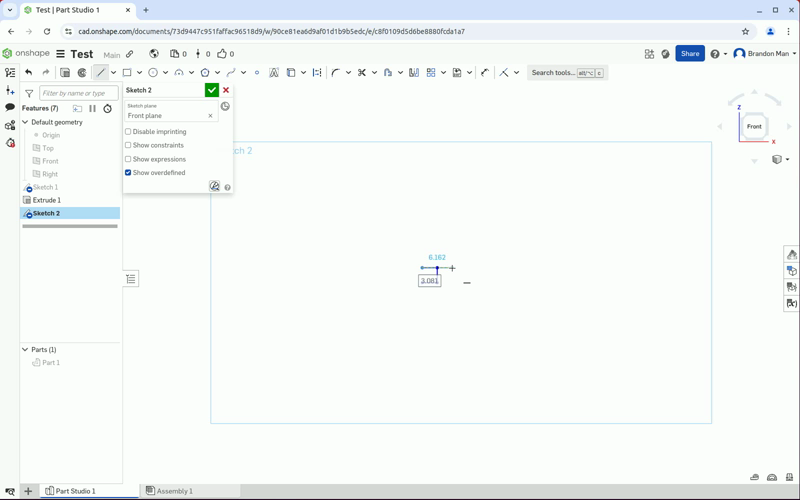
mouse_move(422, 282)
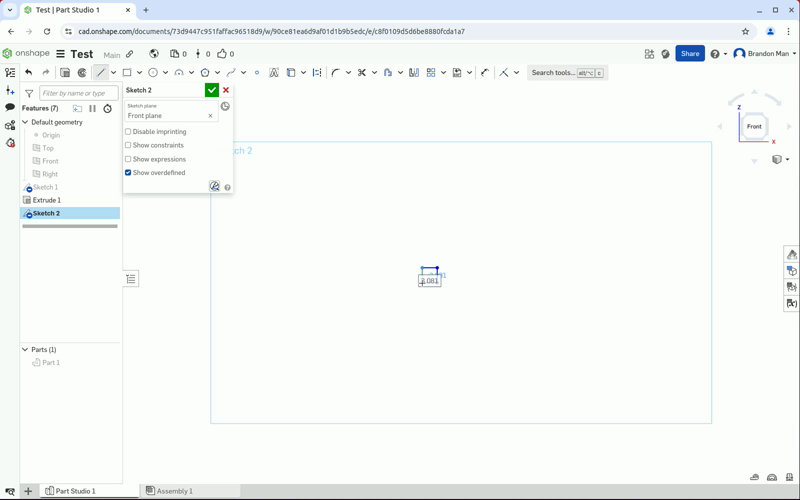
key_up(shift)
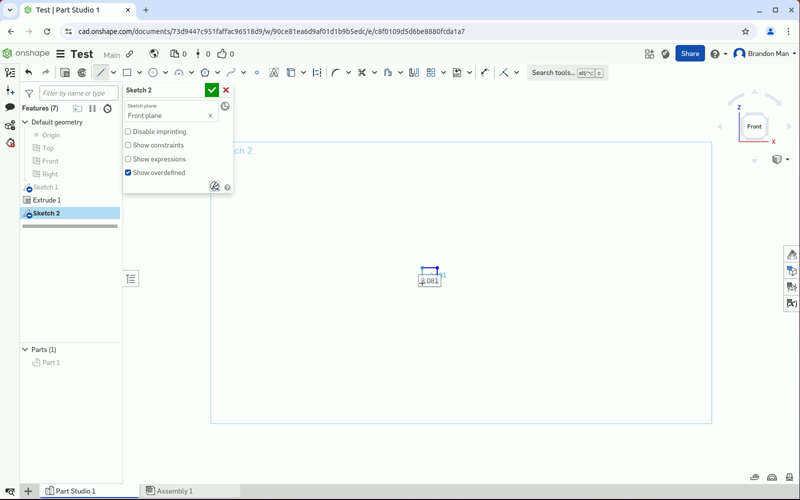
click(422, 282)
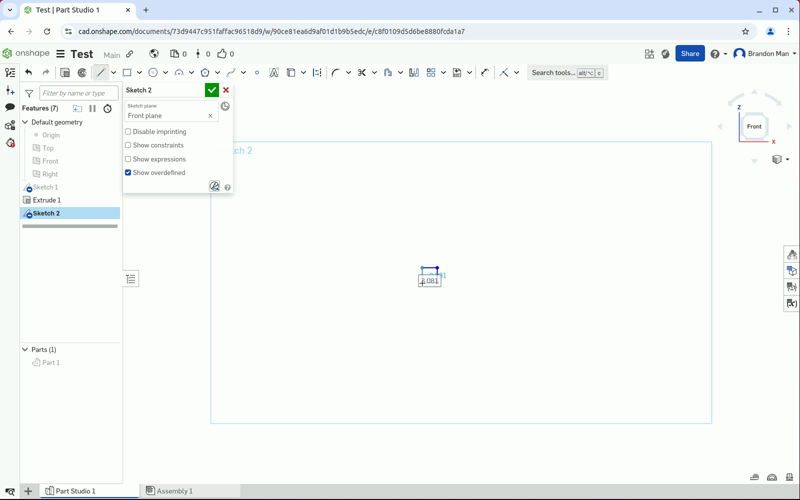
key(esc)
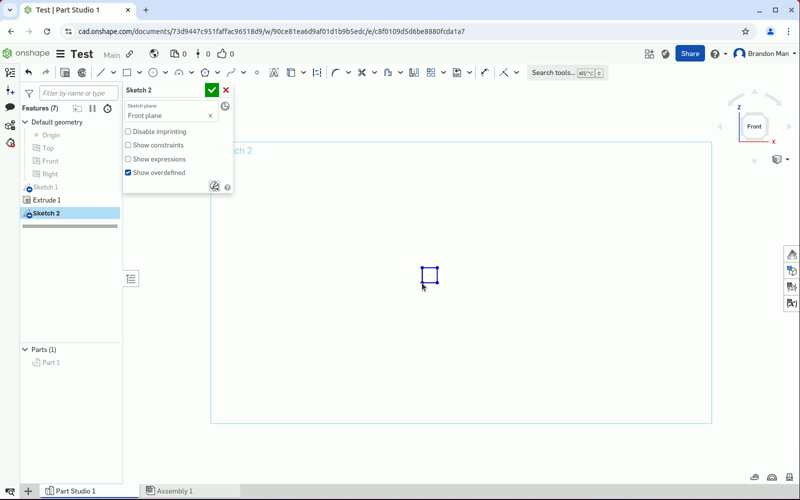
mouse_move(424, 275)
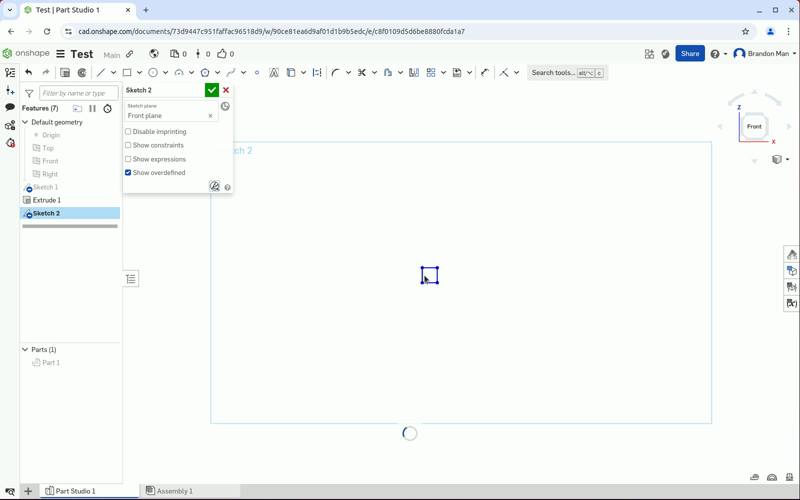
scroll(6)
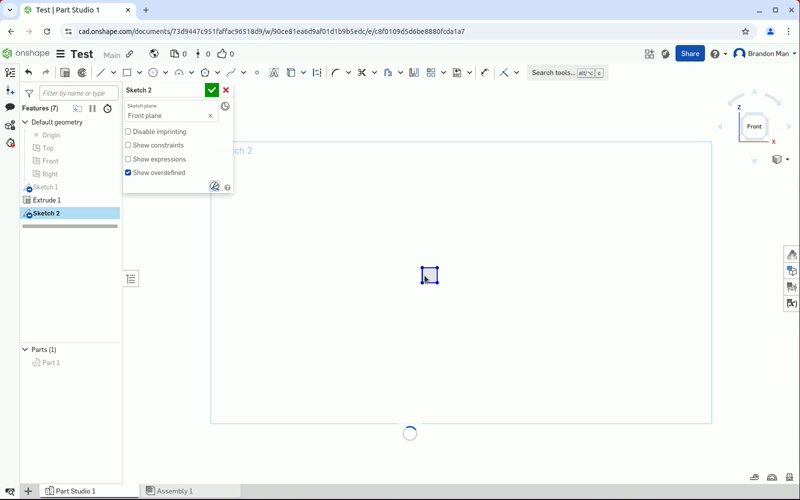
scroll(6)
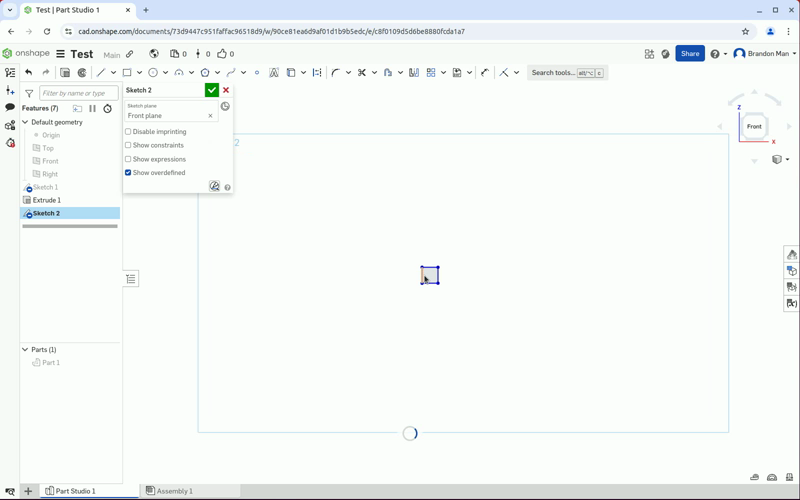
scroll(6)
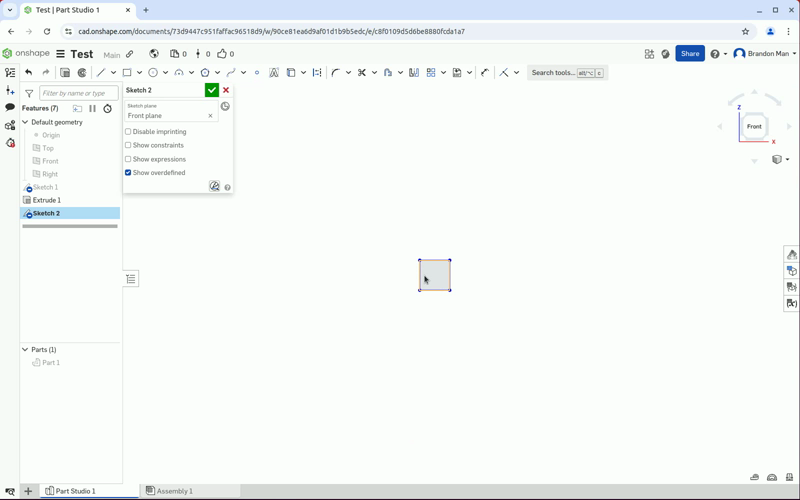
scroll(6)
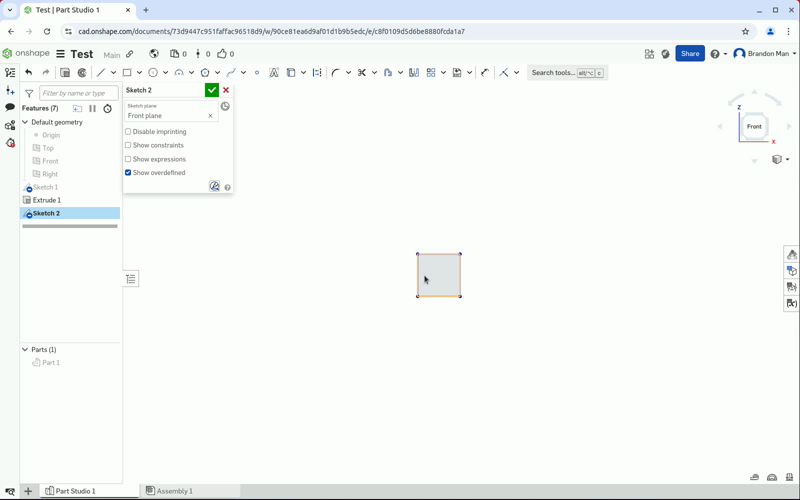
scroll(6)
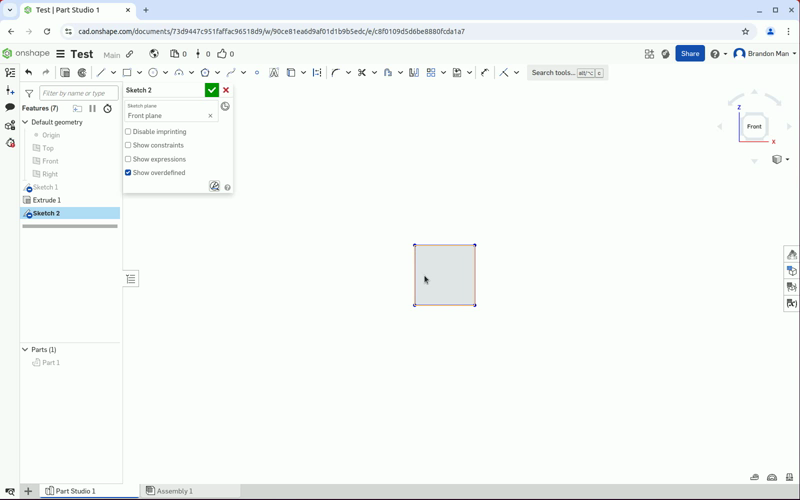
scroll(6)
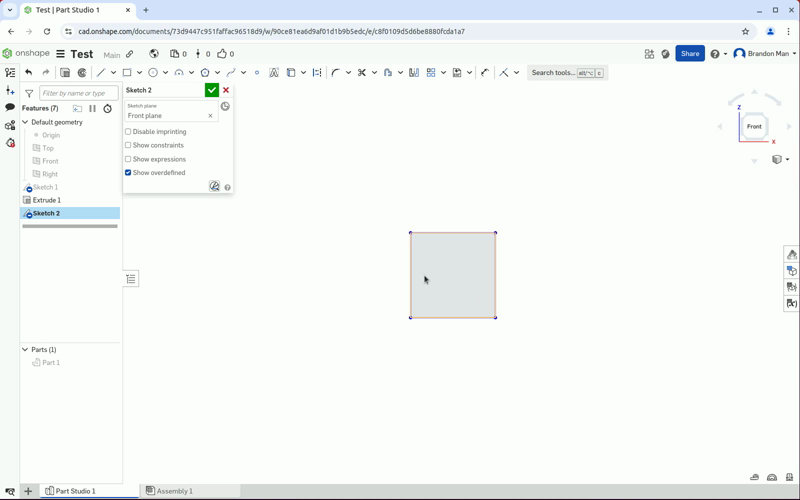
scroll(6)
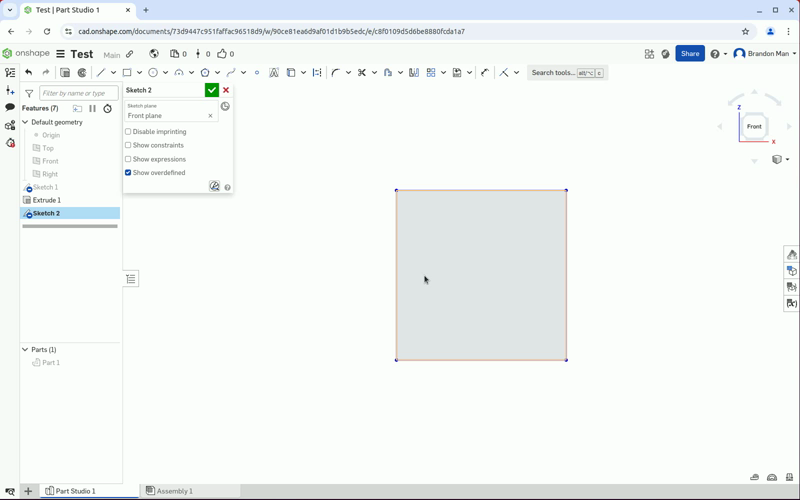
click(424, 275)
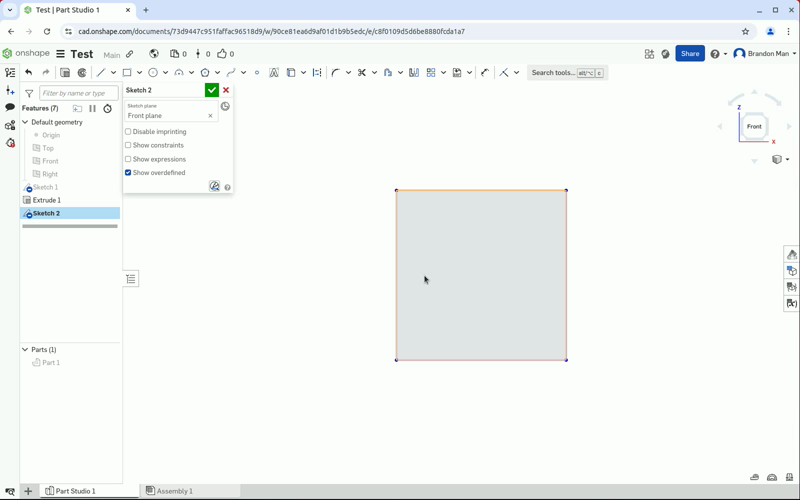
scroll(-6)
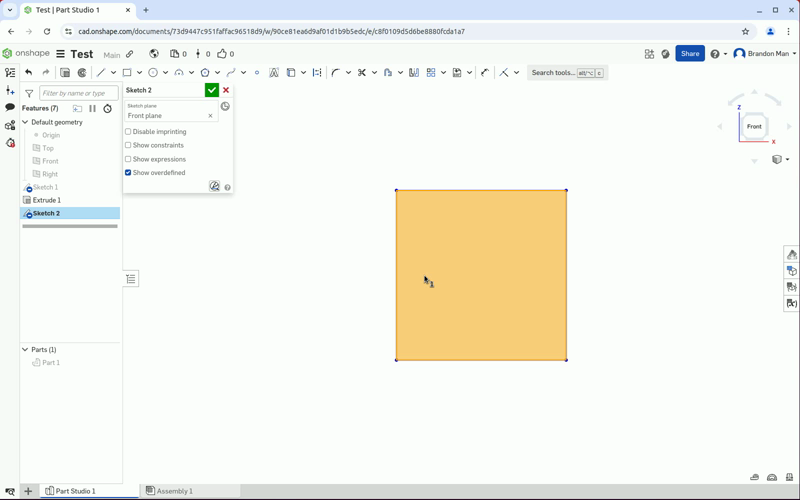
scroll(-6)
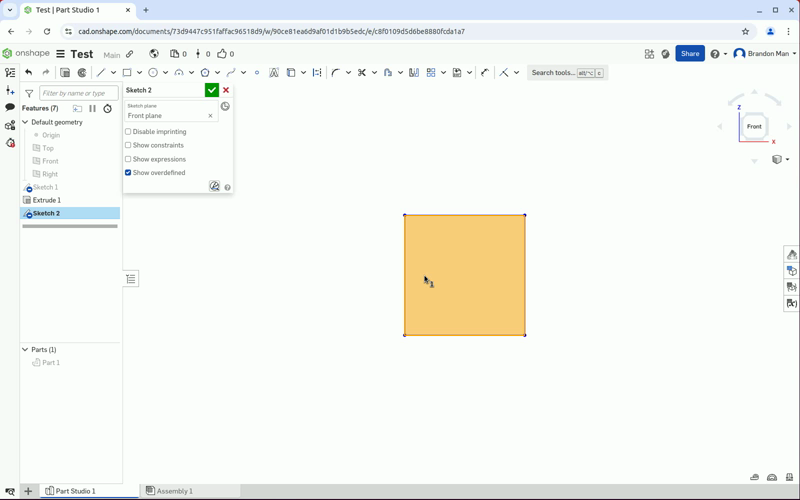
scroll(-6)
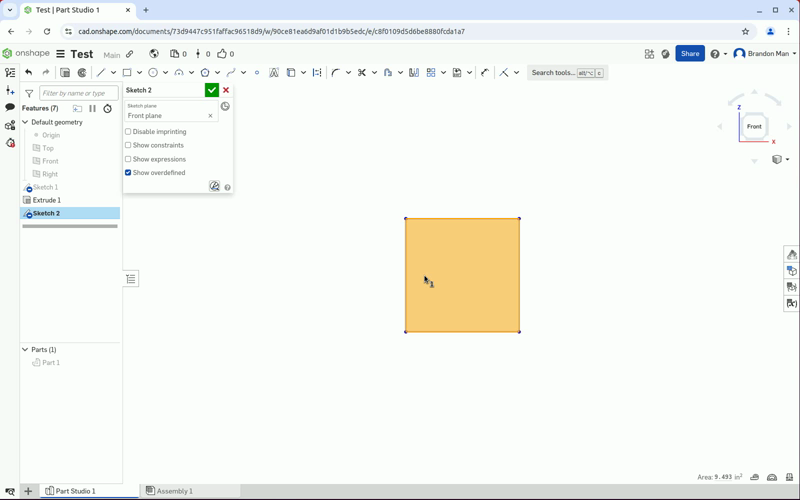
scroll(-6)
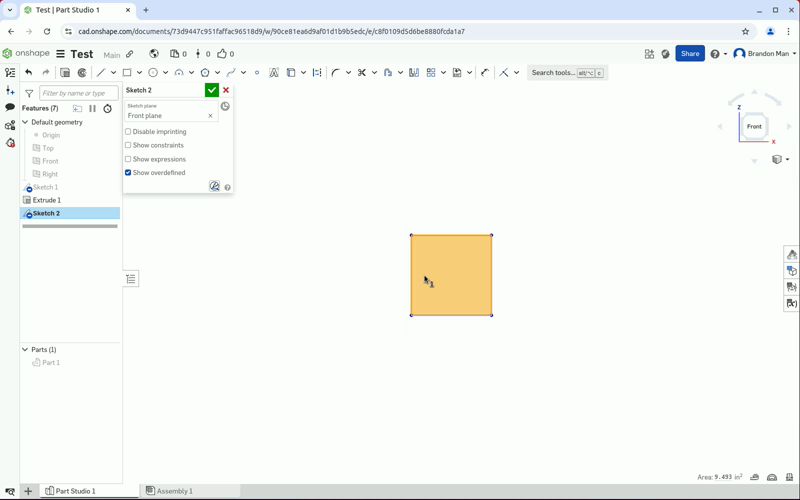
scroll(-6)
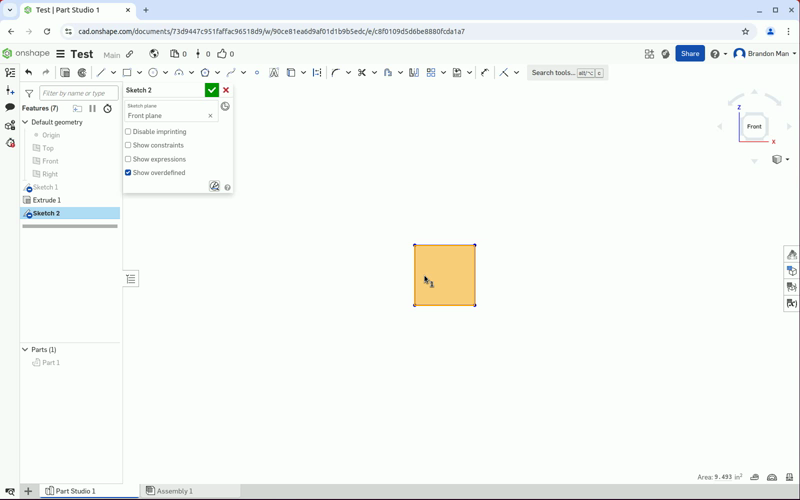
scroll(-6)
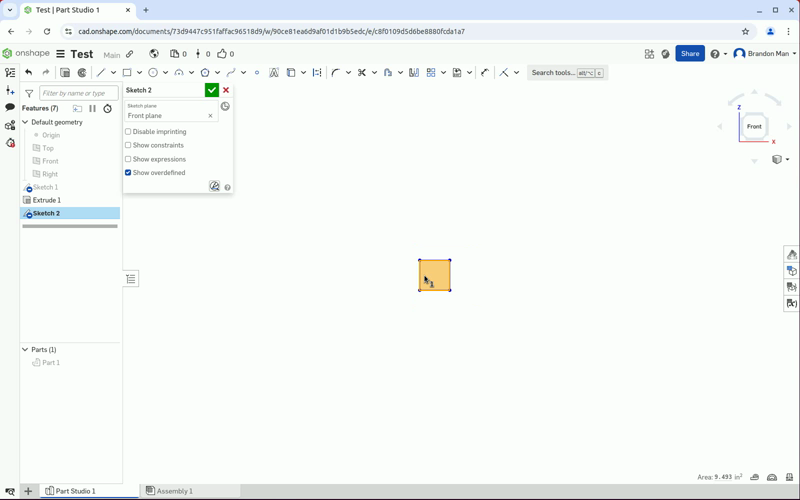
scroll(-6)
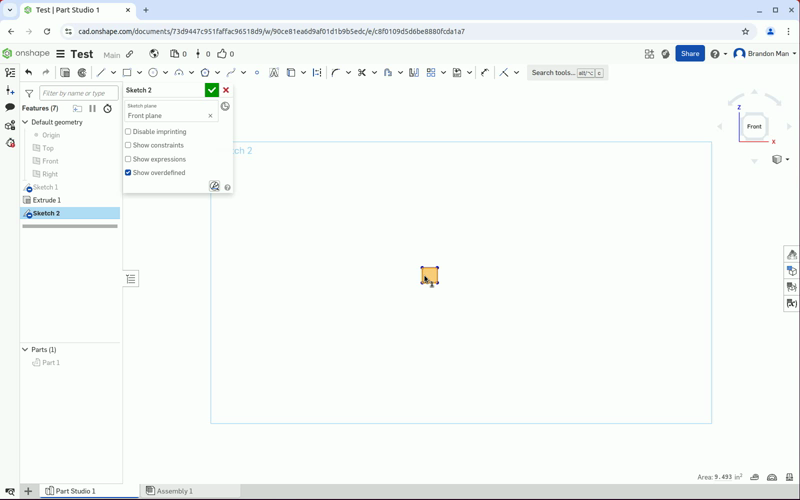
mouse_move(73, 352)
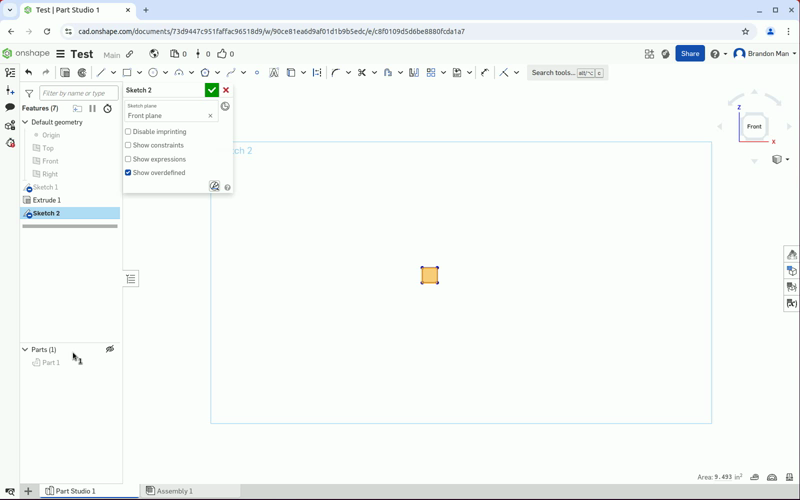
key(shift+y)
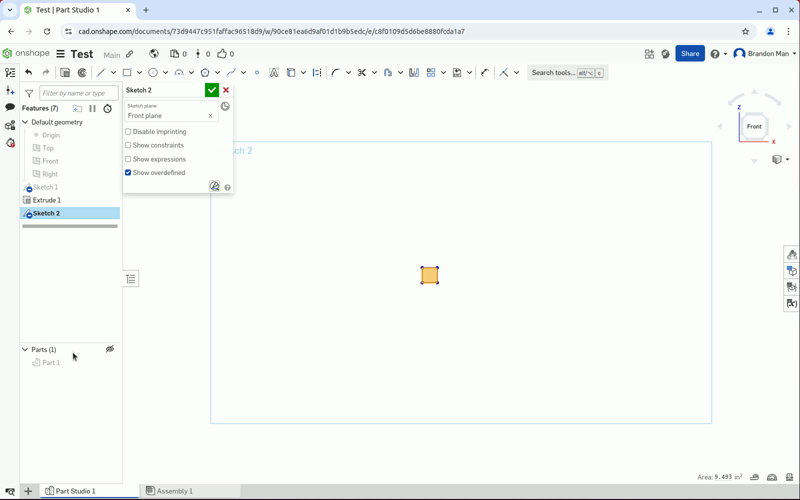
key(shift+e)
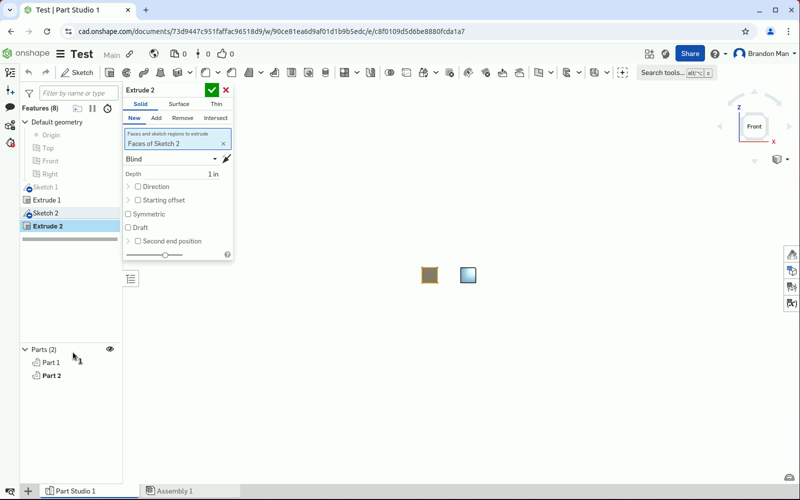
mouse_move(143, 106)
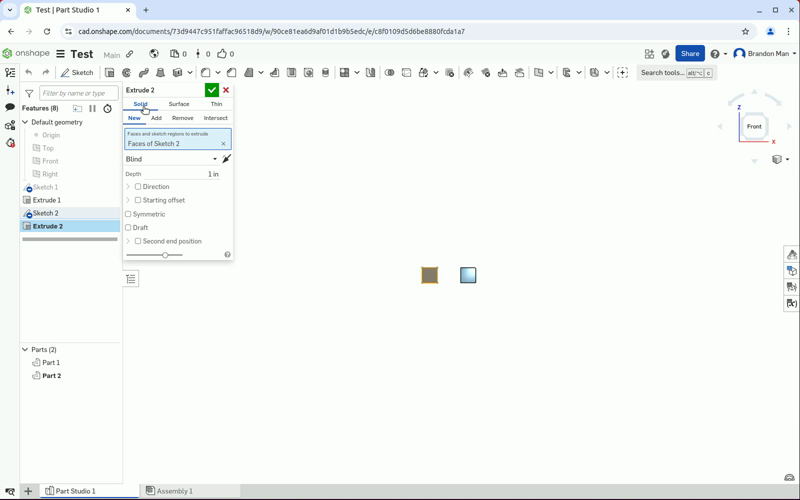
click(143, 106)
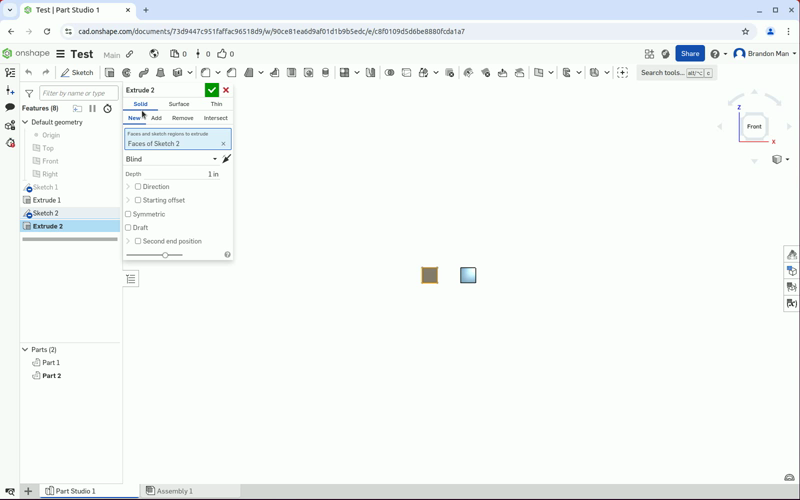
mouse_move(137, 120)
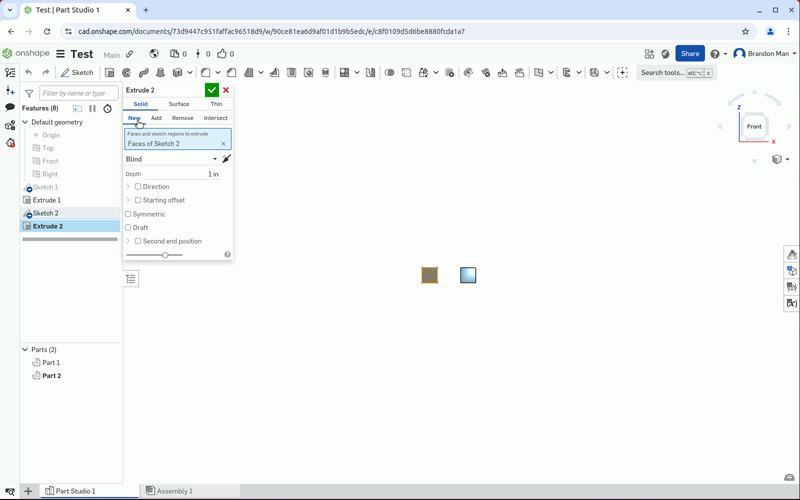
click(137, 120)
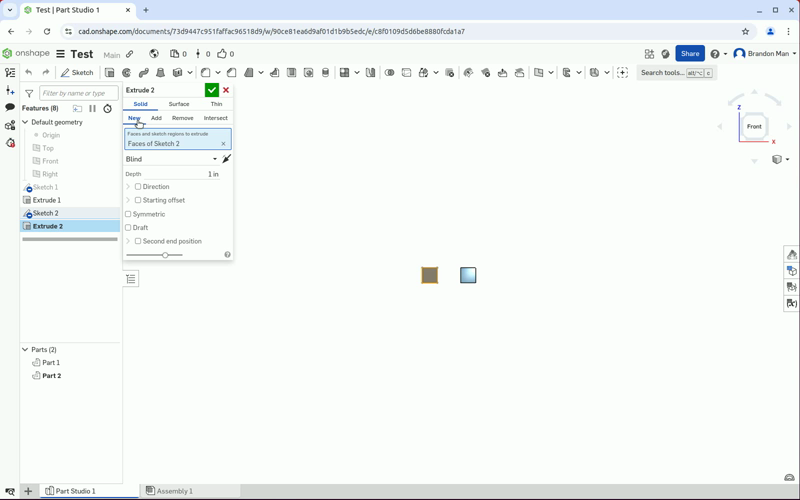
key(tab, 4)
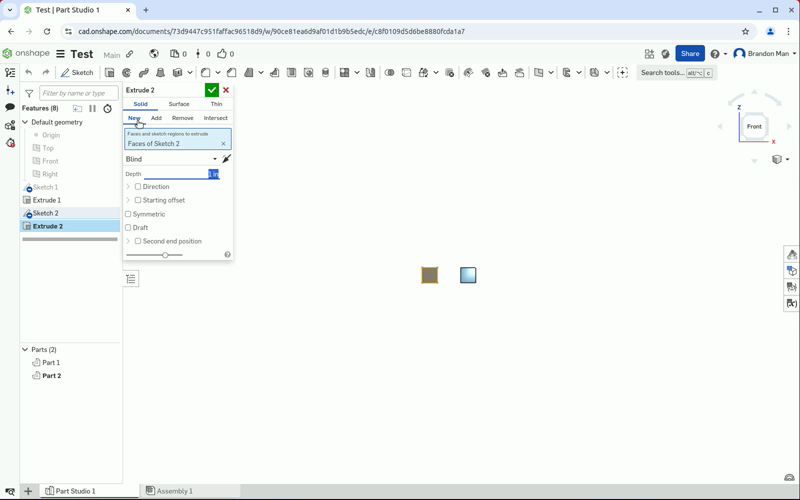
text(23.108)
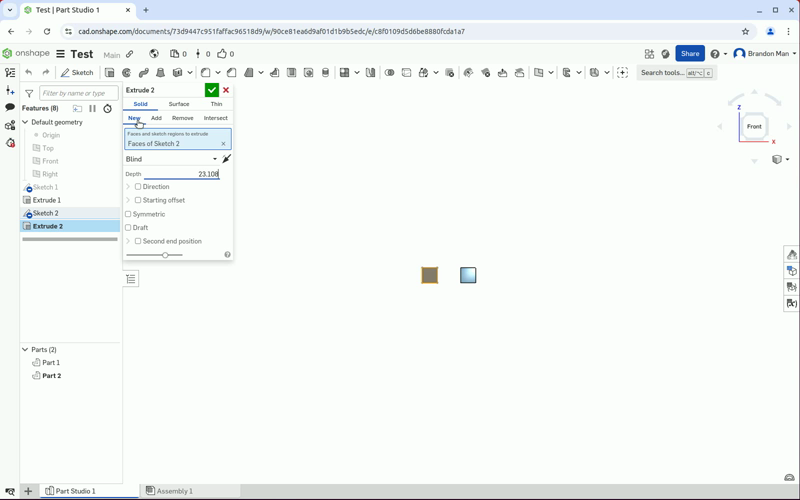
key(enter)
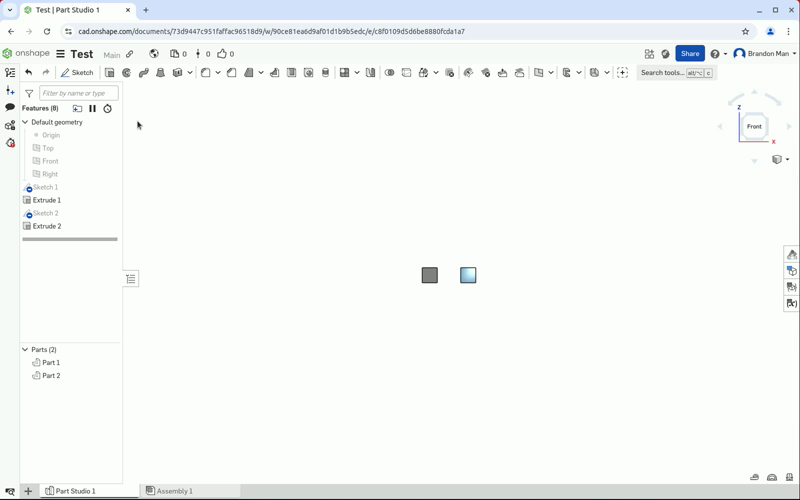
key(shift+h)
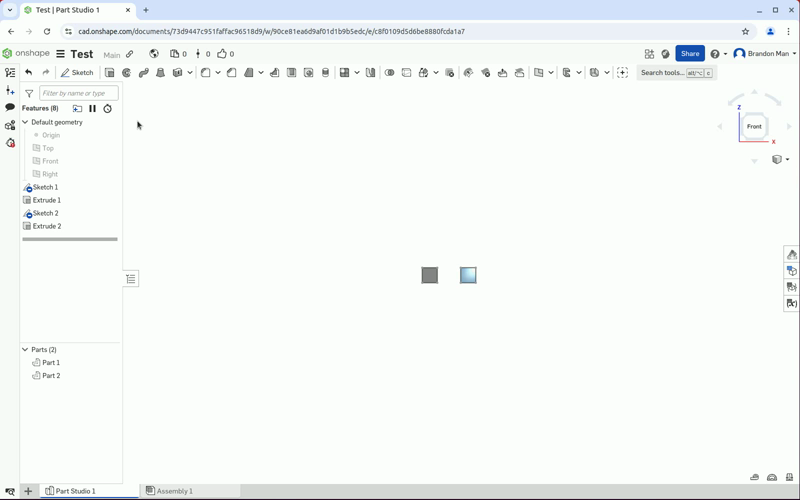
key(shift+h)
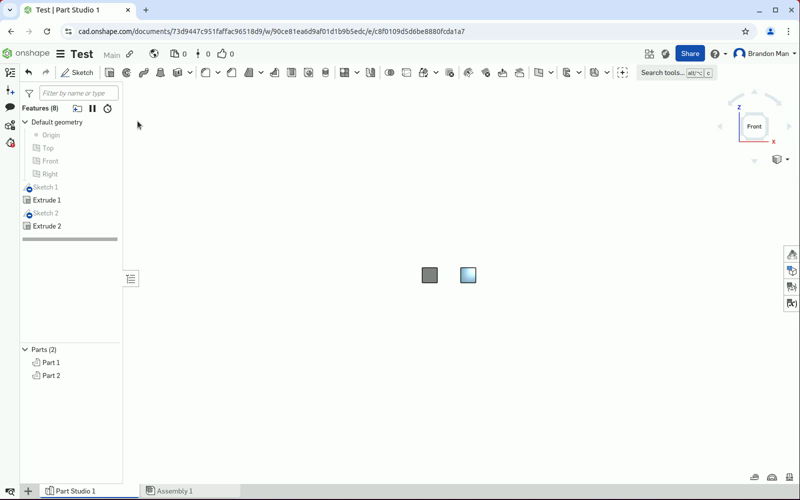
mouse_move(73, 189)
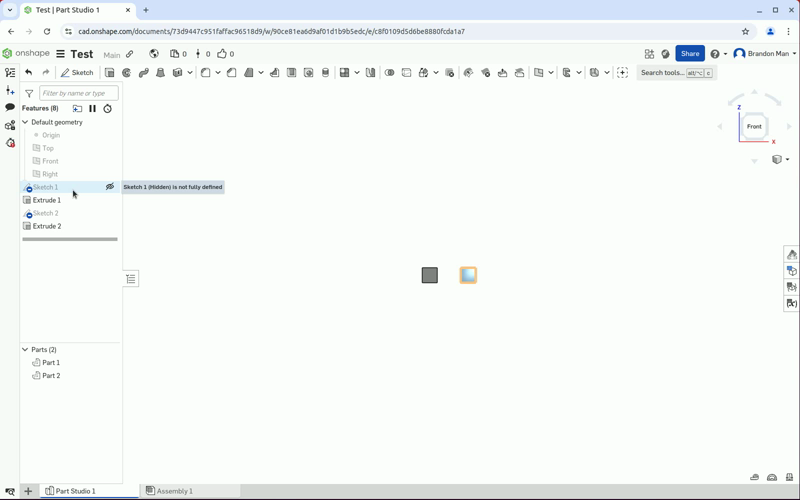
click(73, 189)
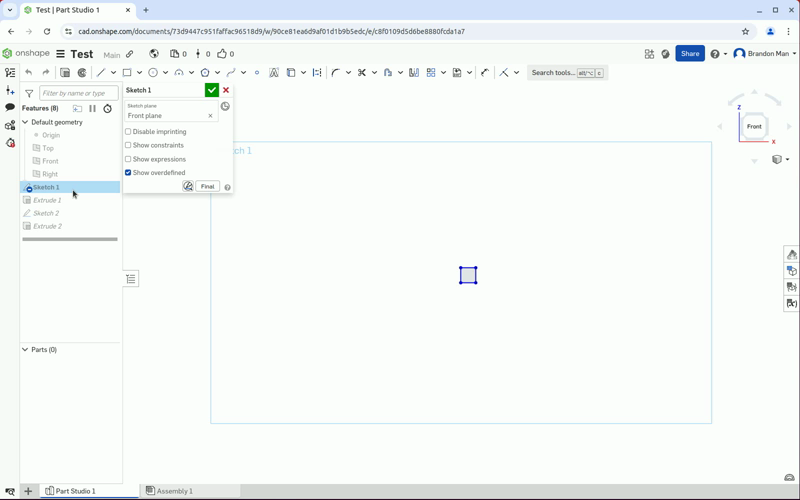
mouse_move(229, 92)
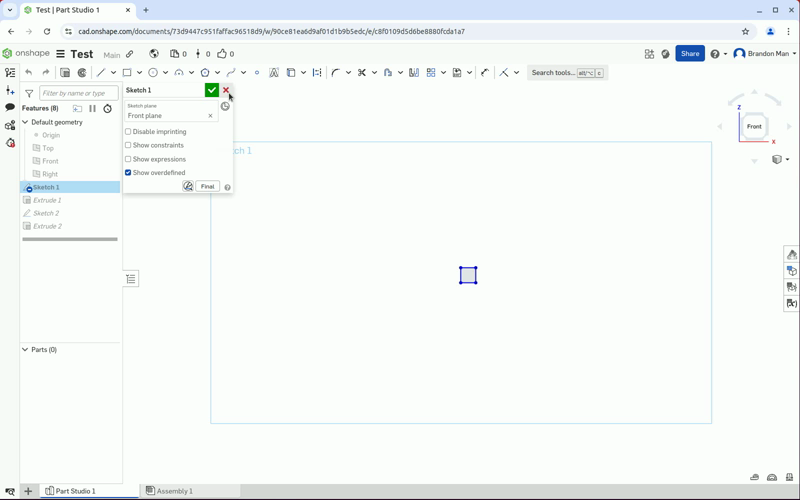
click(229, 92)
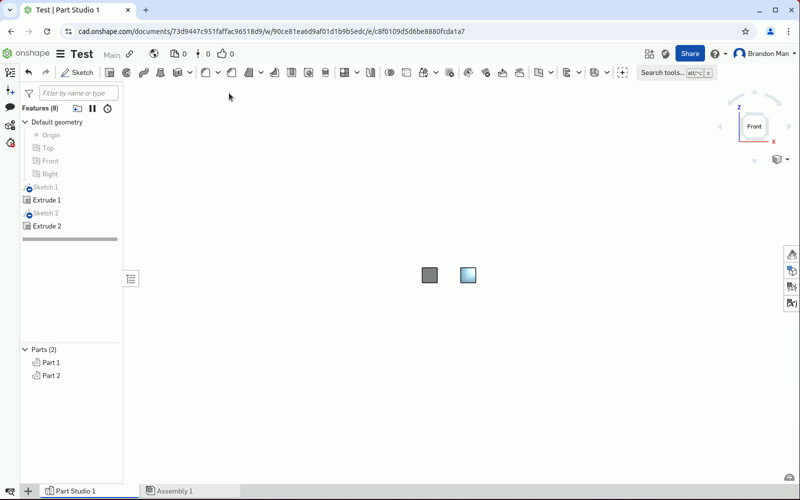
mouse_move(73, 352)
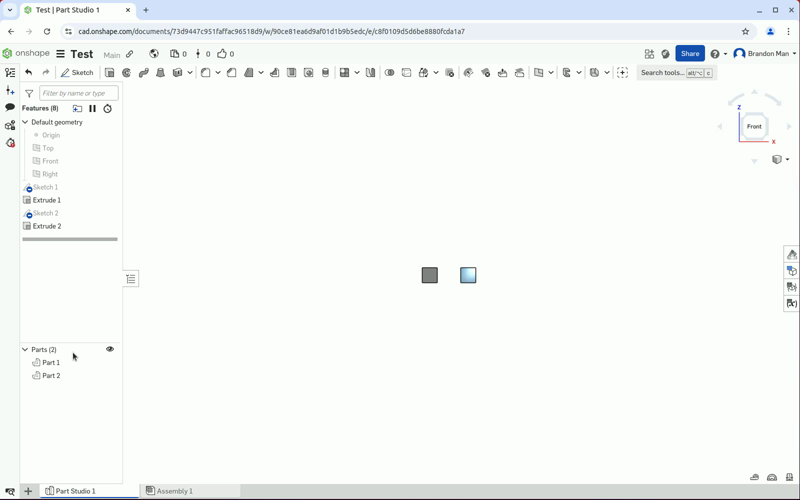
key(y)
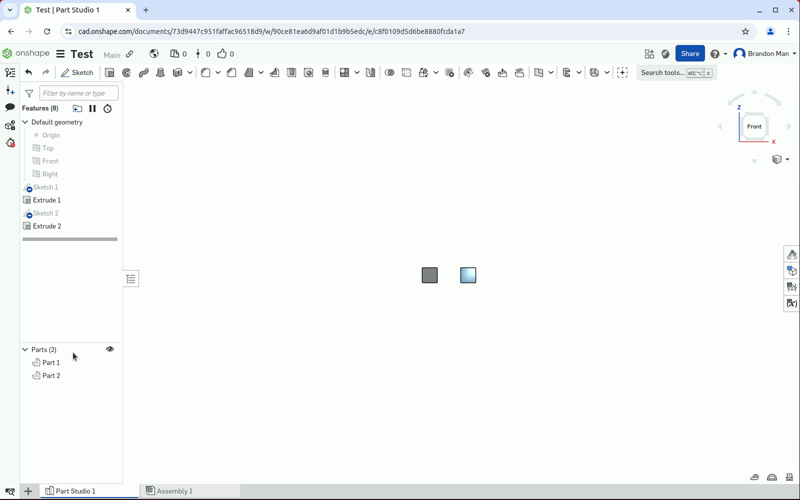
key(shift+p)
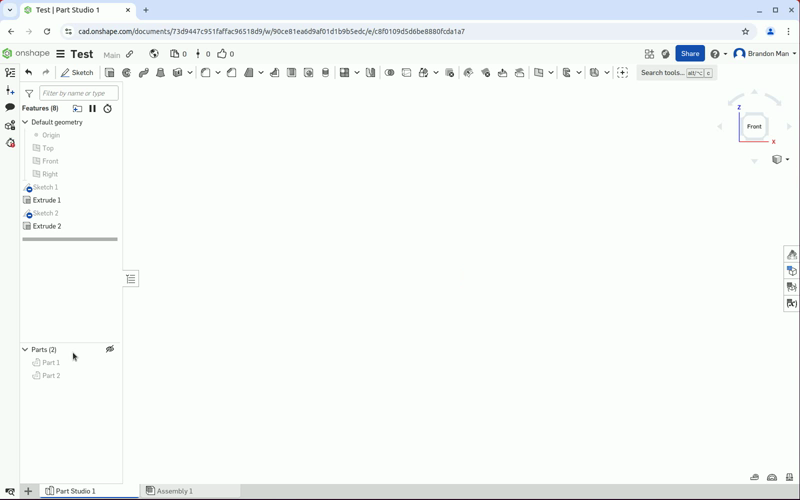
key(space)
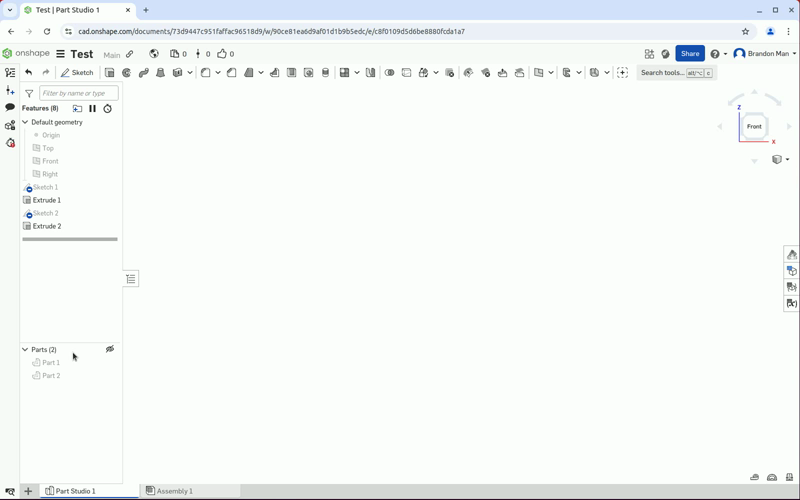
key_down(shift)
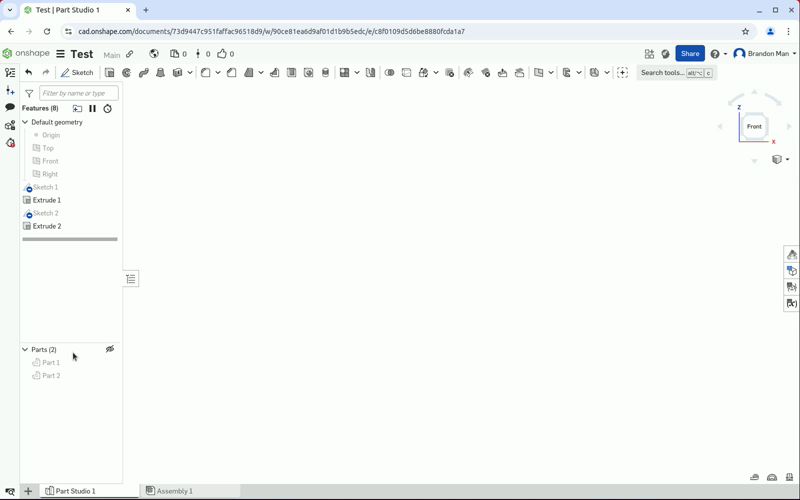
key(down)
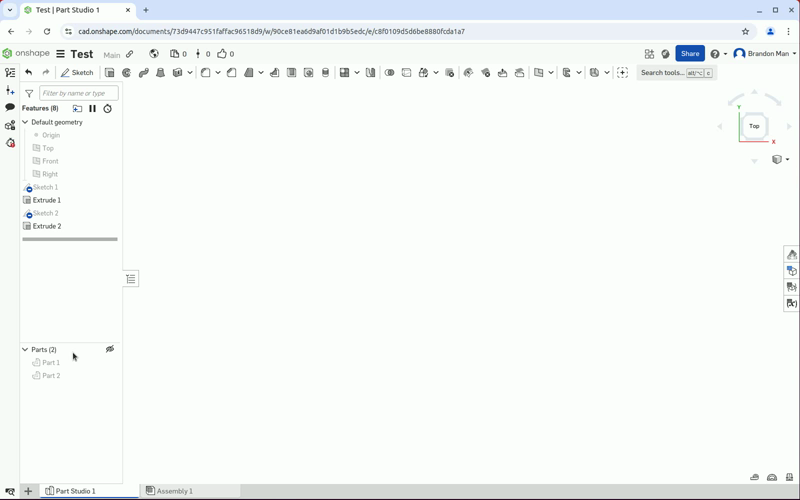
key_up(shift)
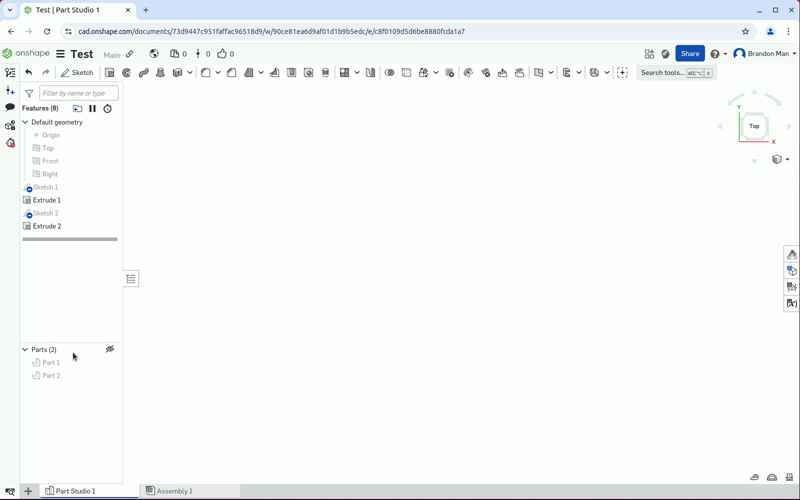
mouse_move(73, 352)
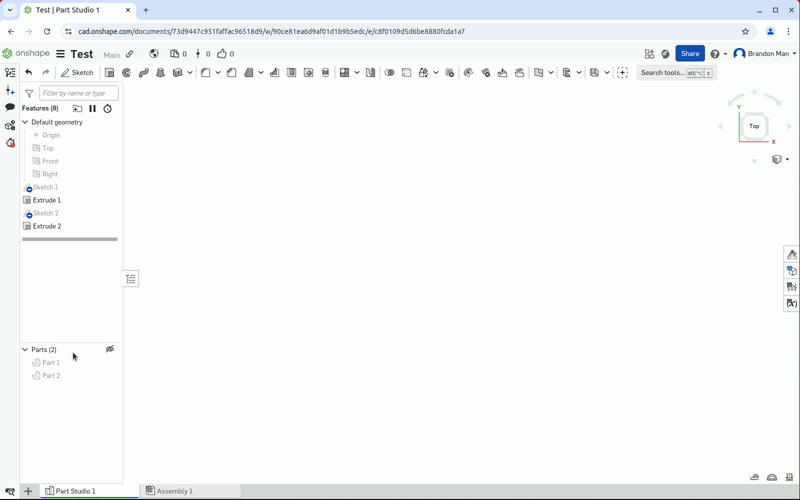
key(shift+y)
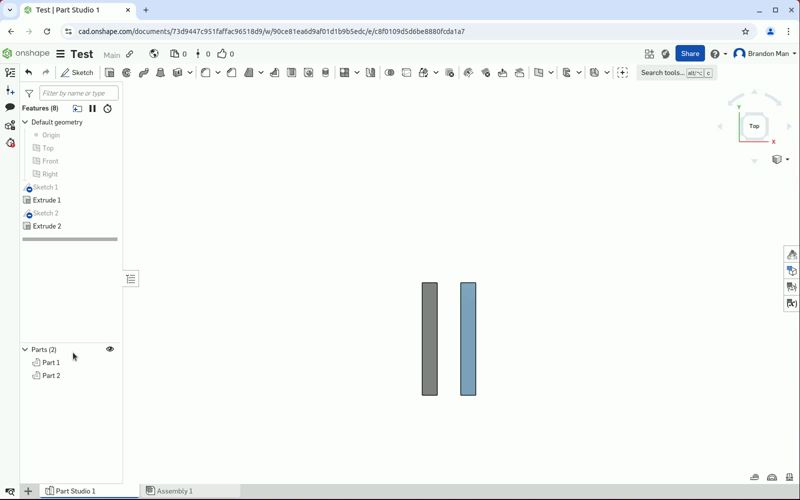
mouse_move(541, 75)
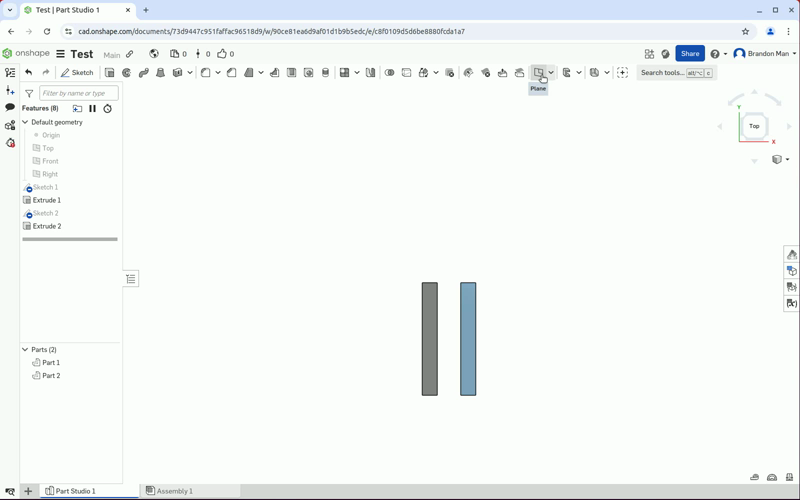
click(541, 75)
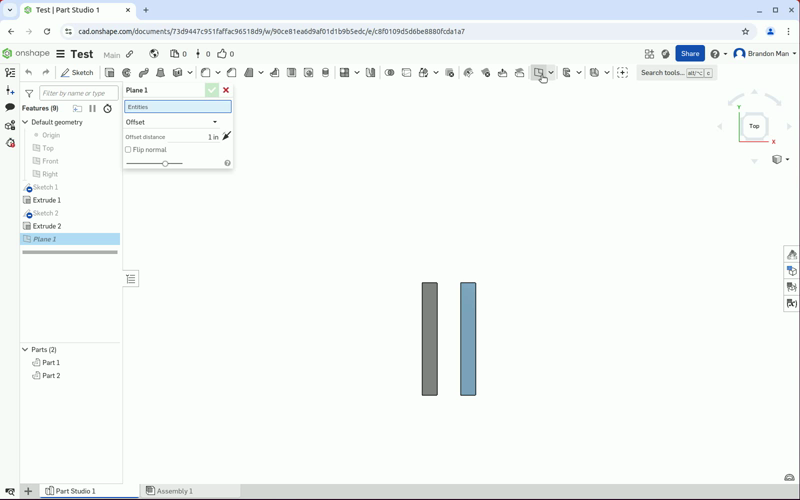
mouse_move(73, 150)
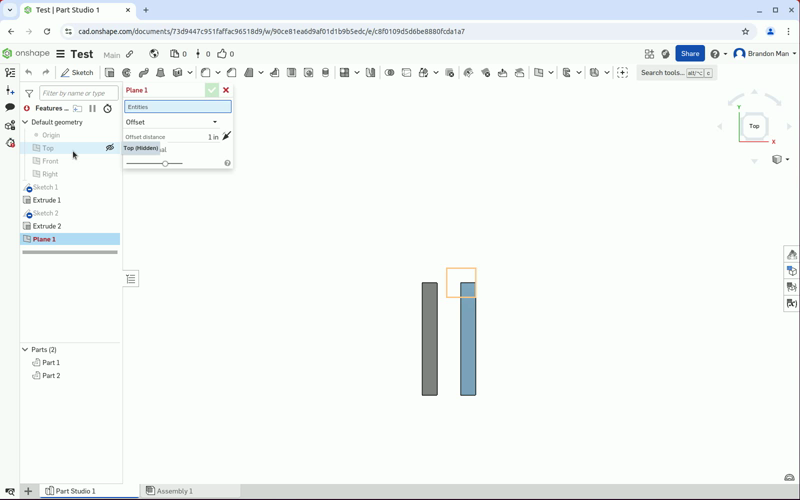
click(73, 150)
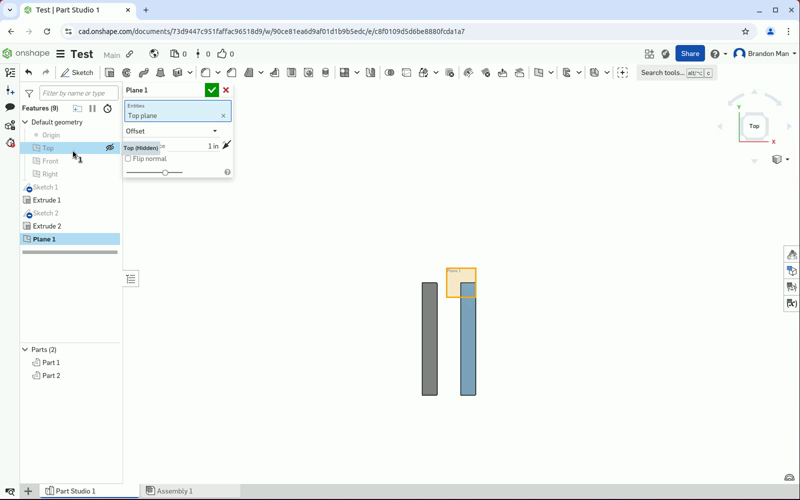
key(tab, 2)
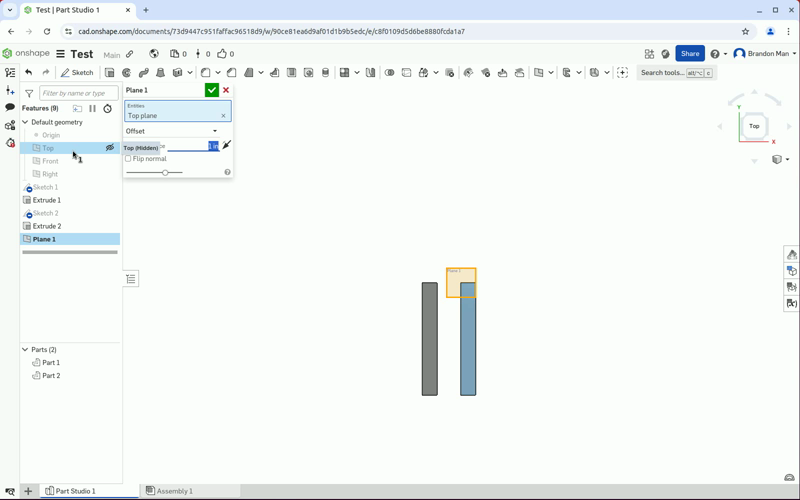
text(2.896)
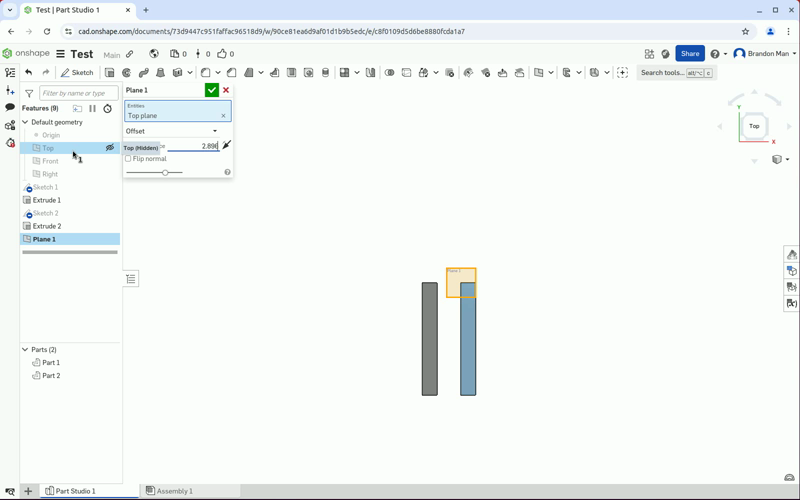
key(enter, 2)
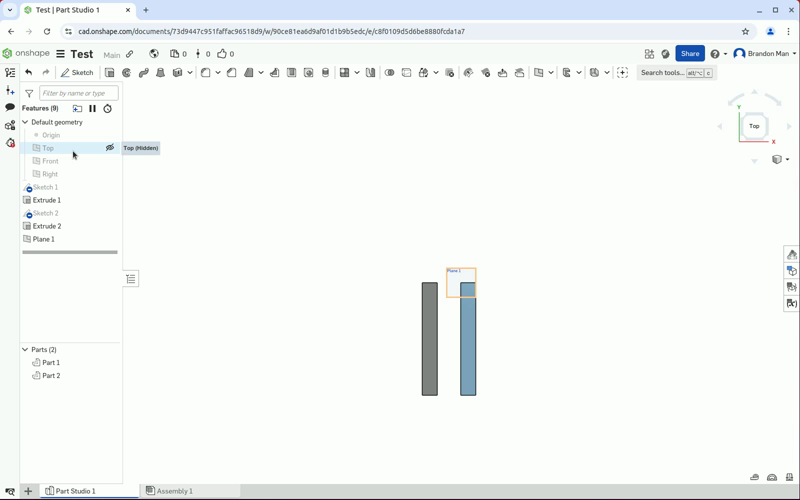
key(shift+s)
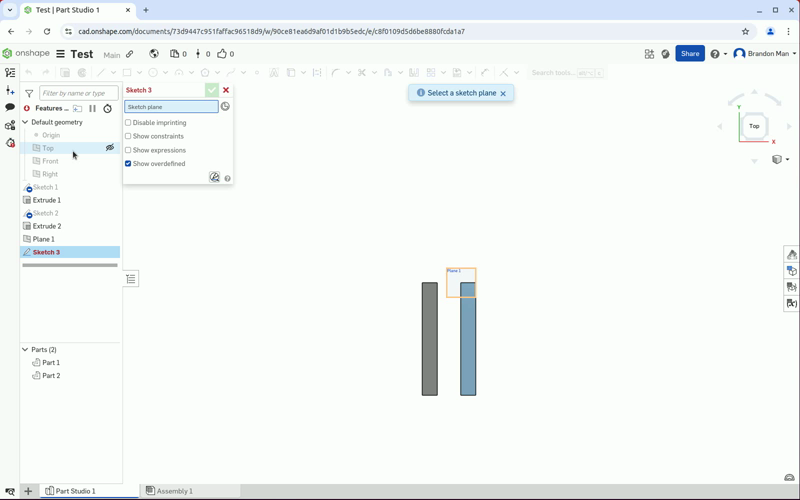
mouse_move(73, 241)
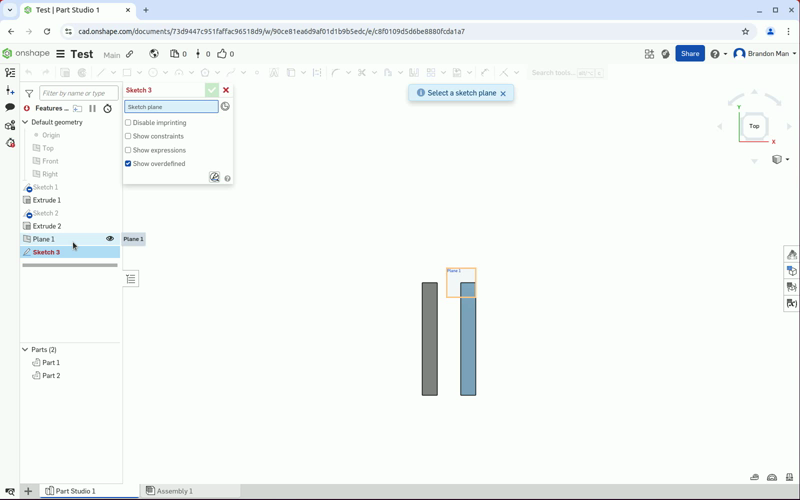
click(73, 241)
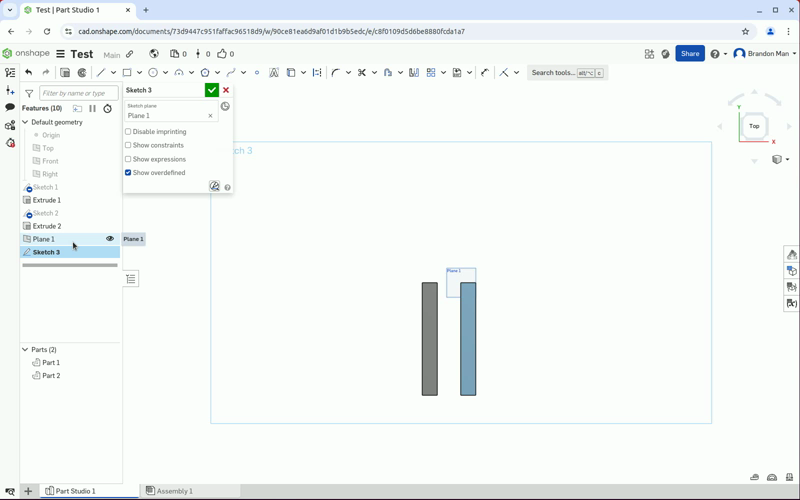
mouse_move(73, 352)
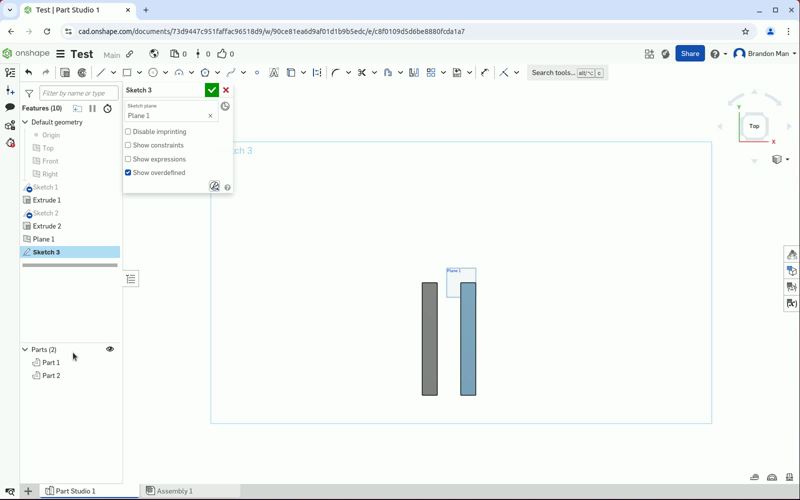
key(y)
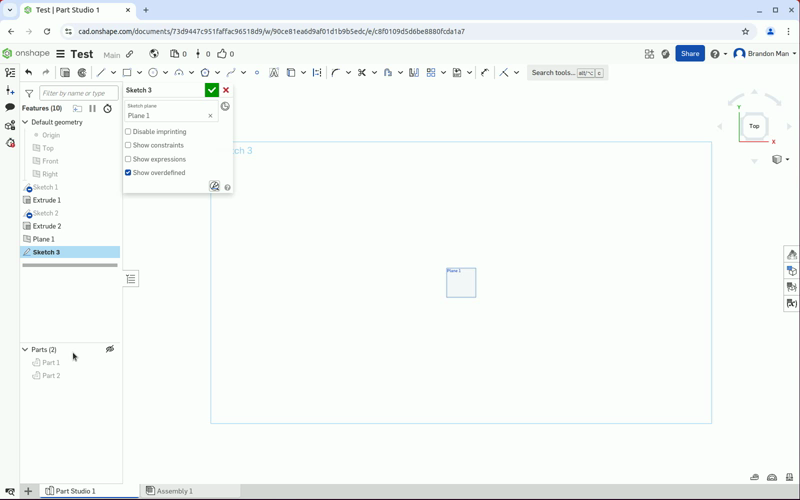
key(c)
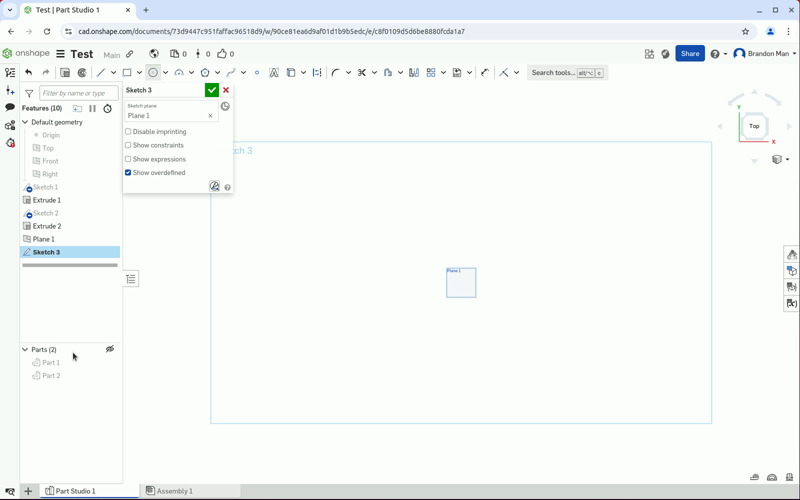
key_down(shift)
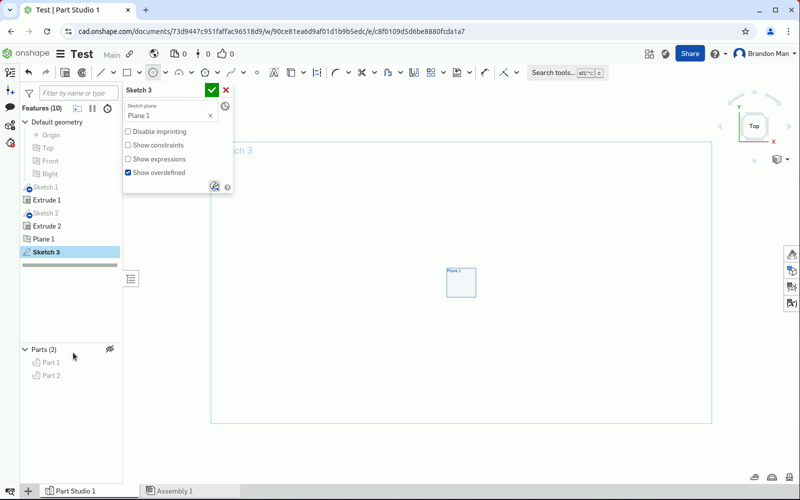
mouse_move(469, 287)
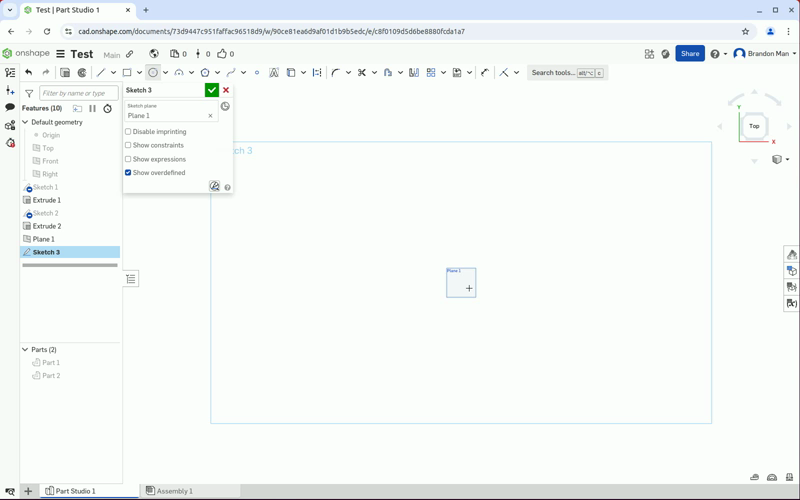
click(469, 287)
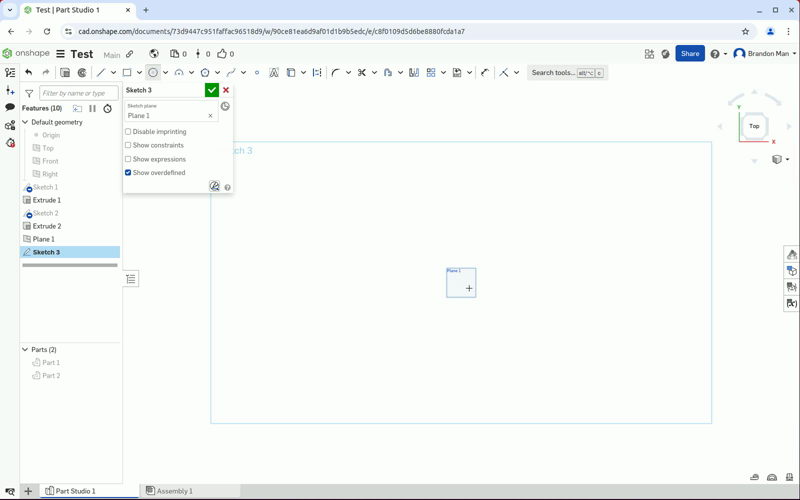
key_up(shift)
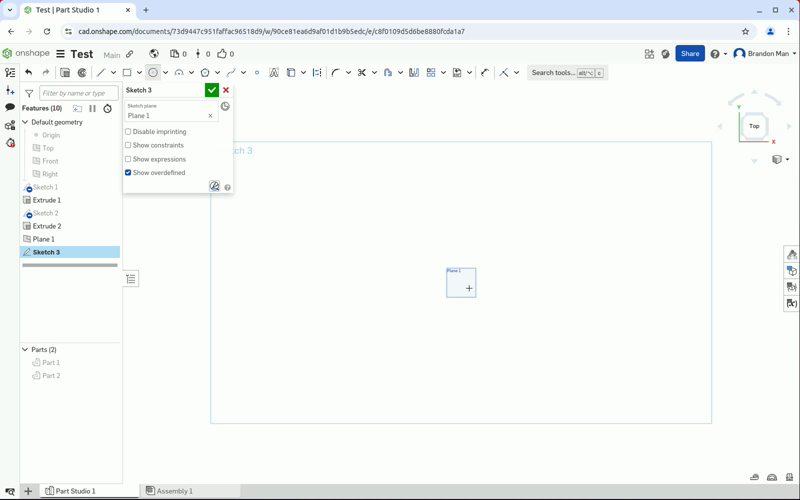
mouse_move(474, 287)
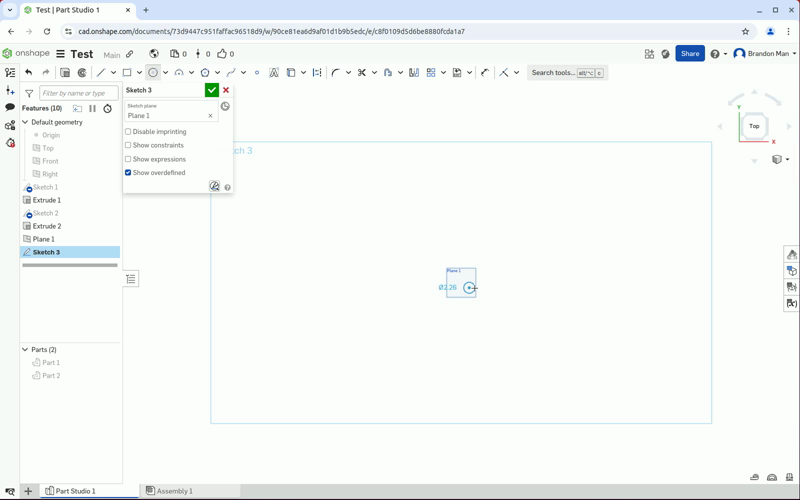
click(474, 287)
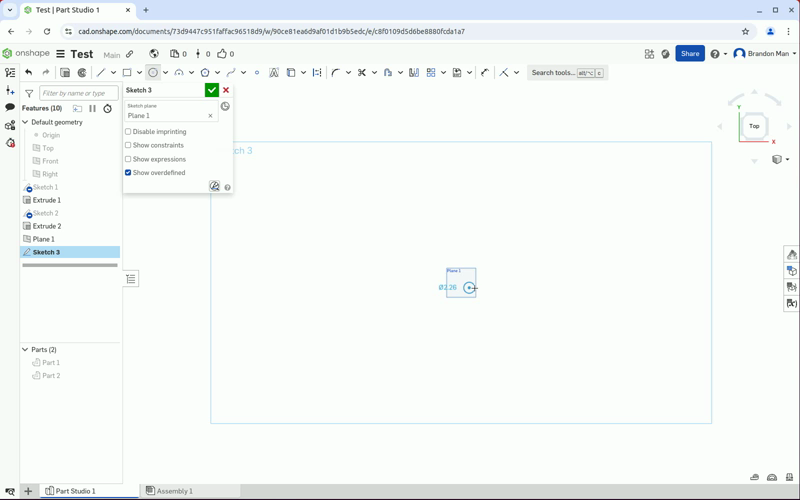
key(esc)
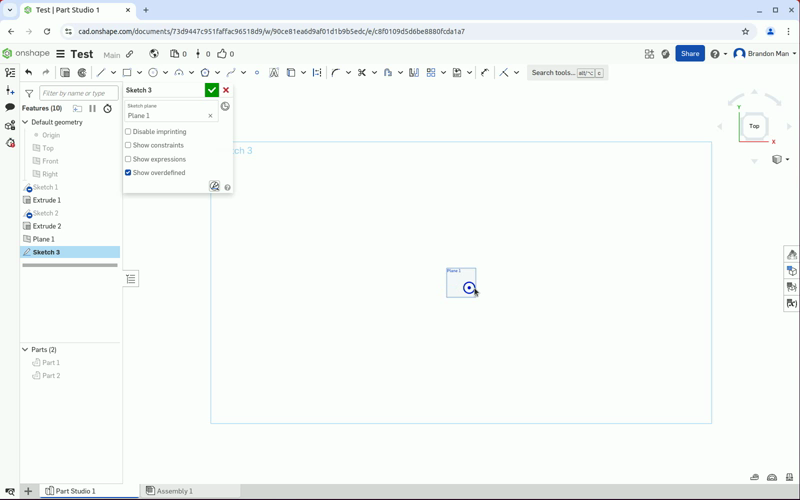
mouse_move(472, 287)
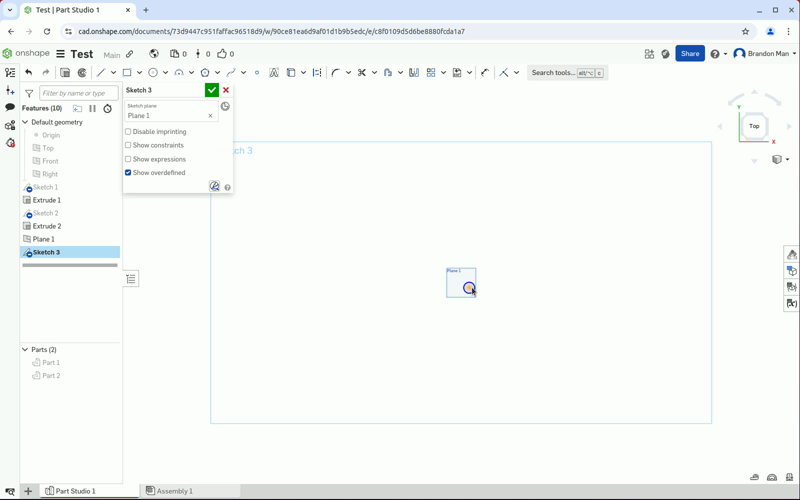
scroll(6)
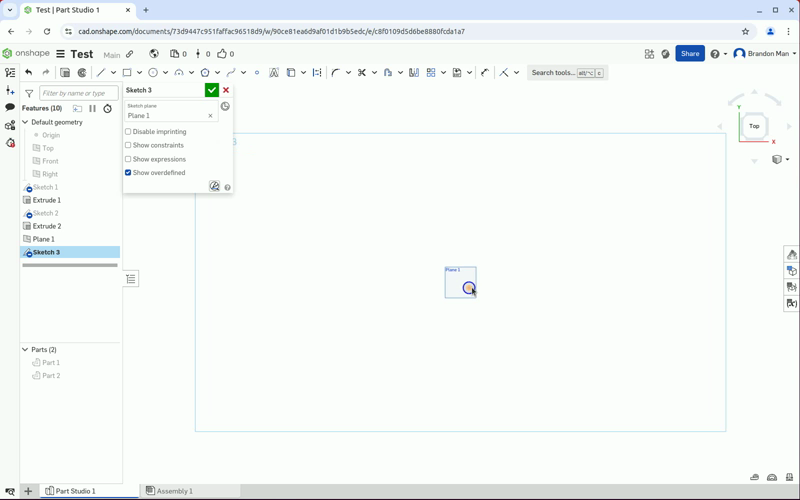
scroll(6)
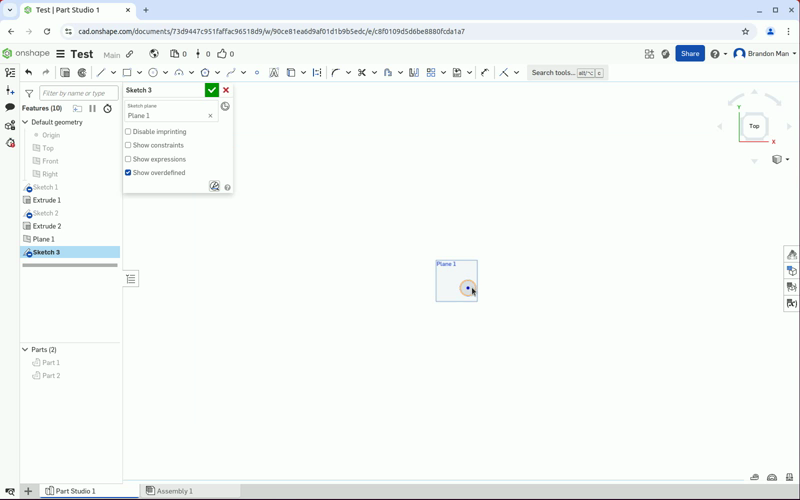
scroll(6)
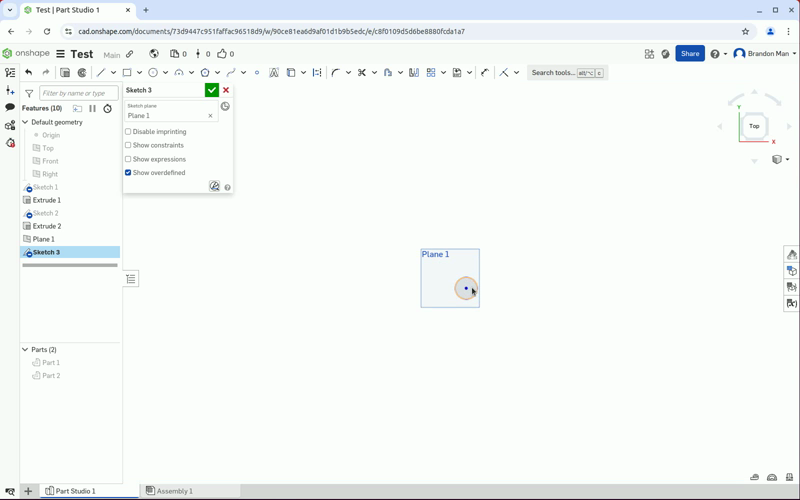
scroll(6)
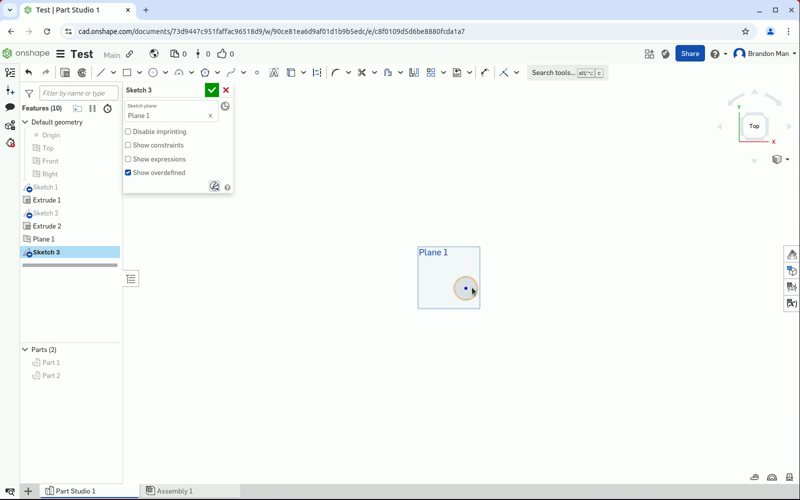
scroll(6)
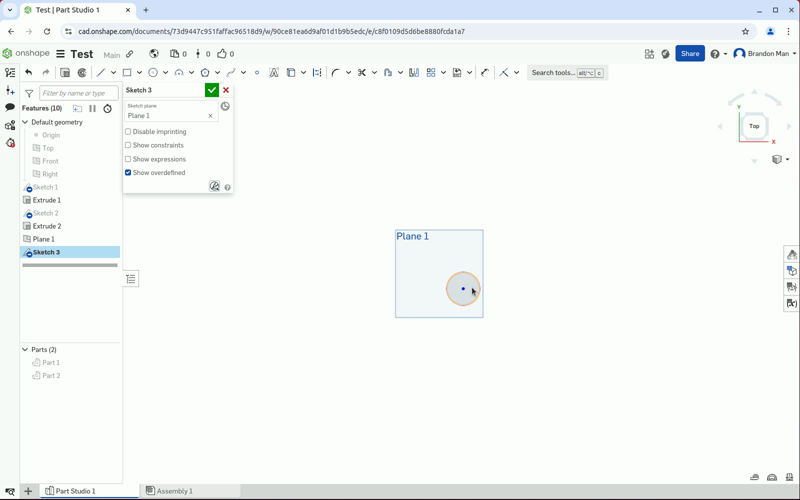
scroll(6)
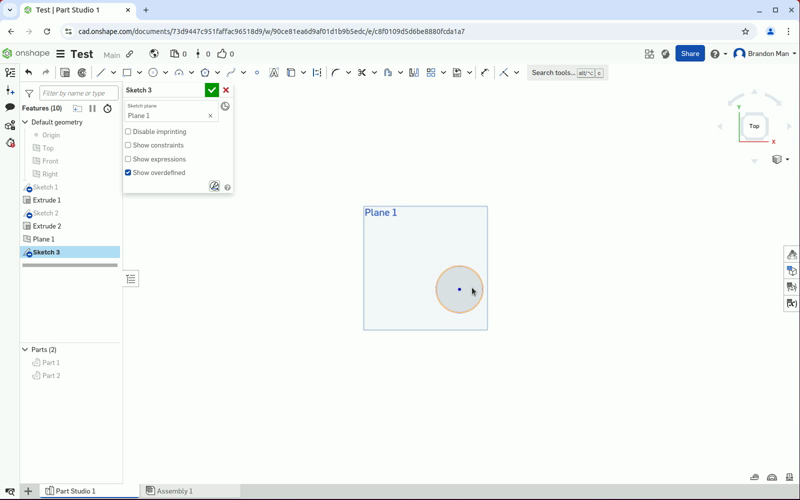
scroll(6)
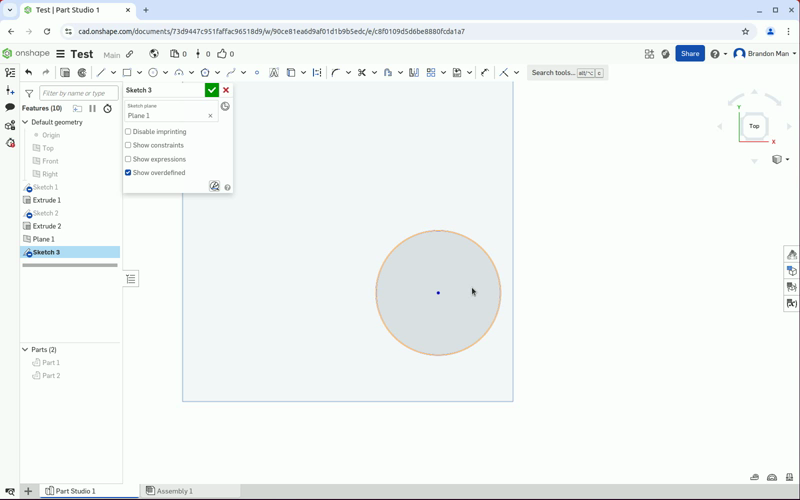
click(472, 287)
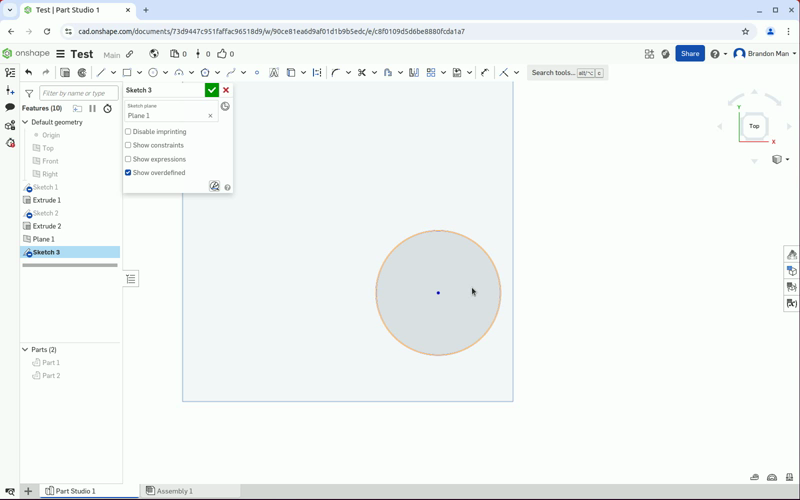
scroll(-6)
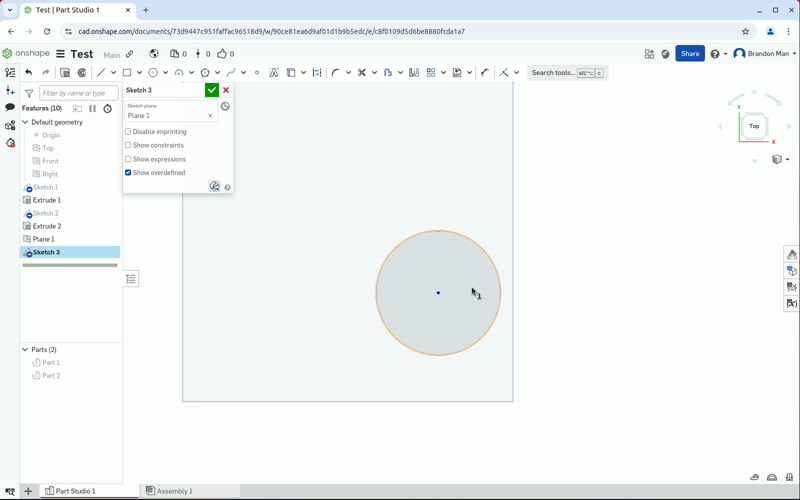
scroll(-6)
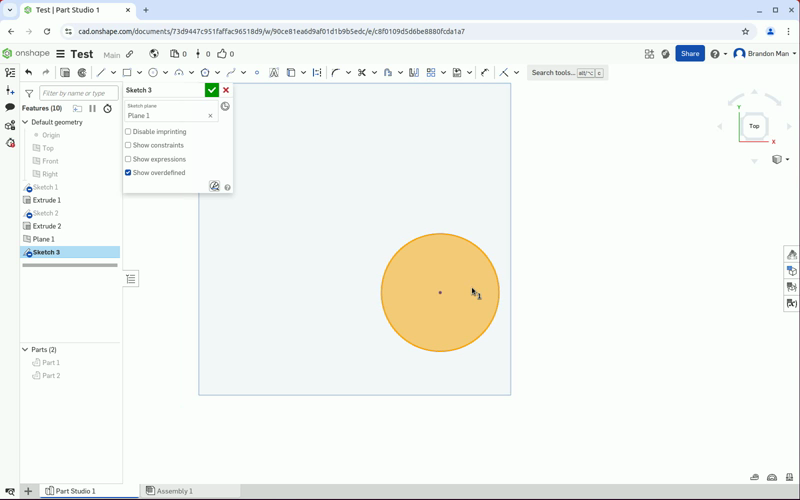
scroll(-6)
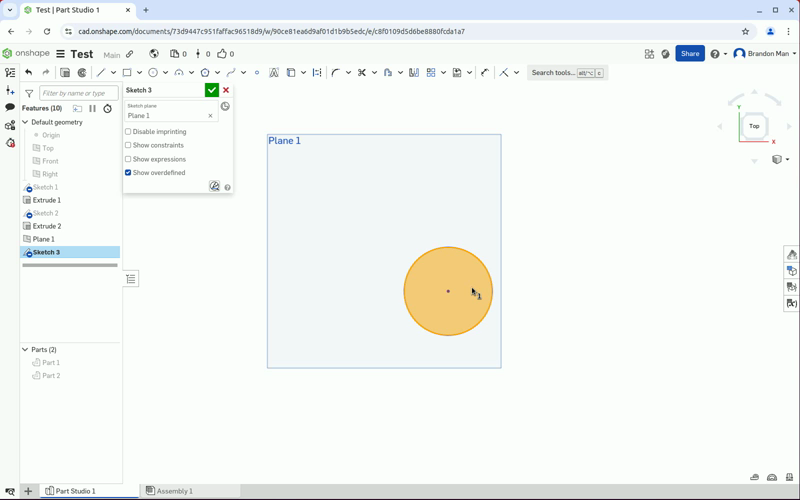
scroll(-6)
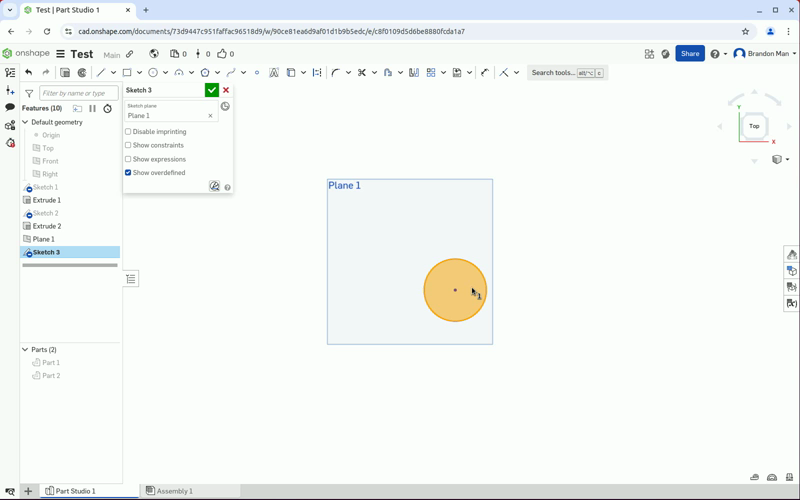
scroll(-6)
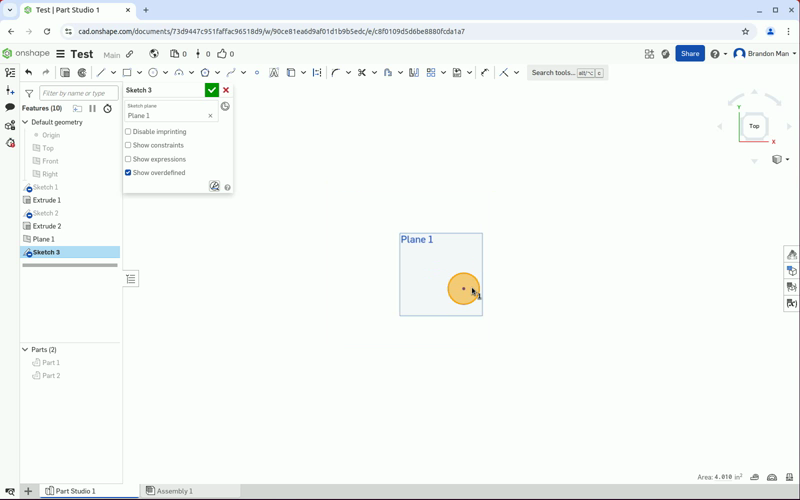
scroll(-6)
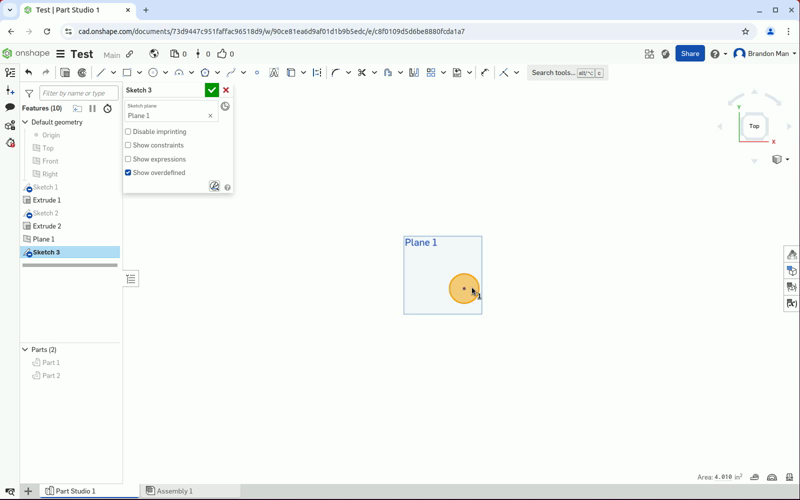
scroll(-6)
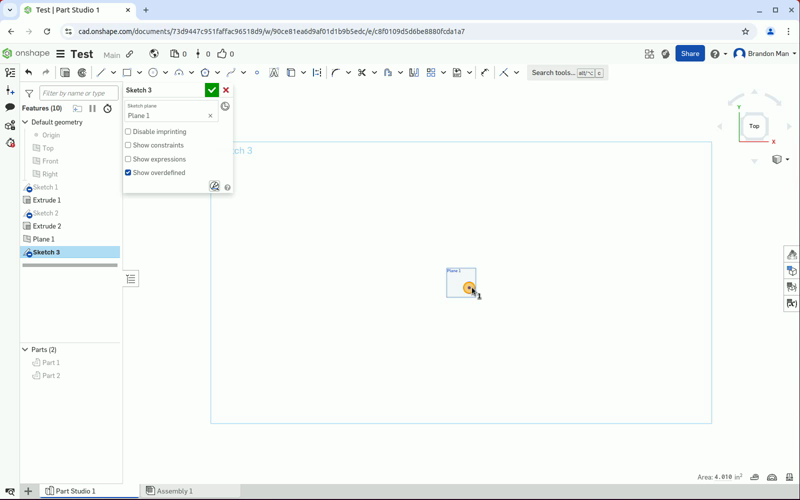
mouse_move(73, 352)
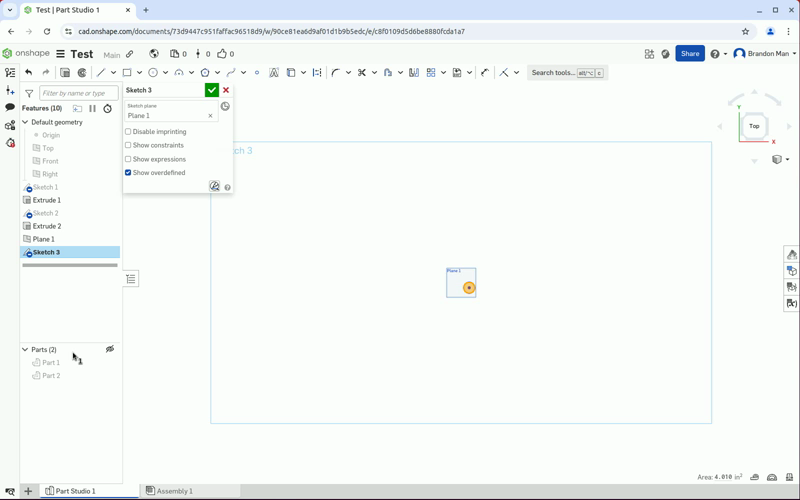
key(shift+y)
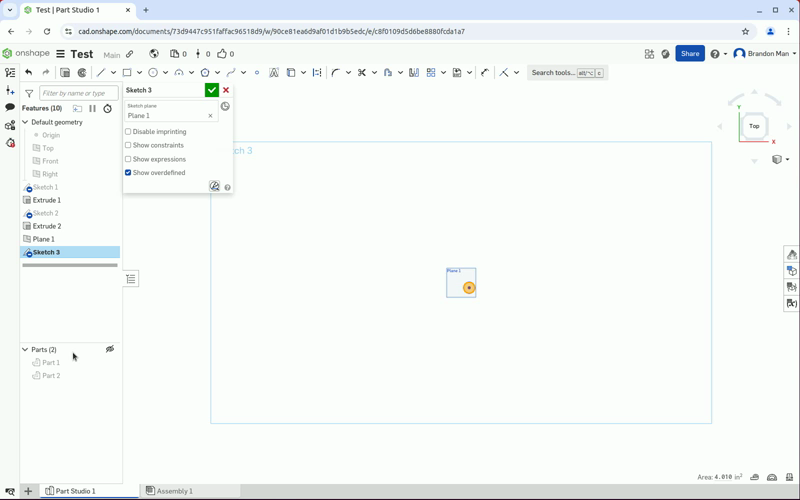
key(shift+e)
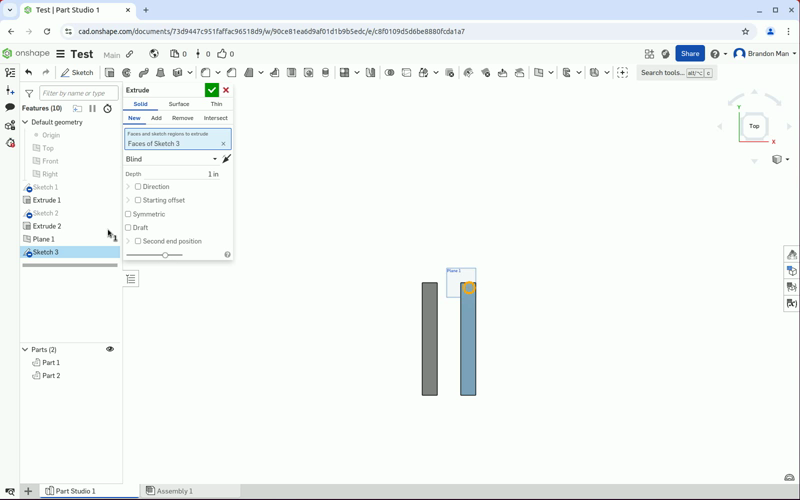
mouse_move(143, 106)
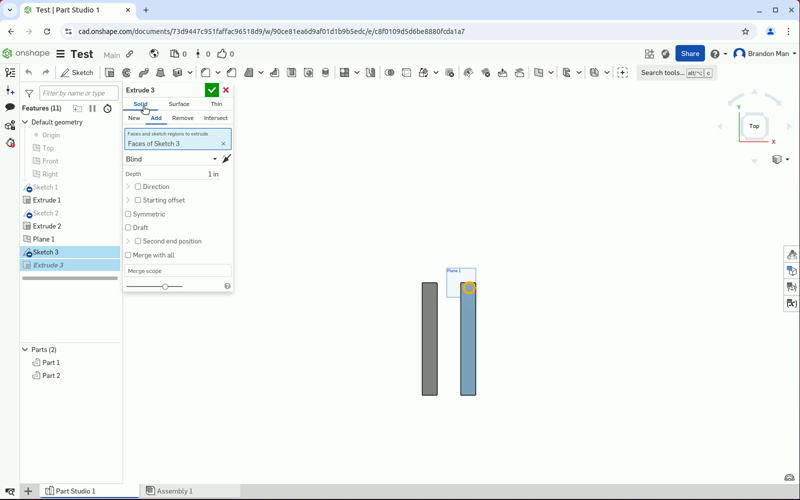
click(143, 106)
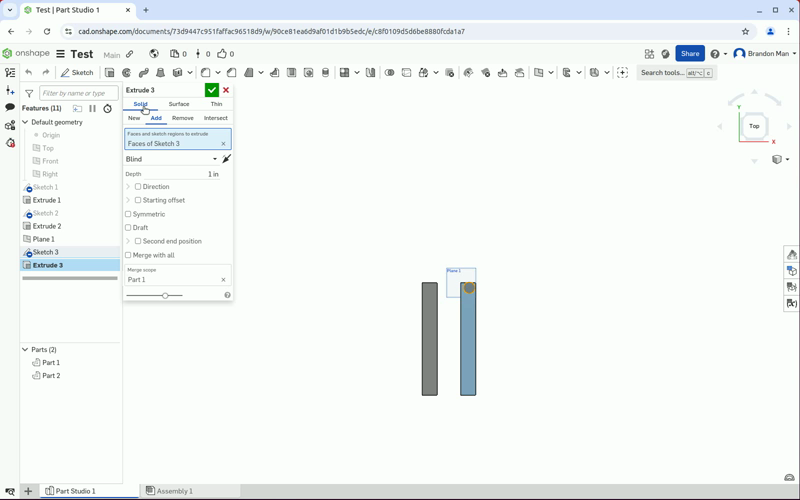
mouse_move(137, 120)
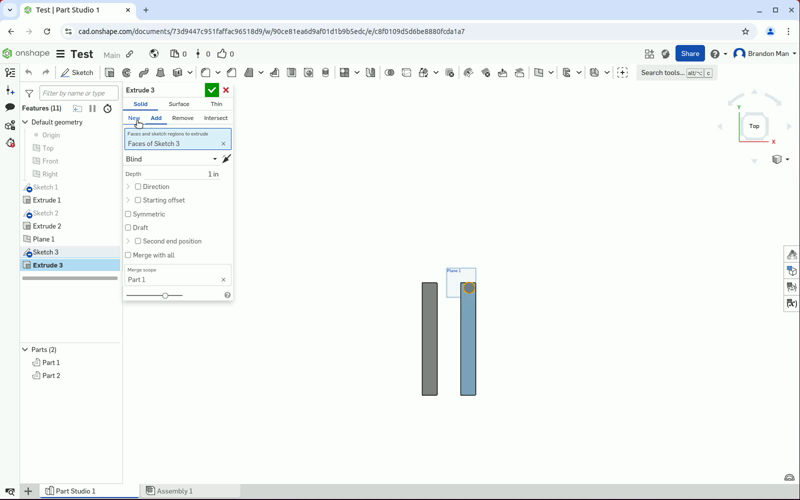
click(137, 120)
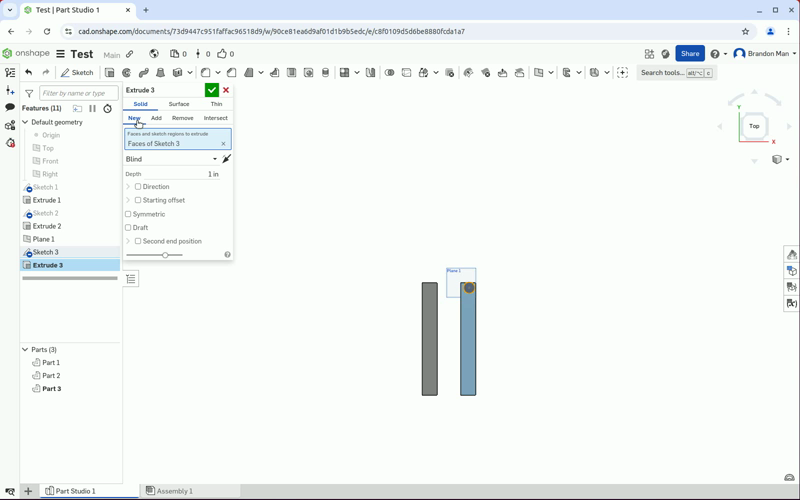
key(tab, 4)
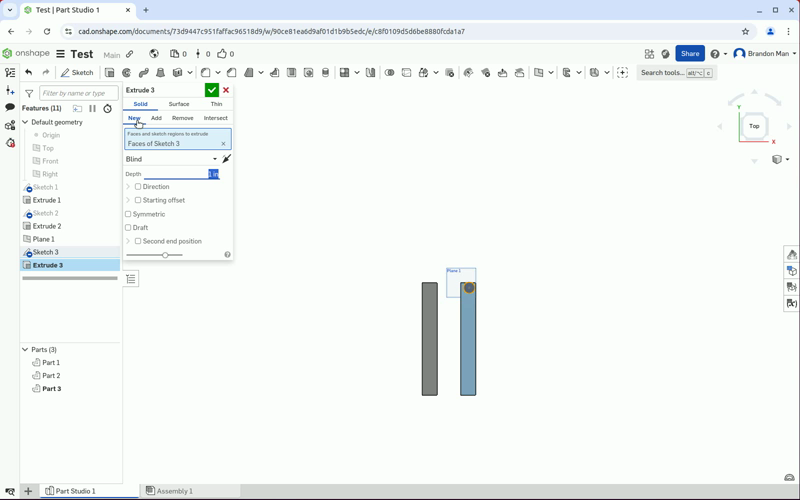
text(2.889)
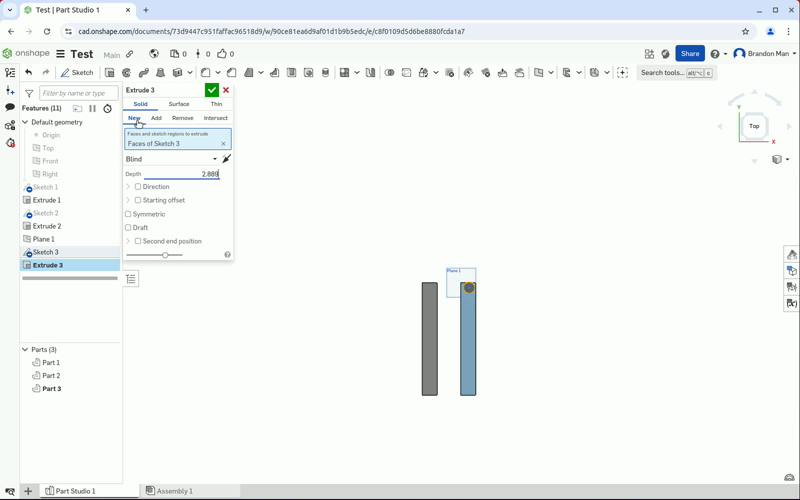
key(enter)
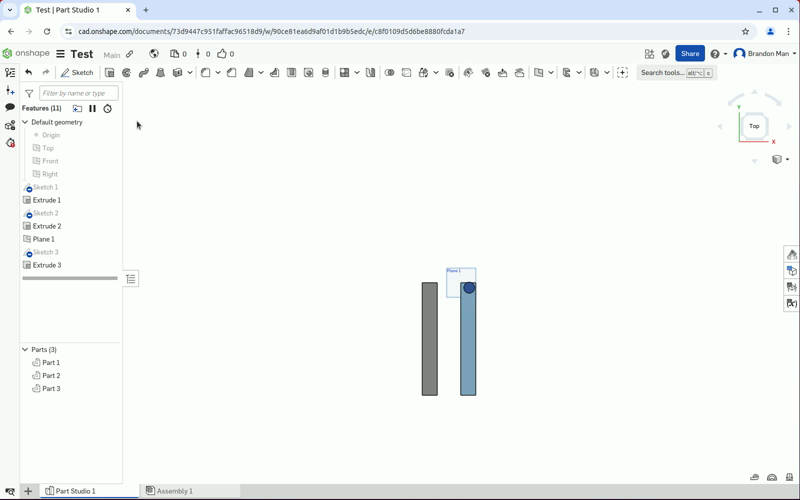
key(shift+h)
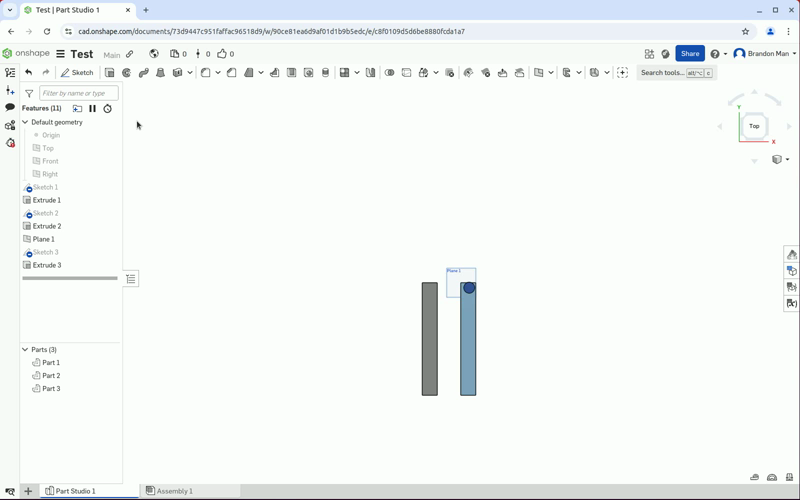
key(shift+h)
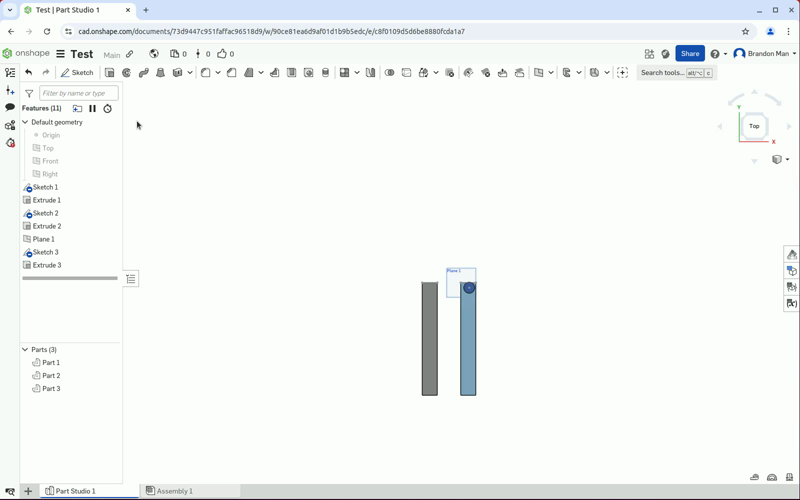
key(shift+7)
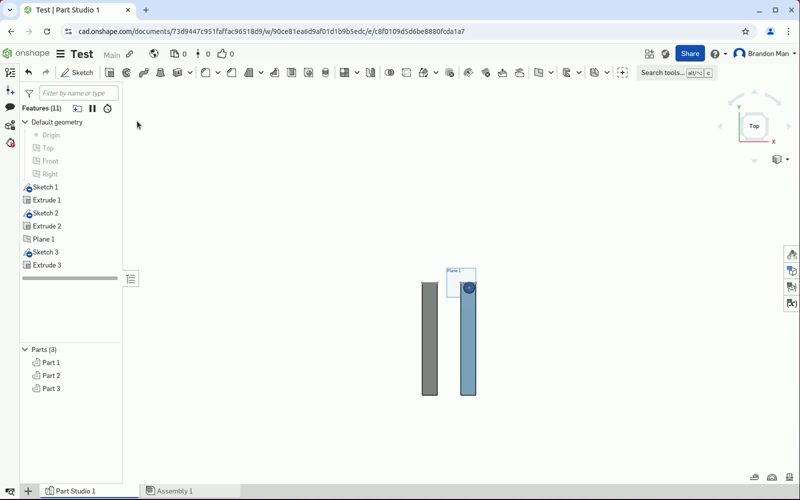
key(up, 3)
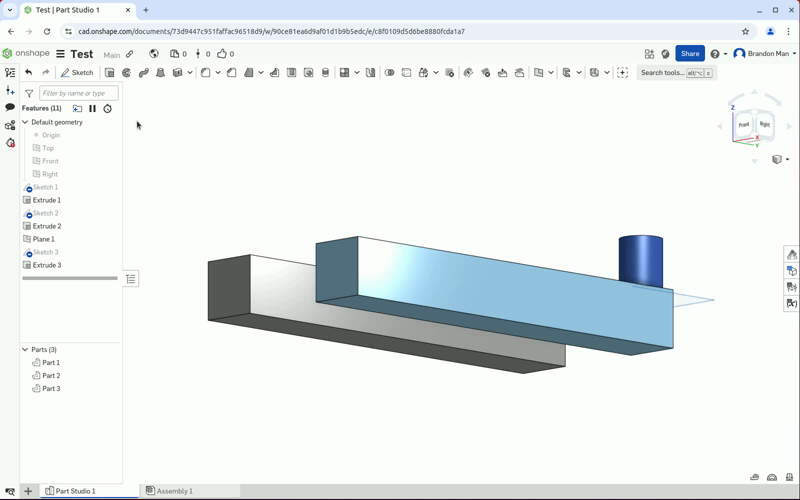
key(left, 3)
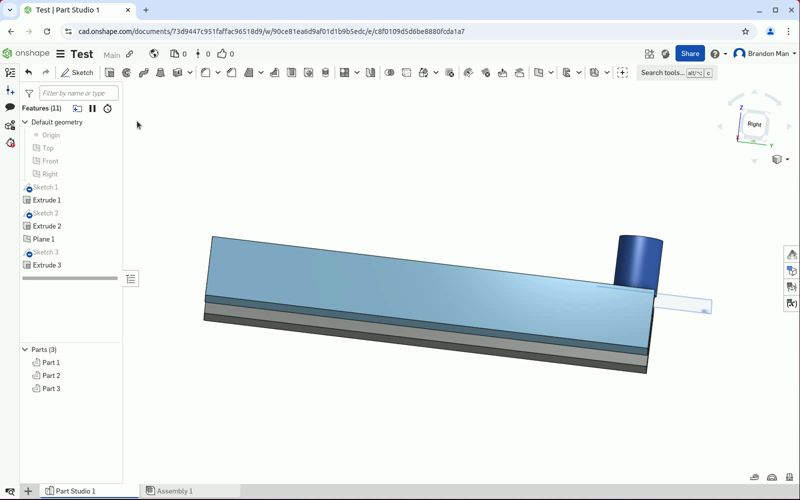
key(right, 3)
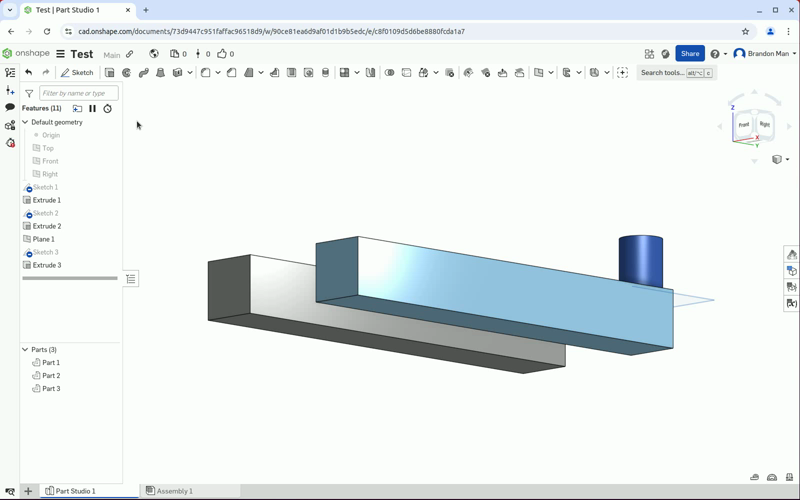
key(down, 3)
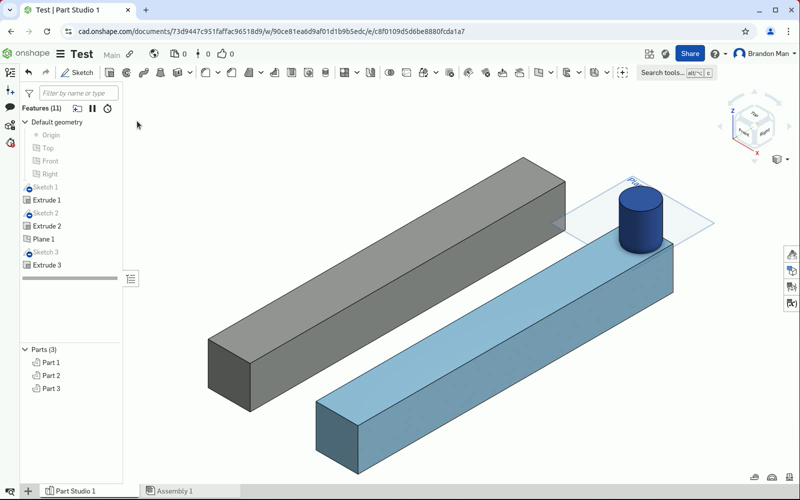
mouse_move(73, 189)
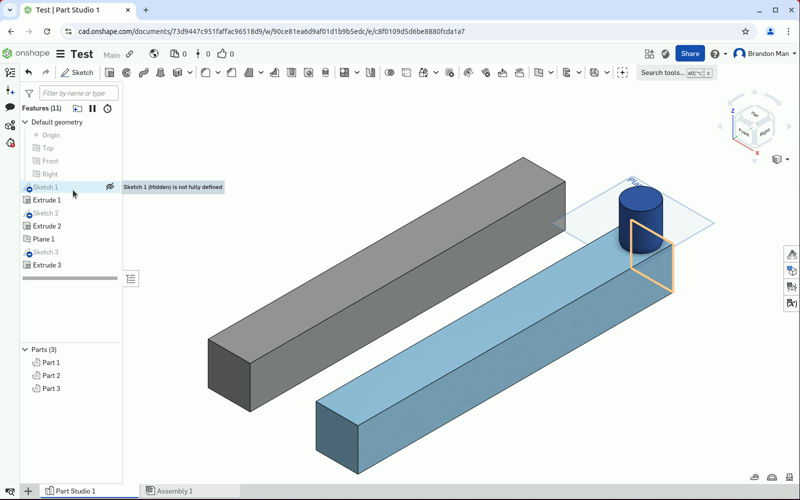
click(73, 189)